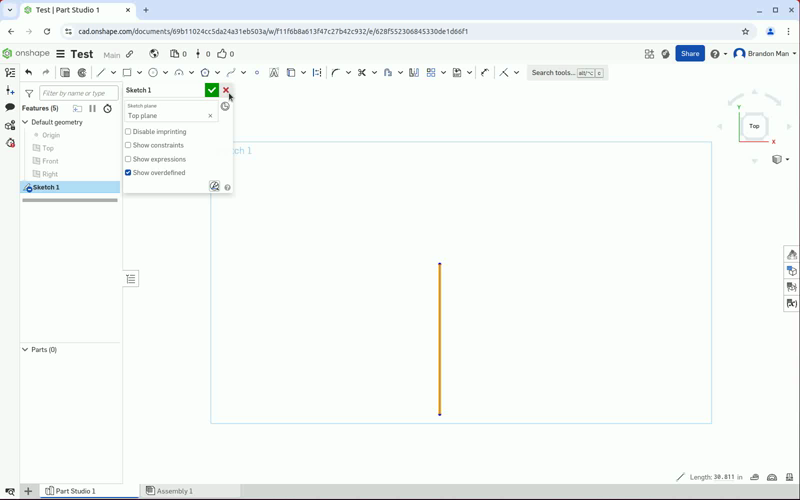
key(shift+h)
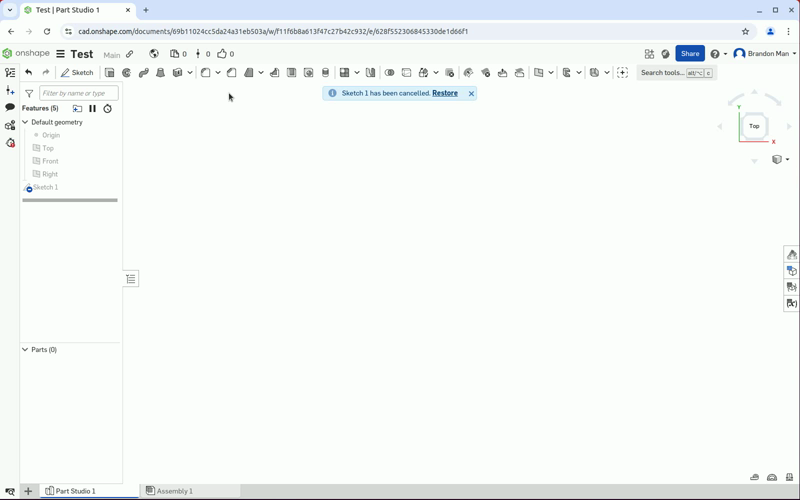
mouse_move(73, 352)
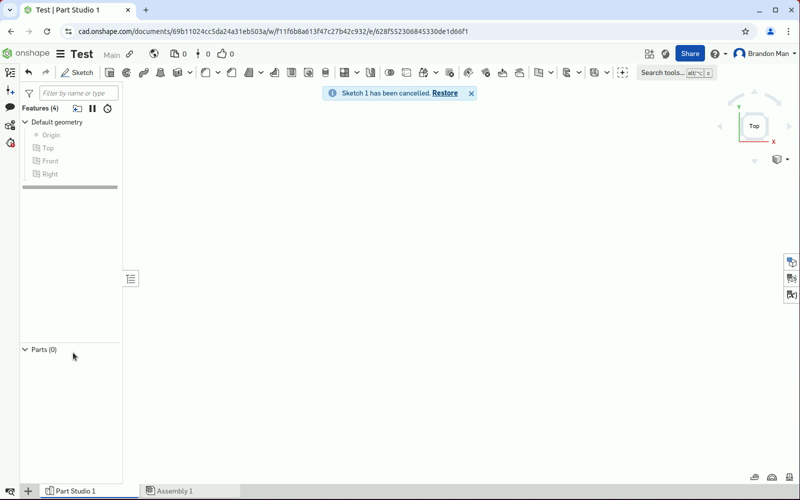
key(y)
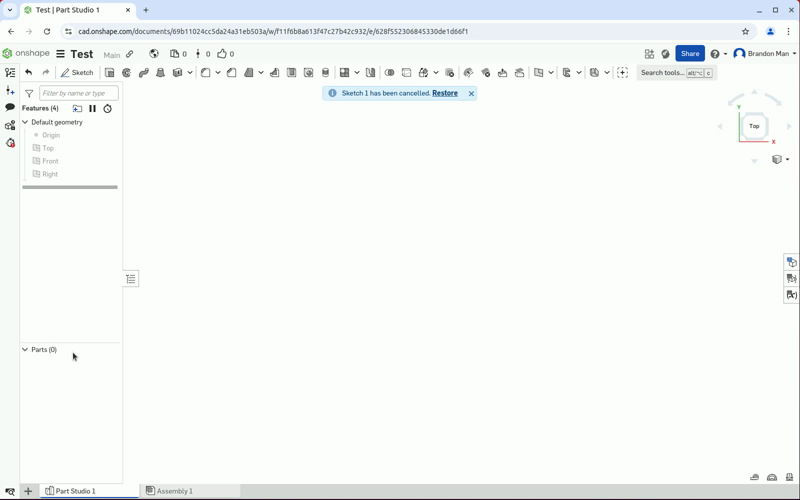
key(shift+p)
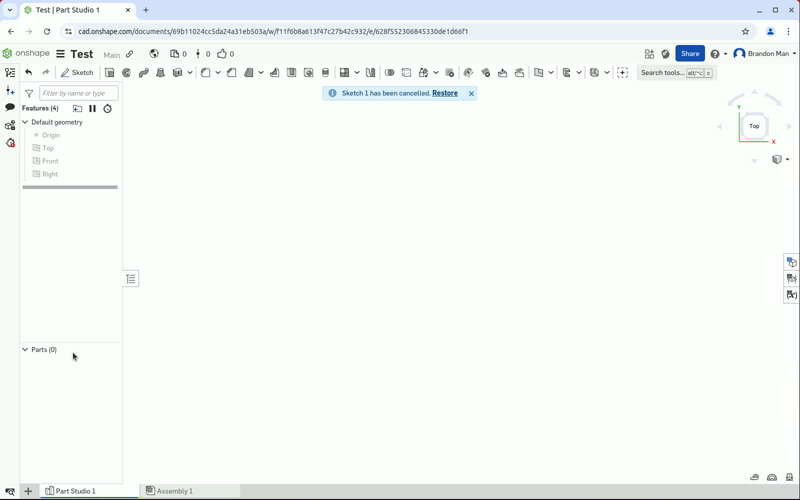
key(space)
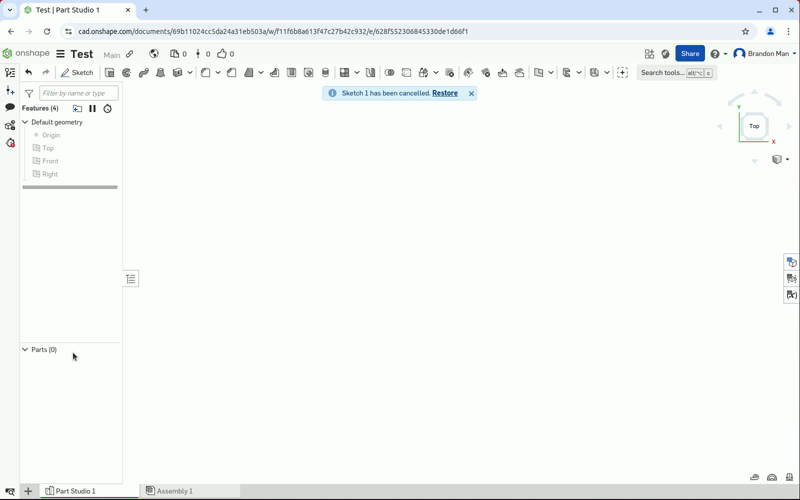
key_down(shift)
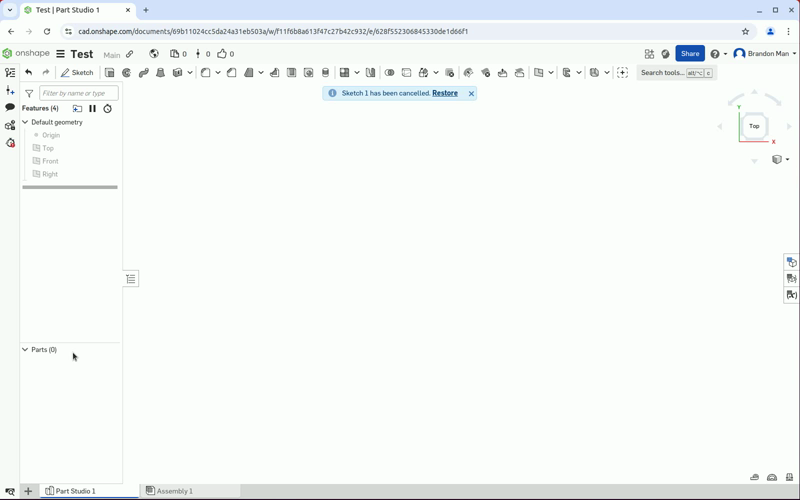
key(up)
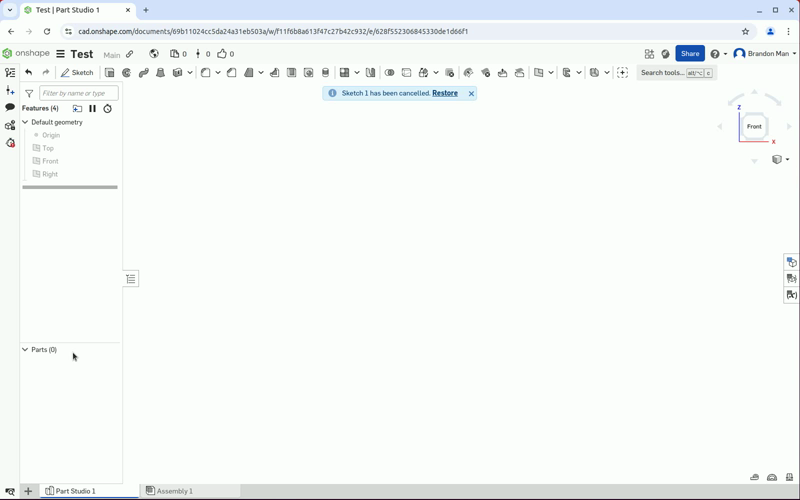
key_up(shift)
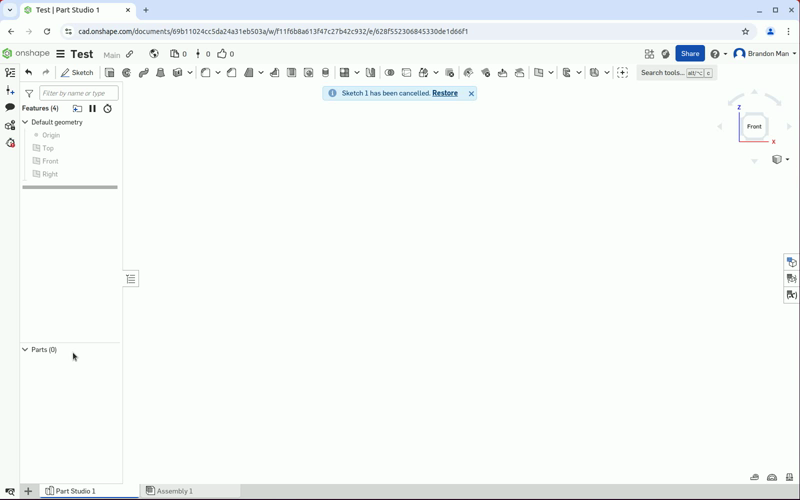
mouse_move(73, 352)
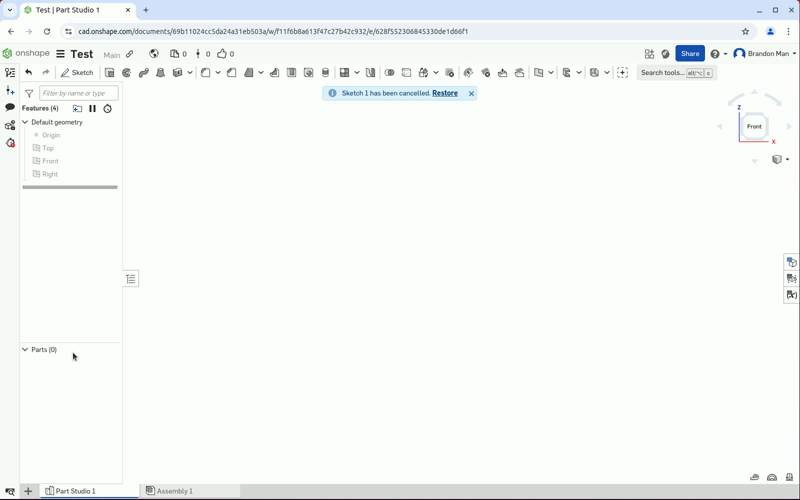
key(shift+y)
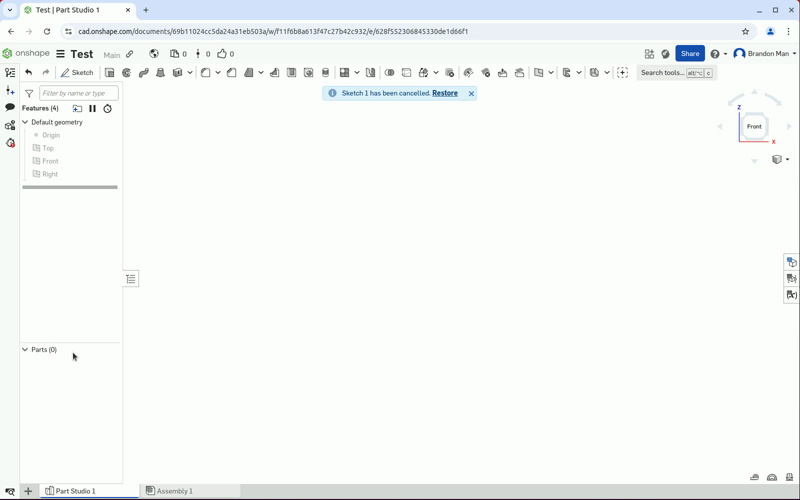
key(shift+s)
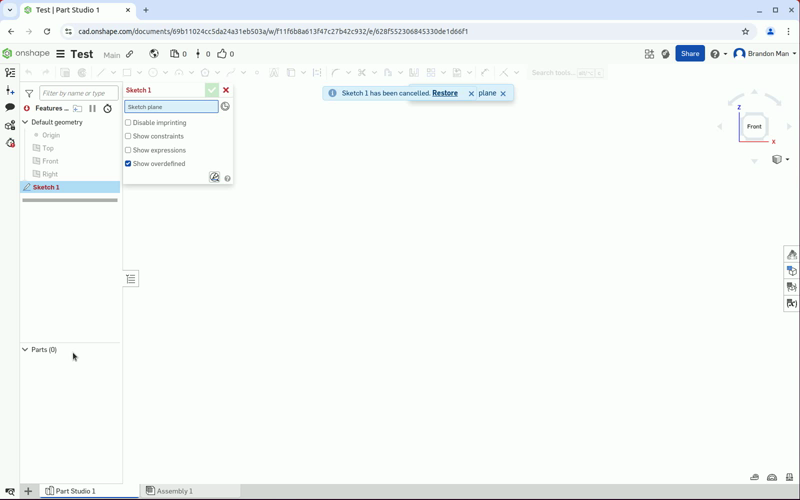
mouse_move(73, 163)
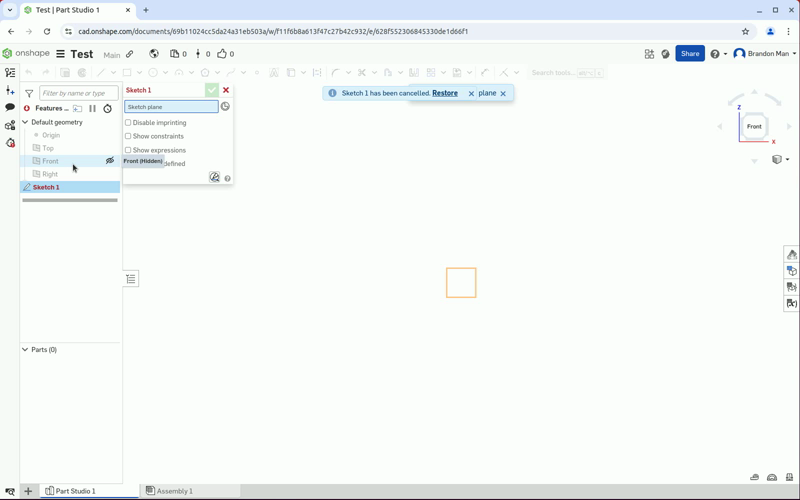
click(73, 163)
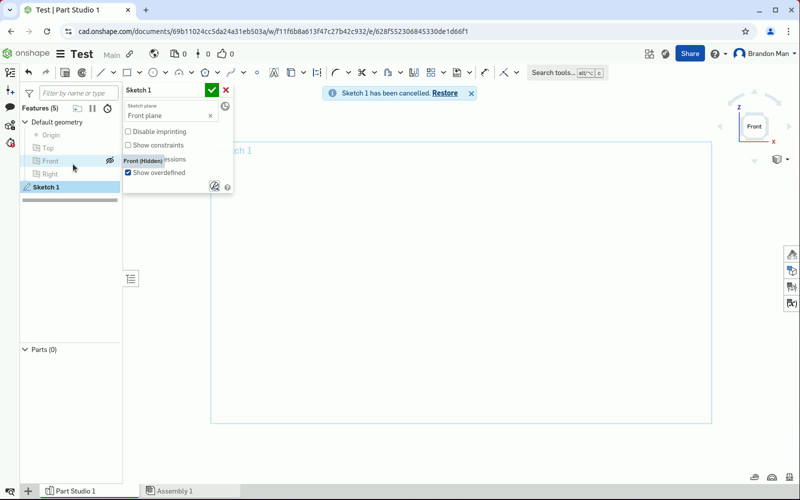
mouse_move(73, 352)
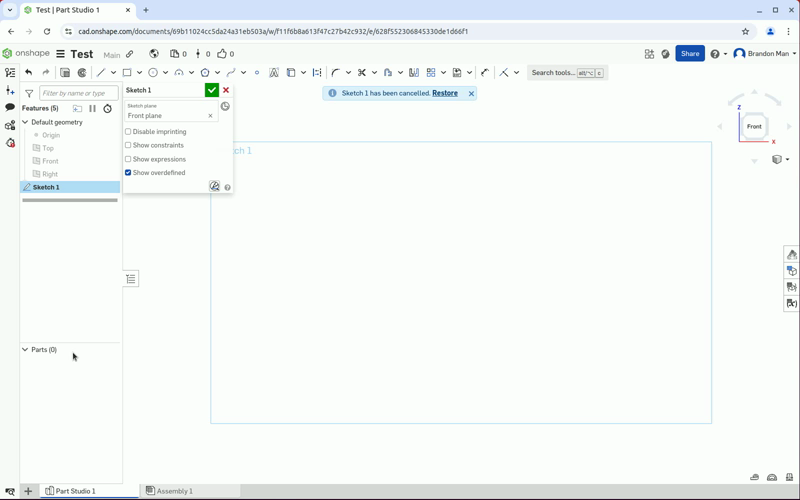
key(y)
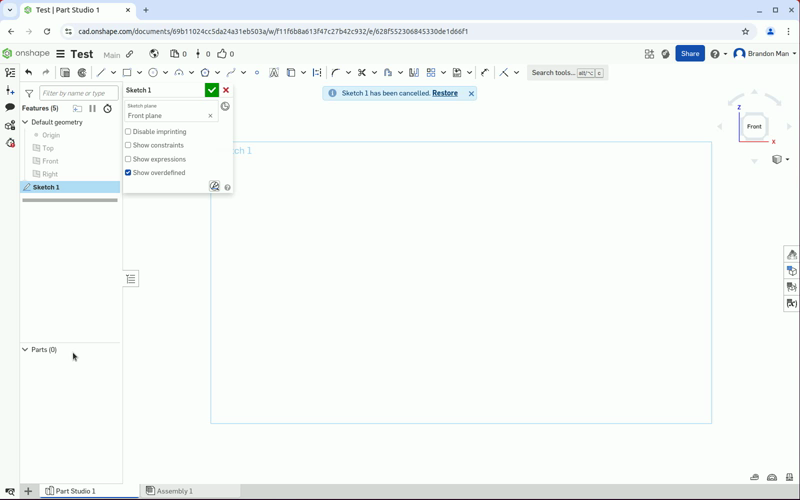
key(l)
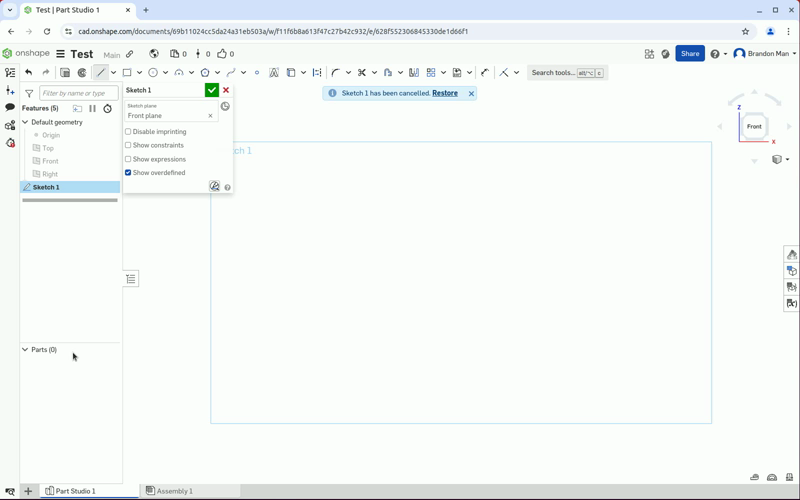
key_down(shift)
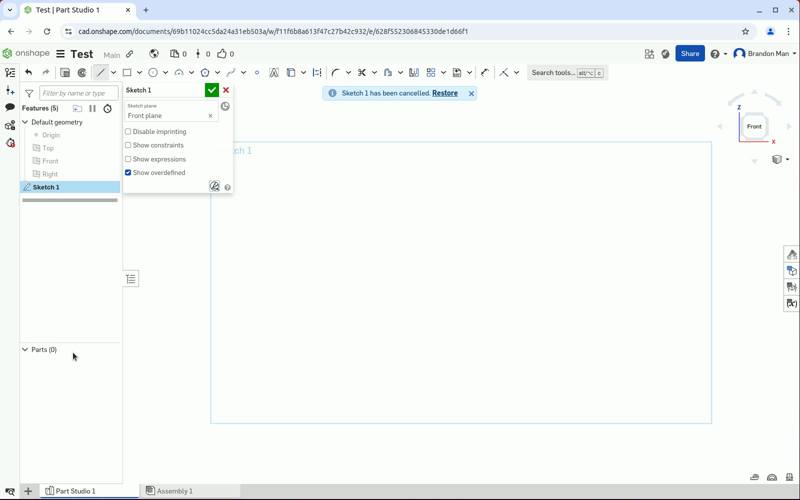
mouse_move(396, 243)
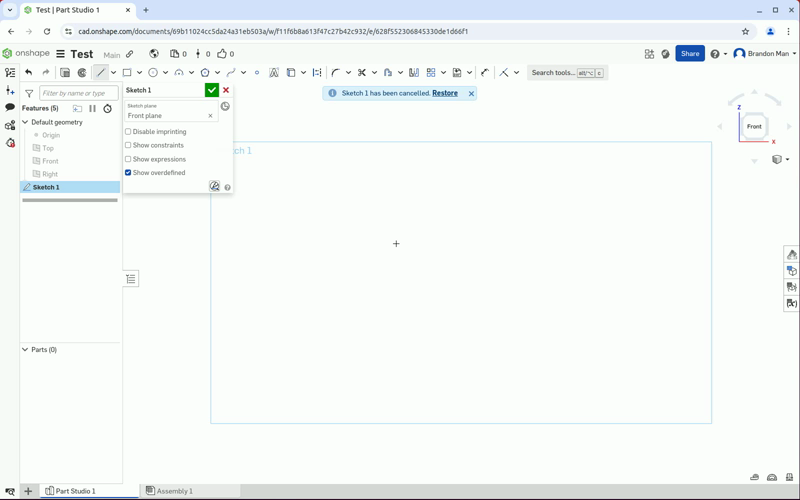
click(396, 243)
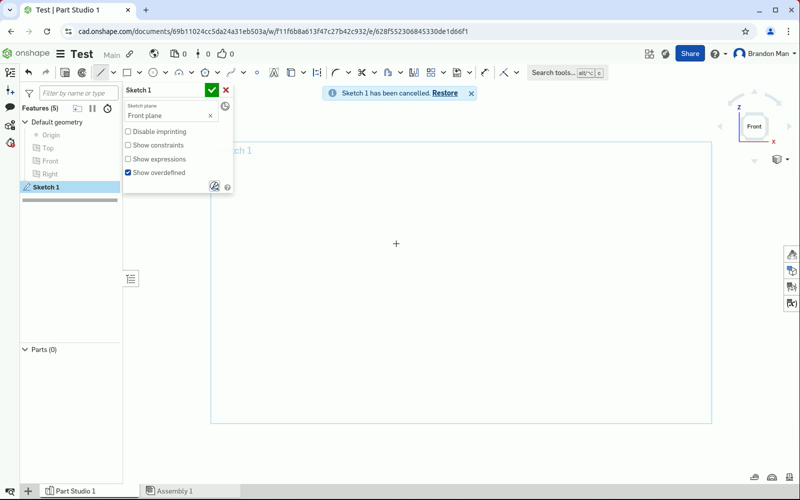
key_up(shift)
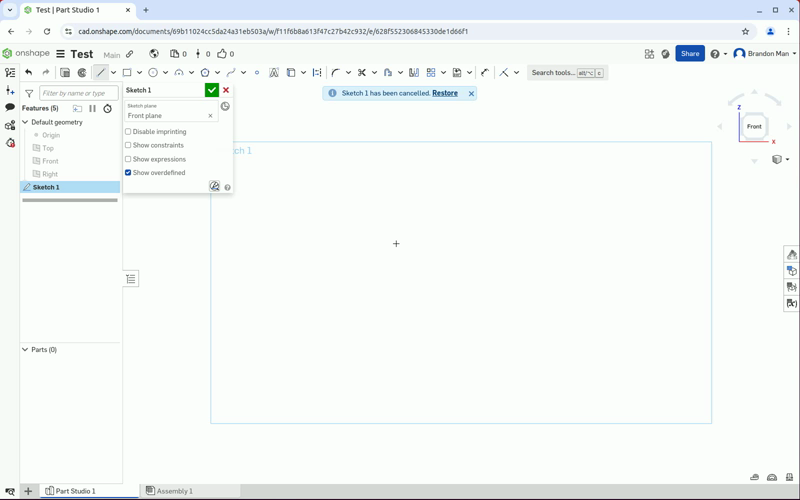
key_down(shift)
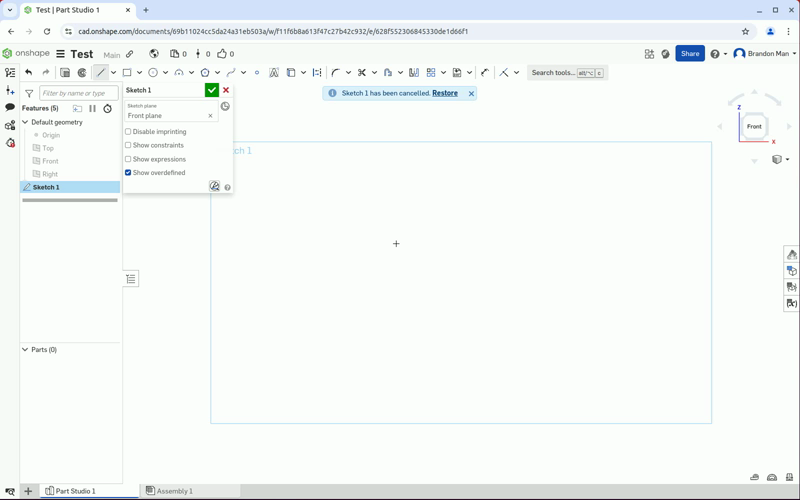
mouse_move(442, 324)
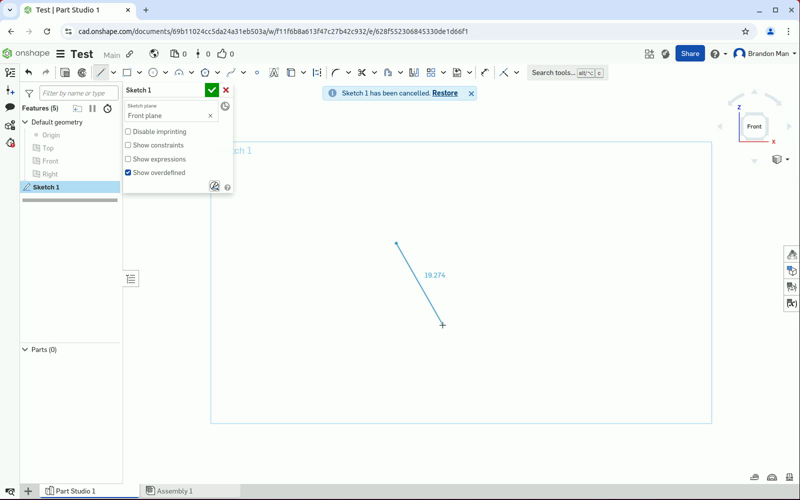
click(442, 324)
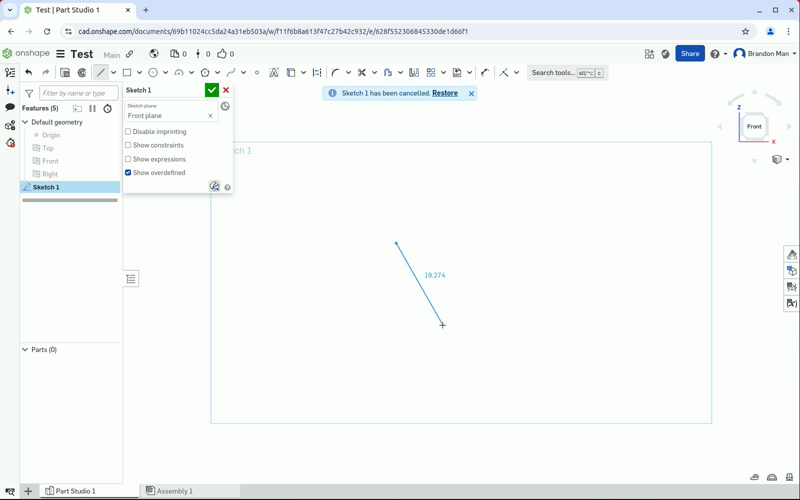
key_up(shift)
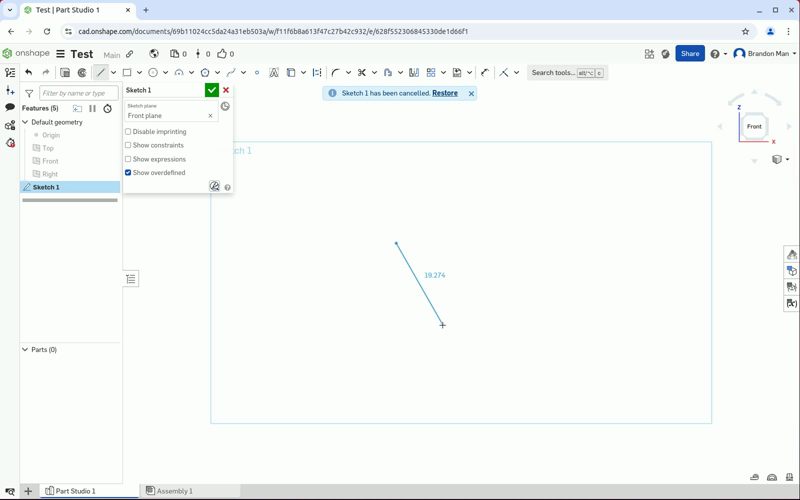
key_down(shift)
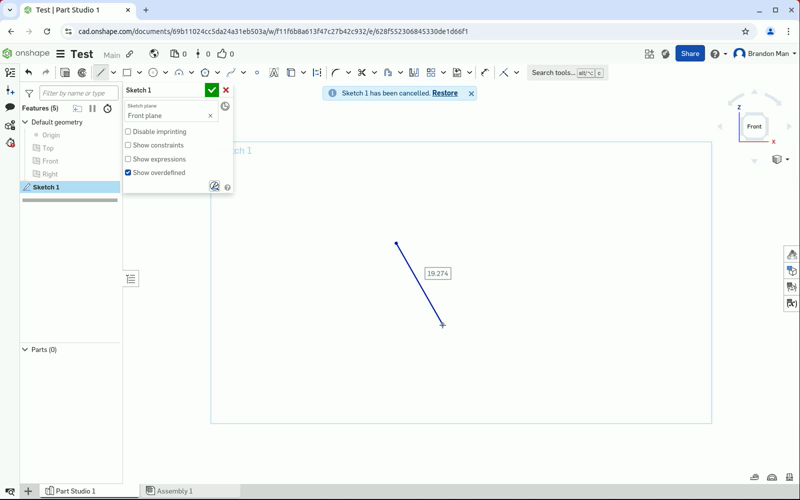
mouse_move(472, 324)
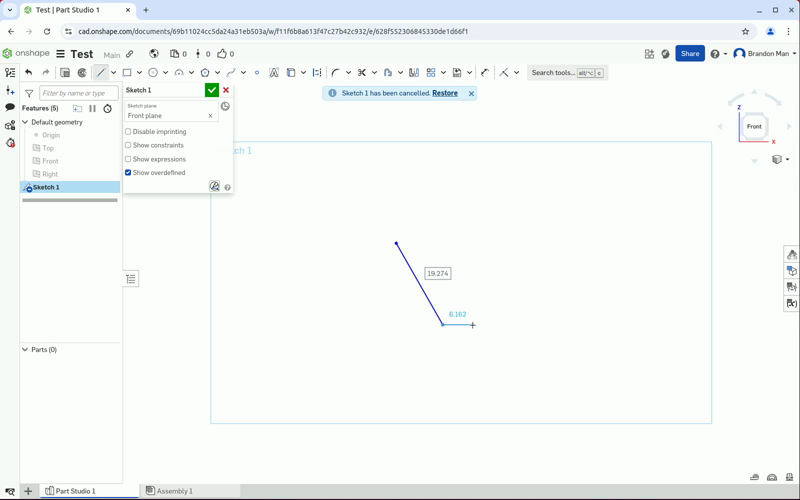
mouse_move(463, 360)
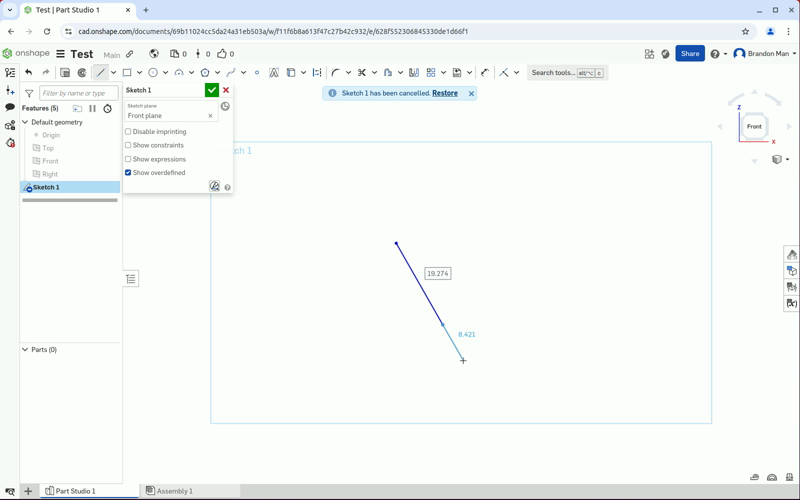
click(463, 360)
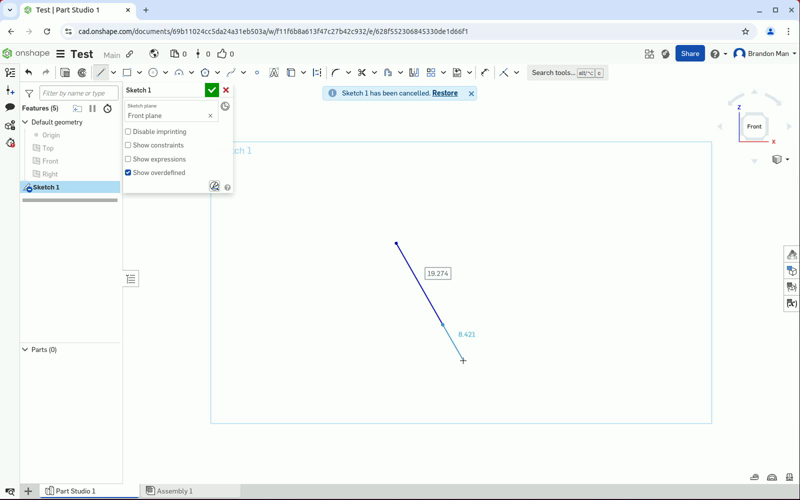
key_up(shift)
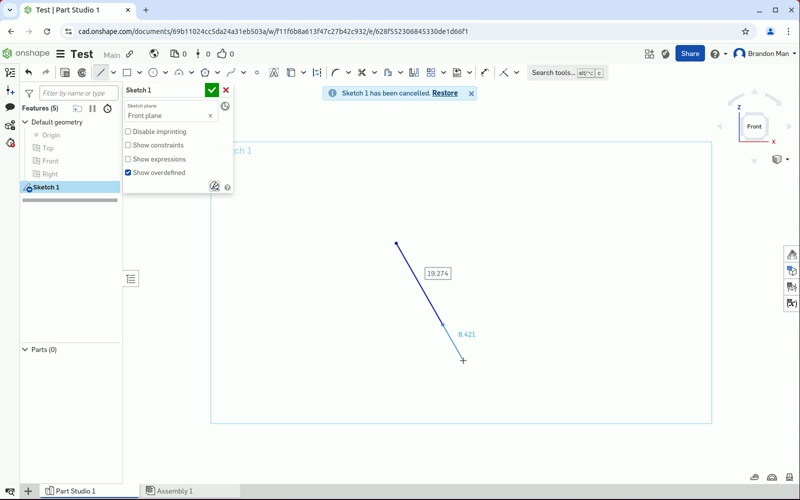
key_down(shift)
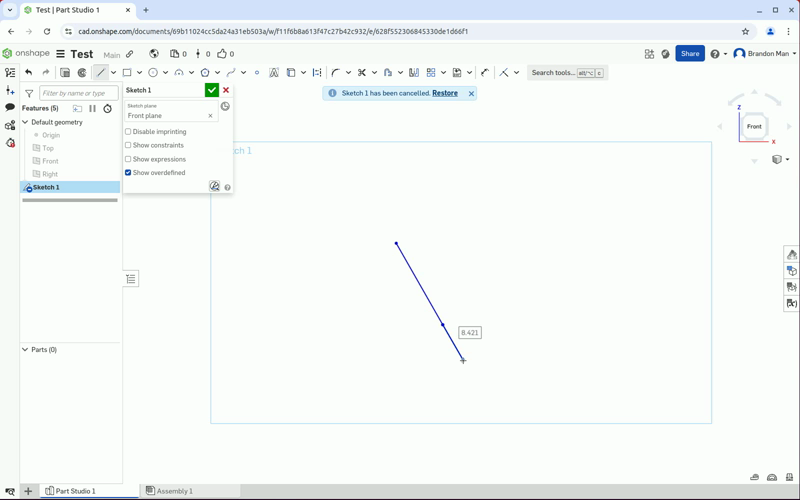
mouse_move(572, 298)
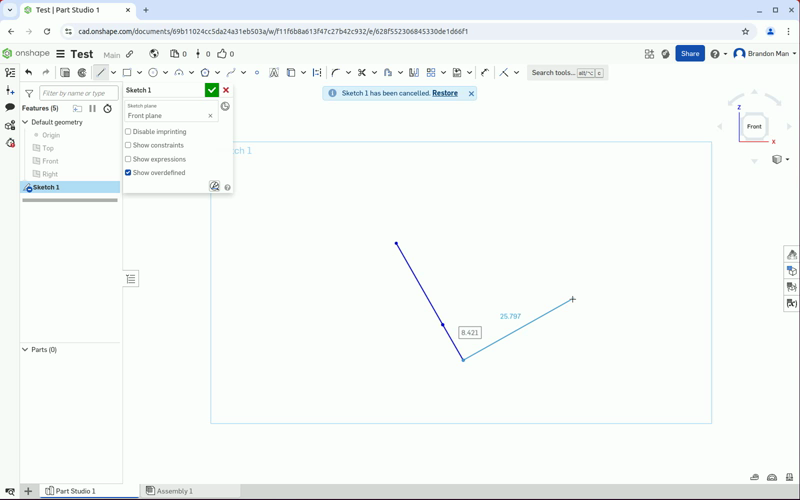
click(572, 298)
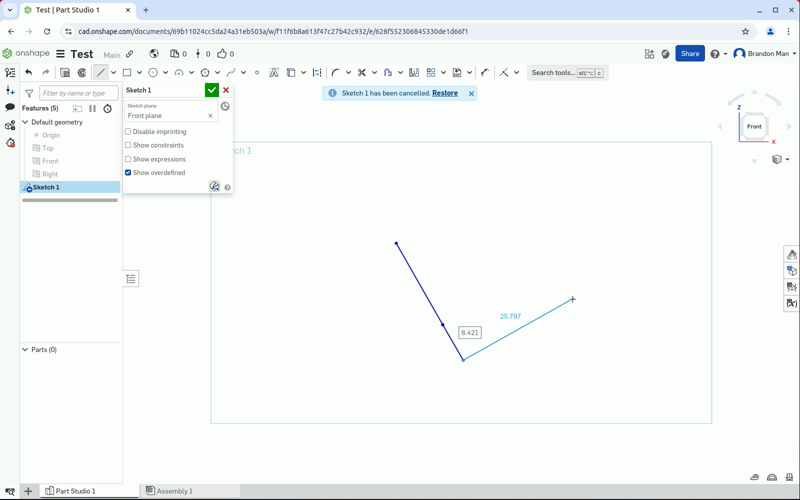
key_up(shift)
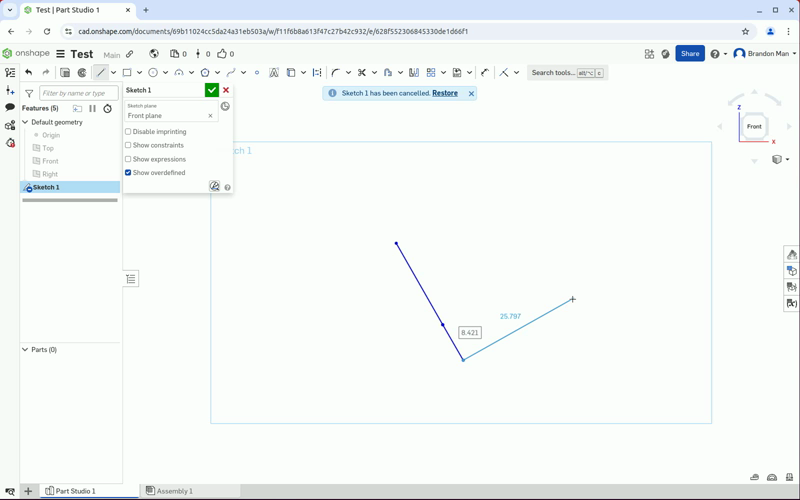
key_down(shift)
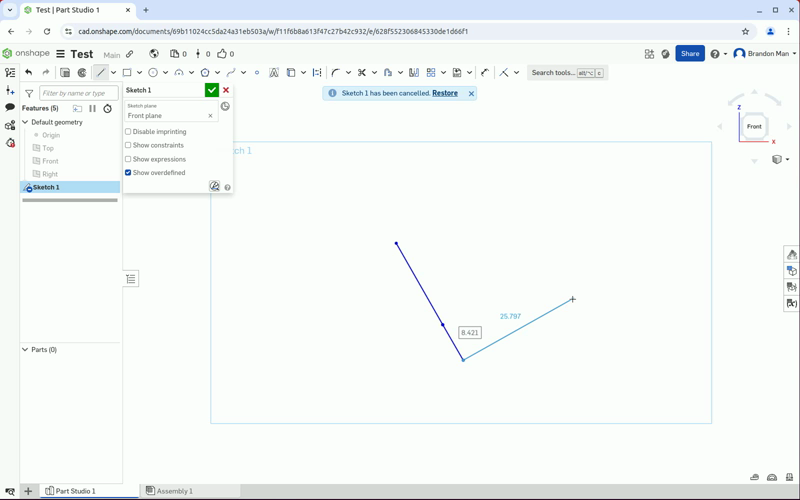
mouse_move(589, 298)
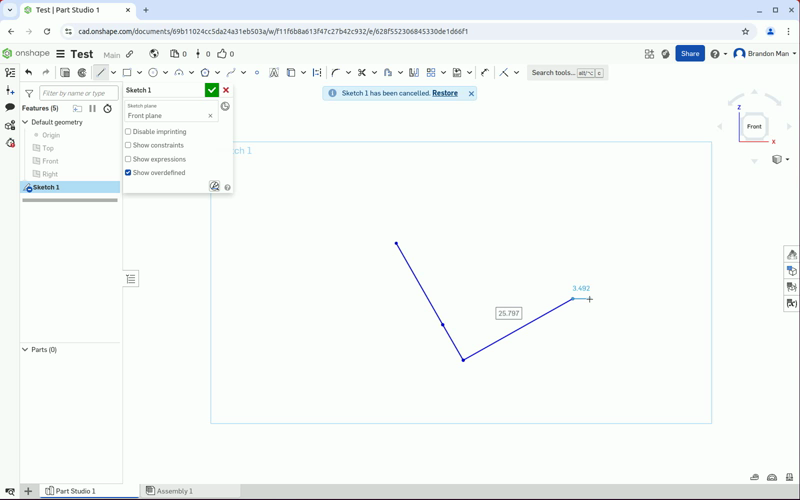
mouse_move(563, 282)
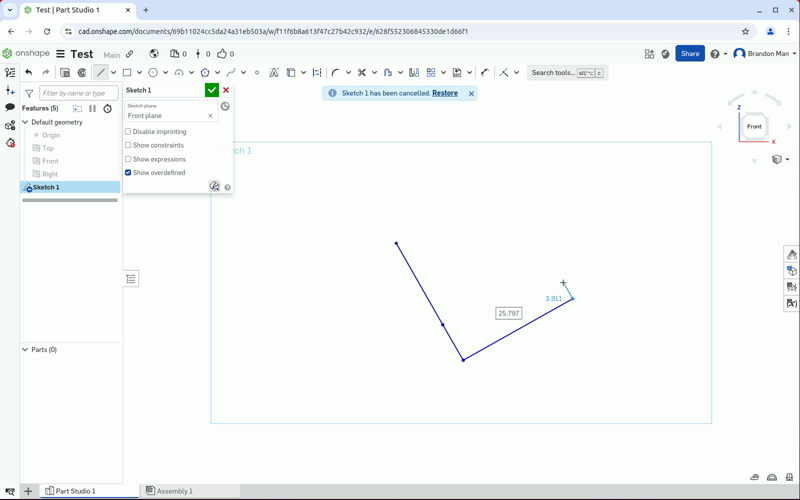
click(563, 282)
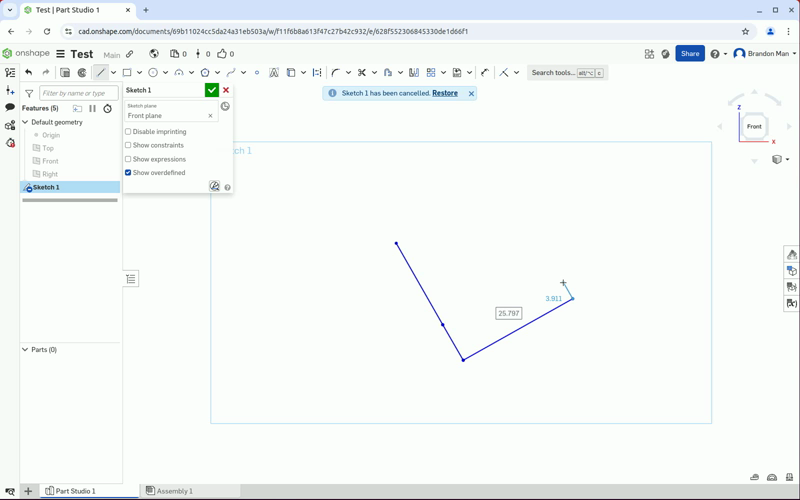
key_up(shift)
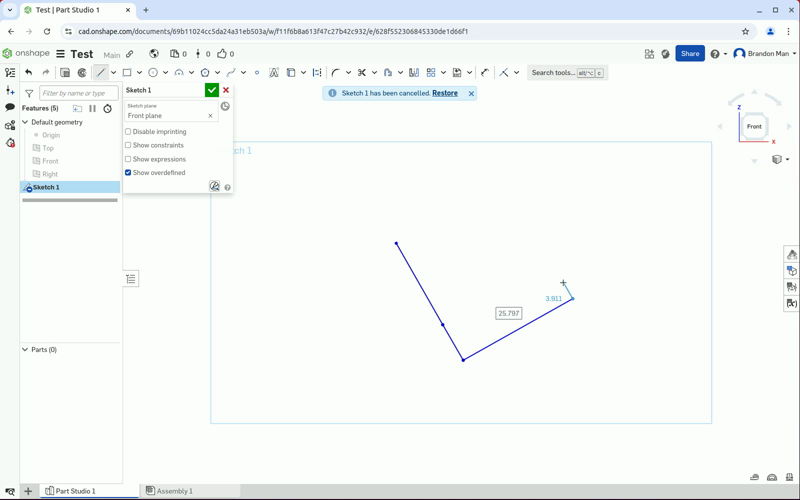
key_down(shift)
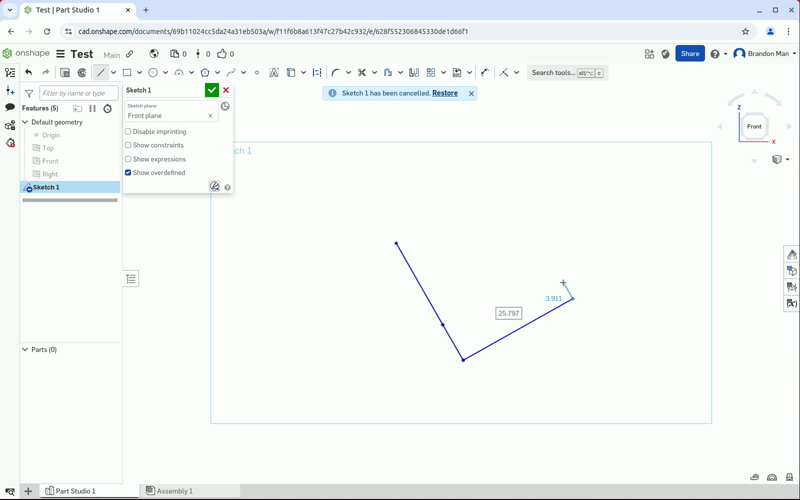
mouse_move(589, 282)
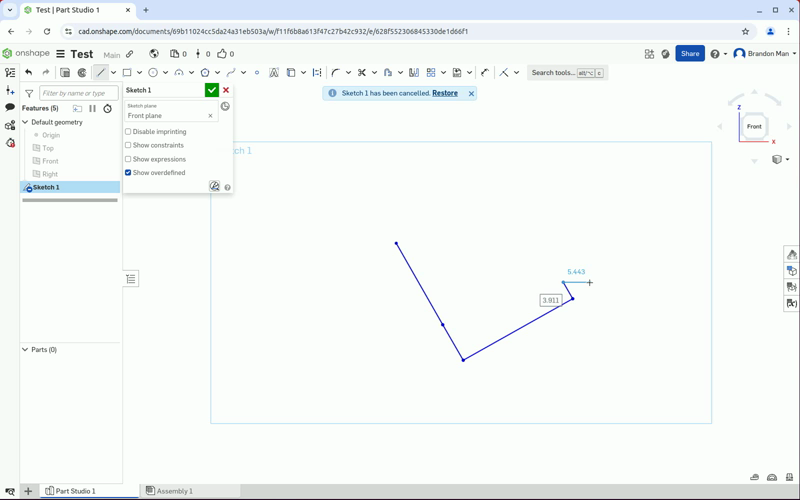
mouse_move(555, 282)
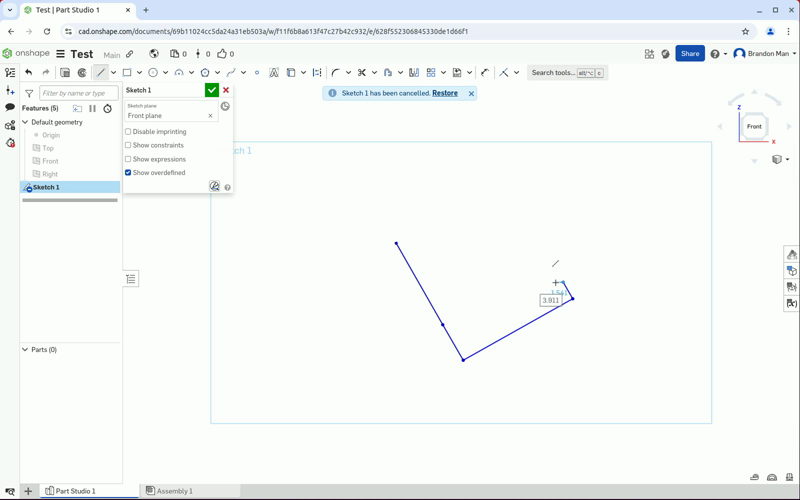
click(555, 282)
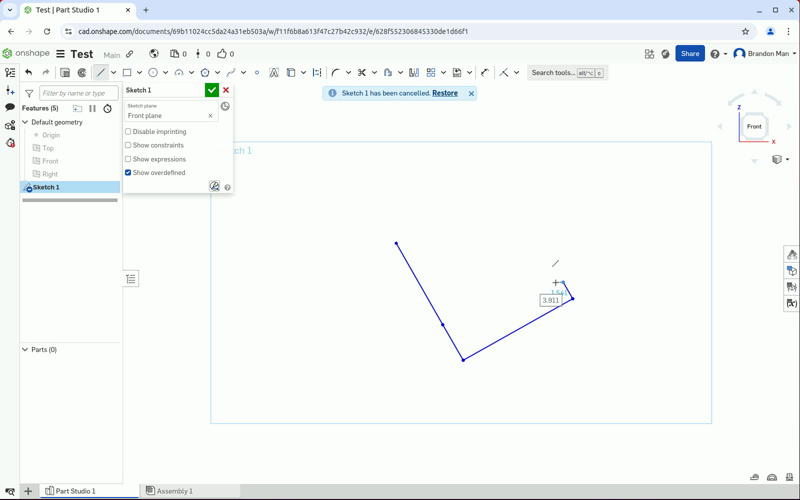
key_up(shift)
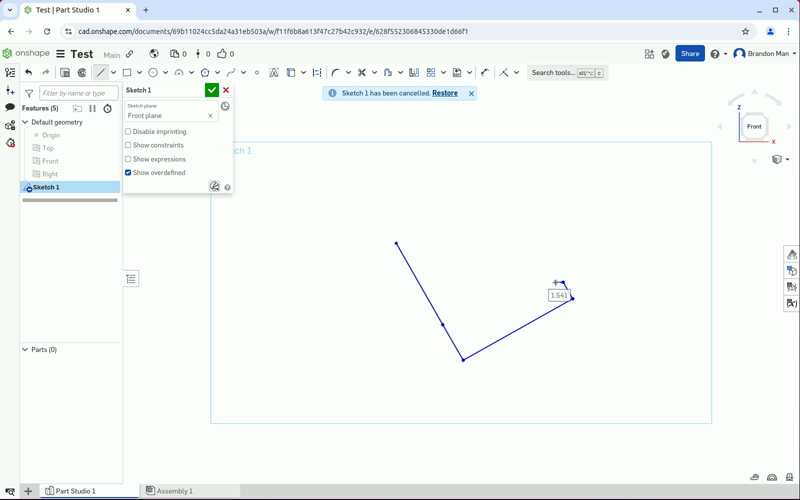
key_down(shift)
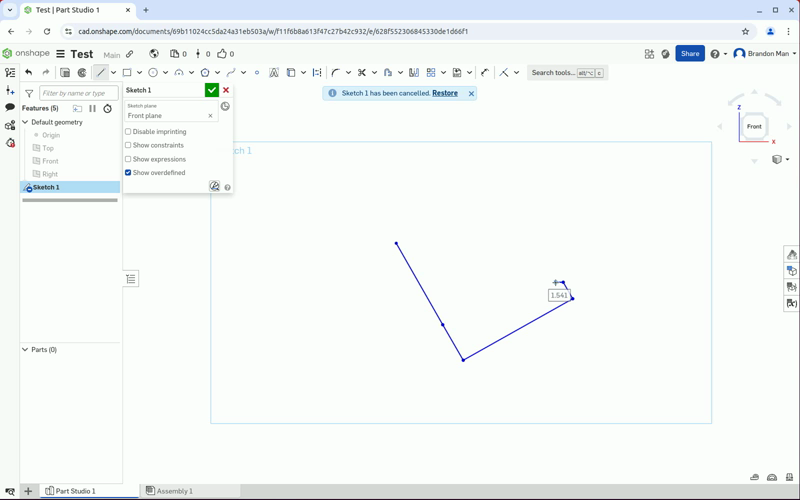
mouse_move(461, 282)
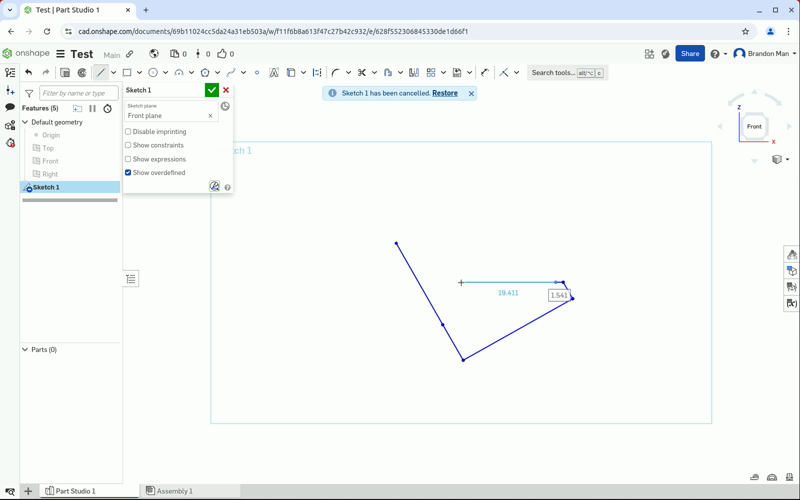
click(461, 282)
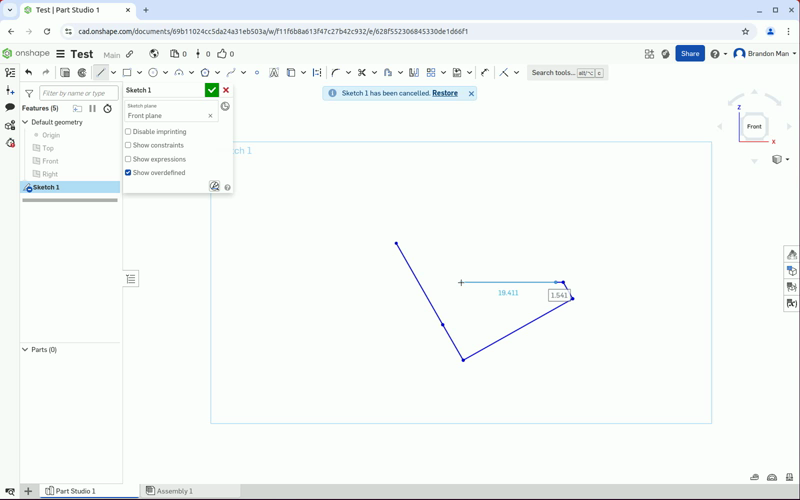
key_up(shift)
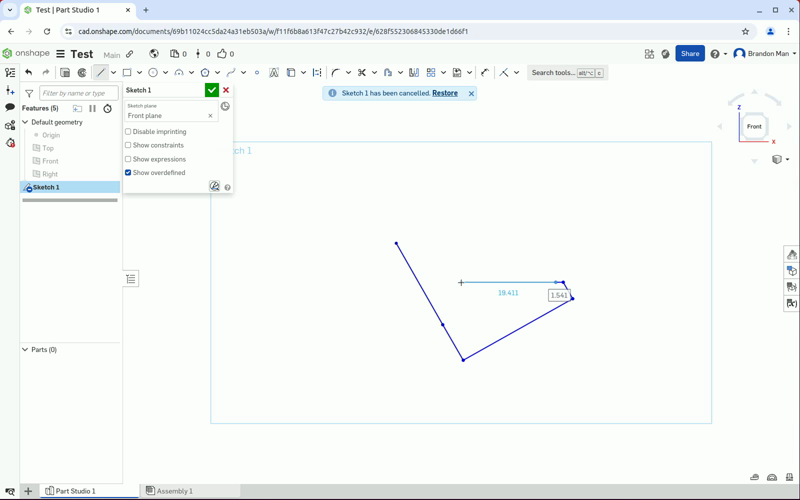
key_down(shift)
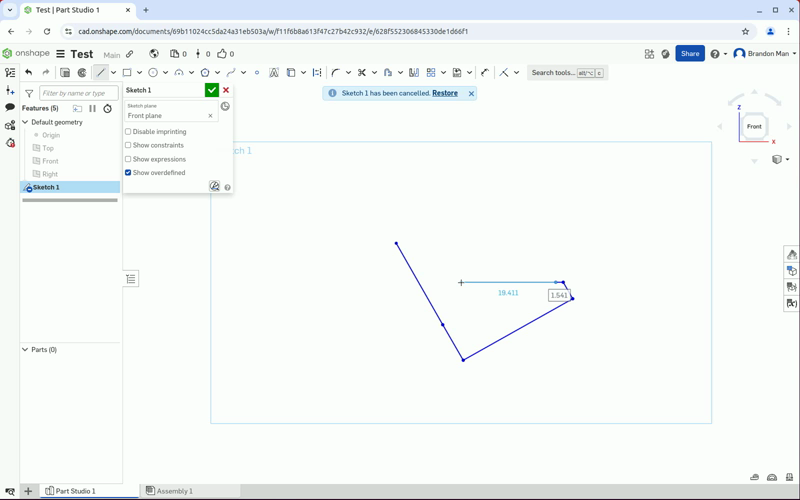
mouse_move(491, 282)
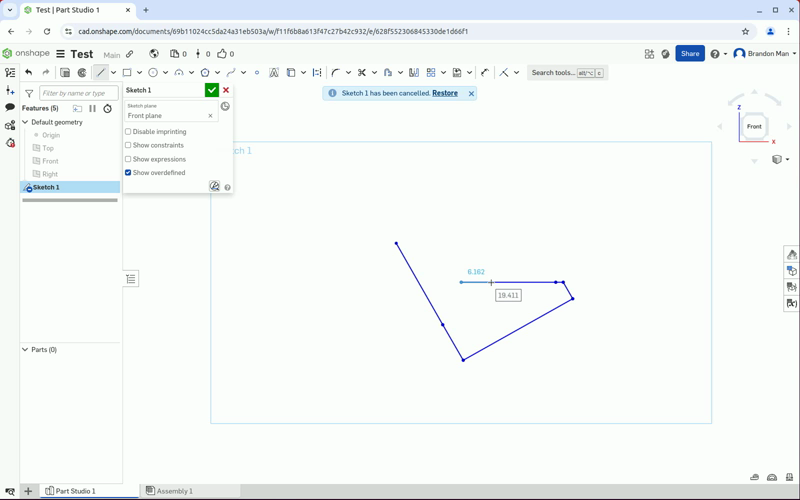
mouse_move(461, 222)
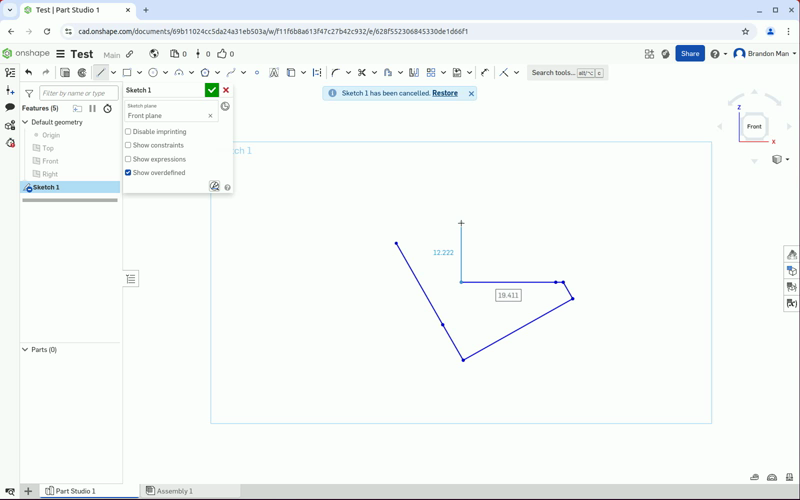
click(461, 222)
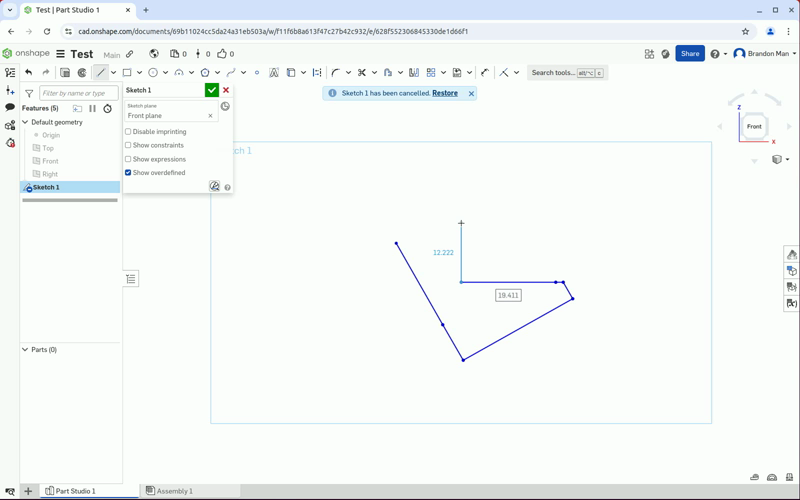
key_up(shift)
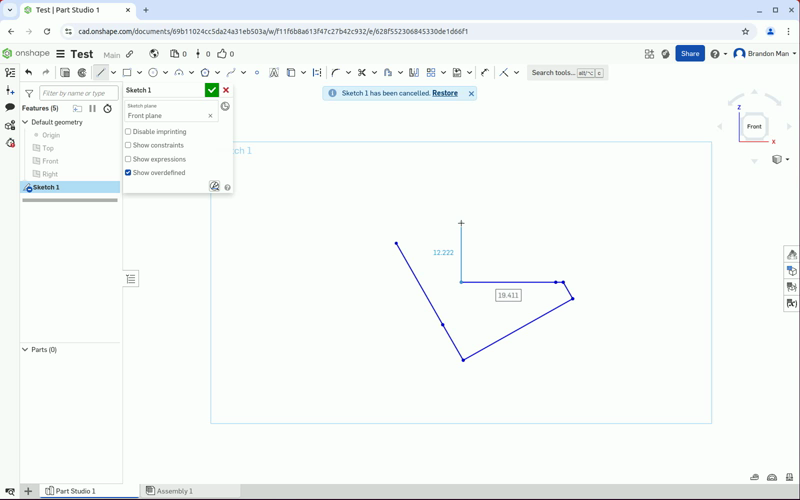
key_down(shift)
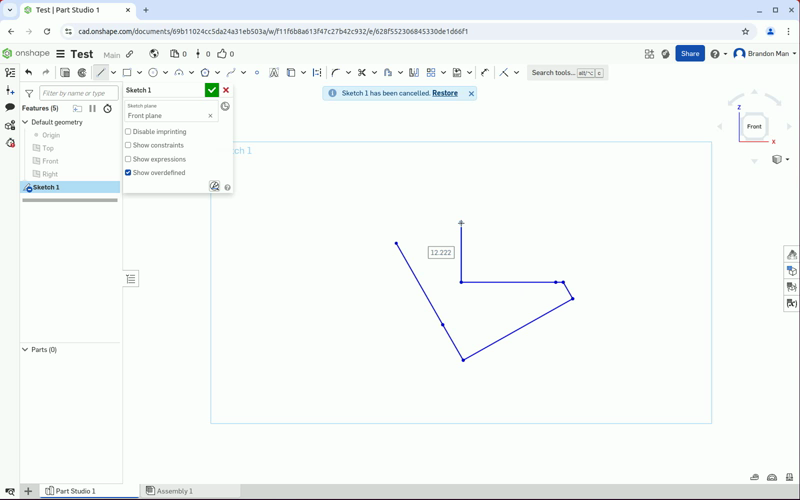
mouse_move(491, 222)
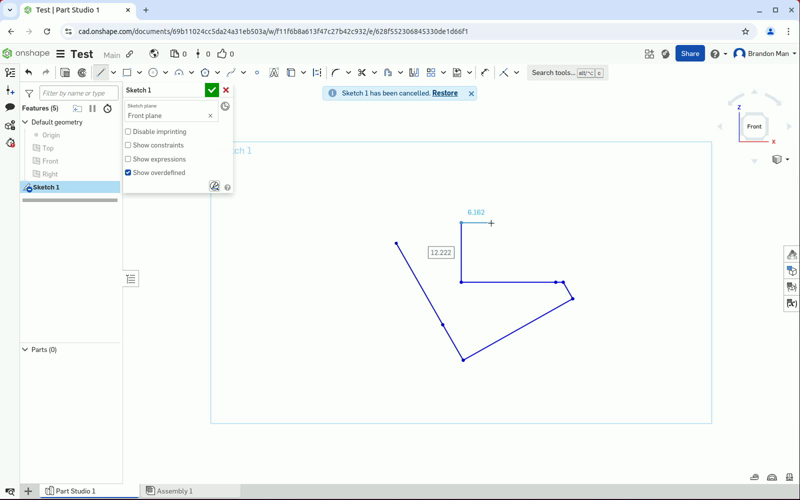
mouse_move(515, 196)
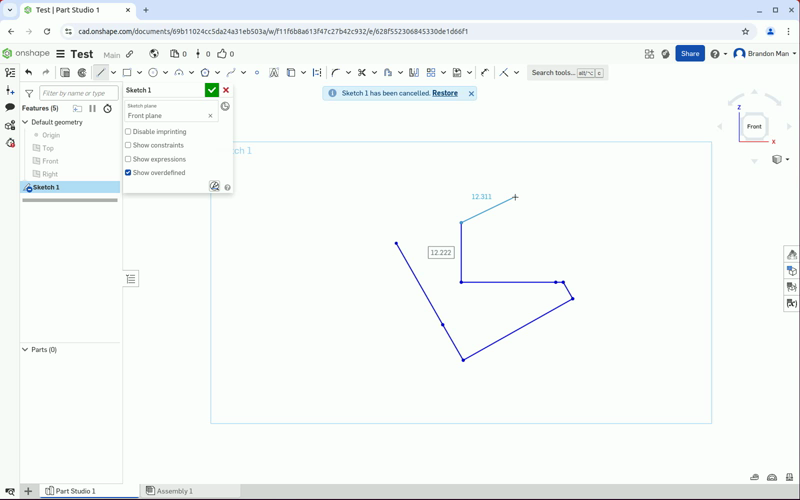
click(515, 196)
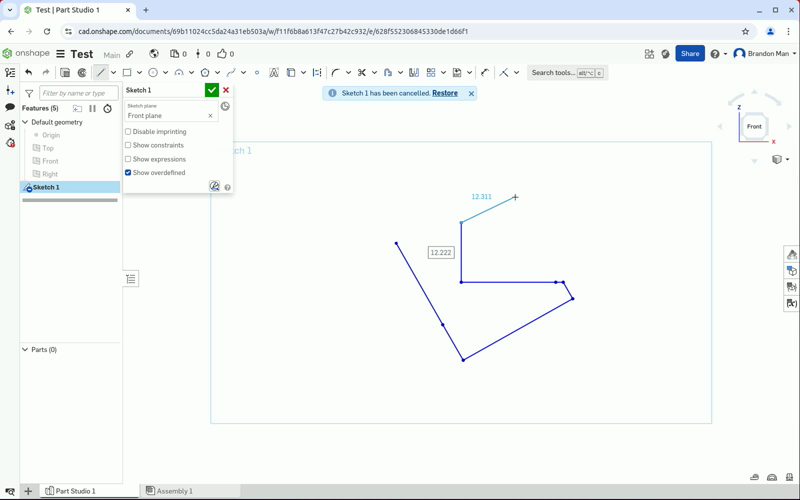
key_up(shift)
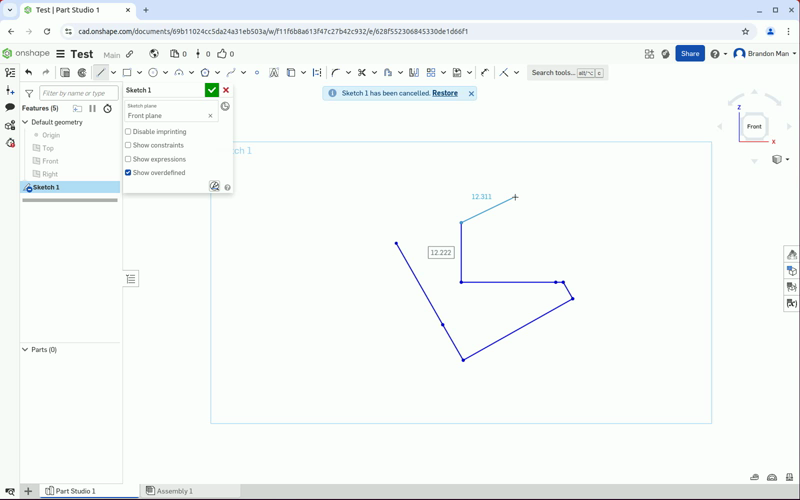
key_down(shift)
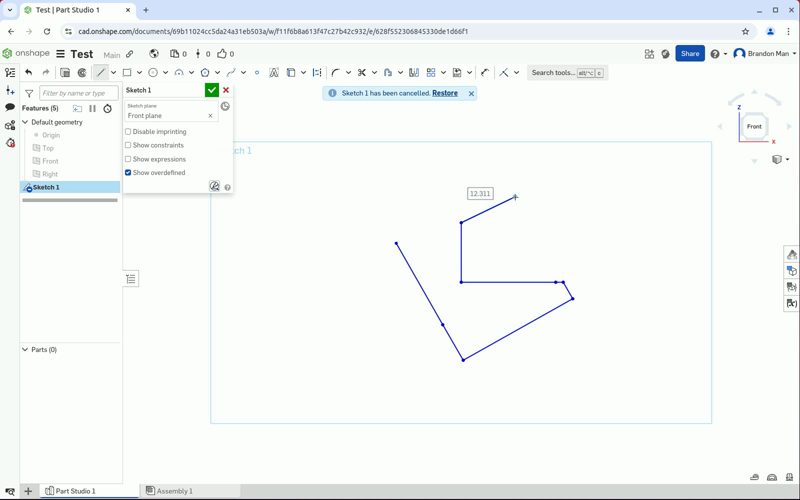
mouse_move(545, 196)
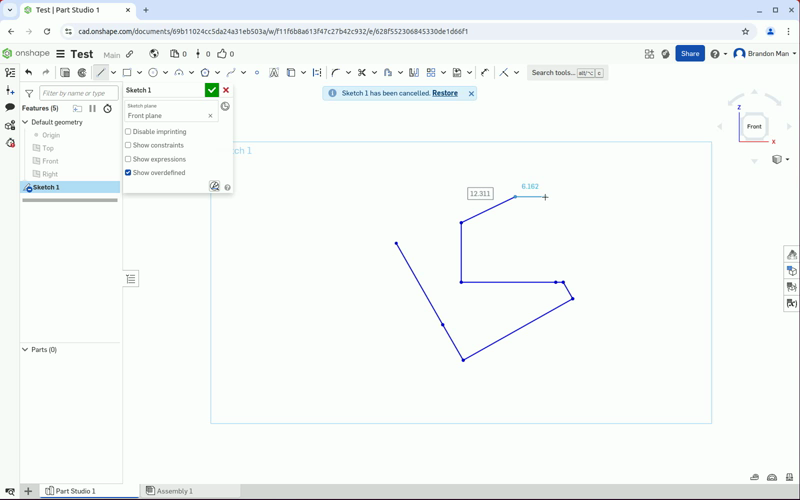
mouse_move(505, 180)
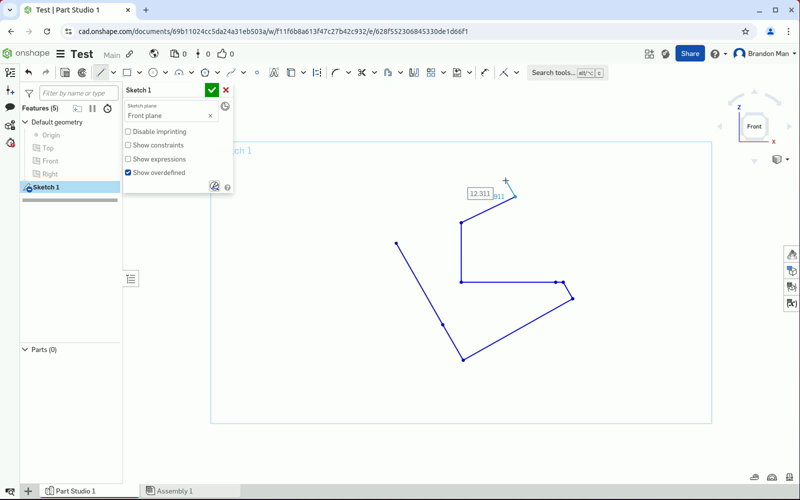
click(505, 180)
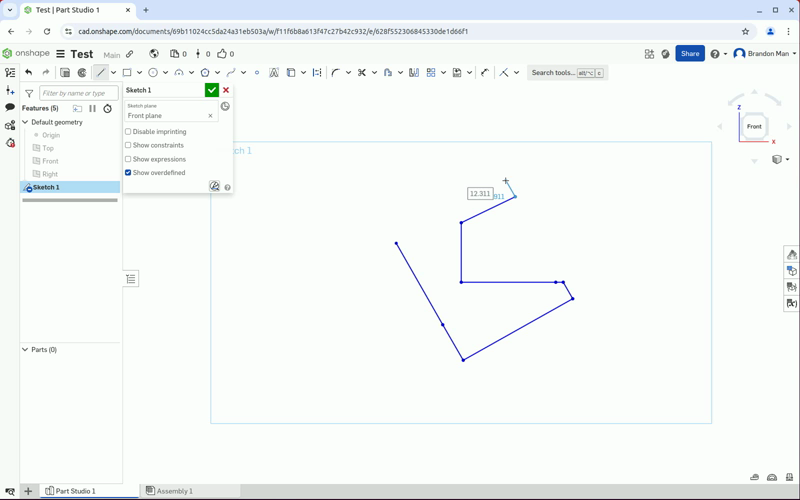
key_up(shift)
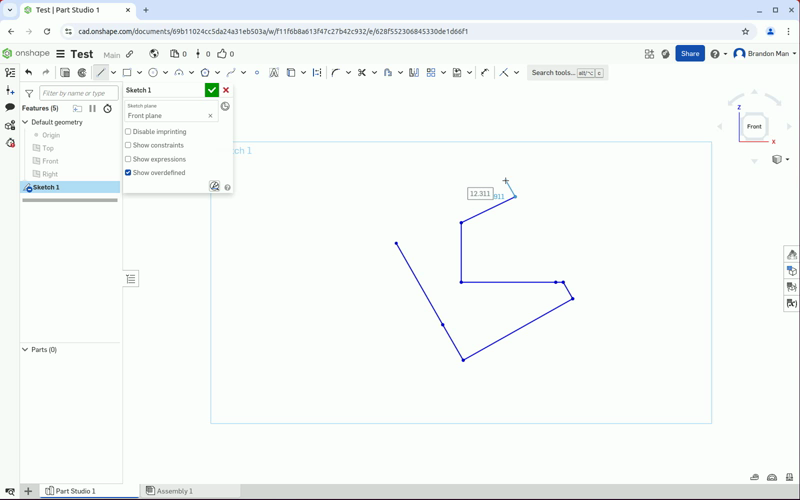
key_down(shift)
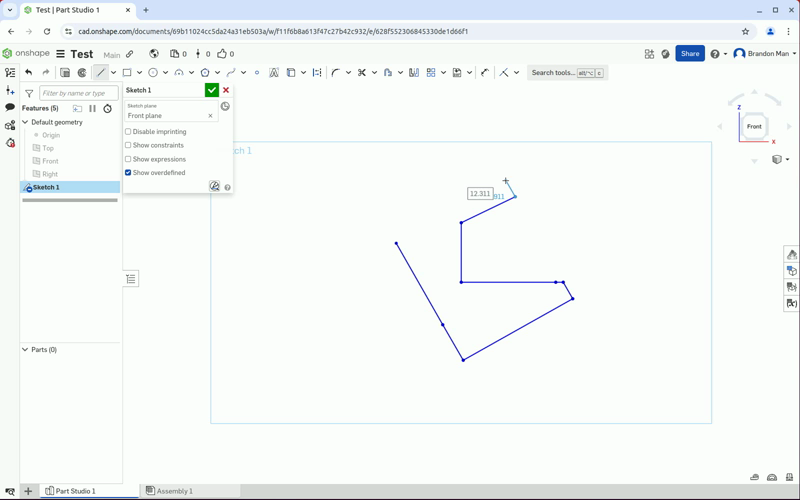
mouse_move(396, 243)
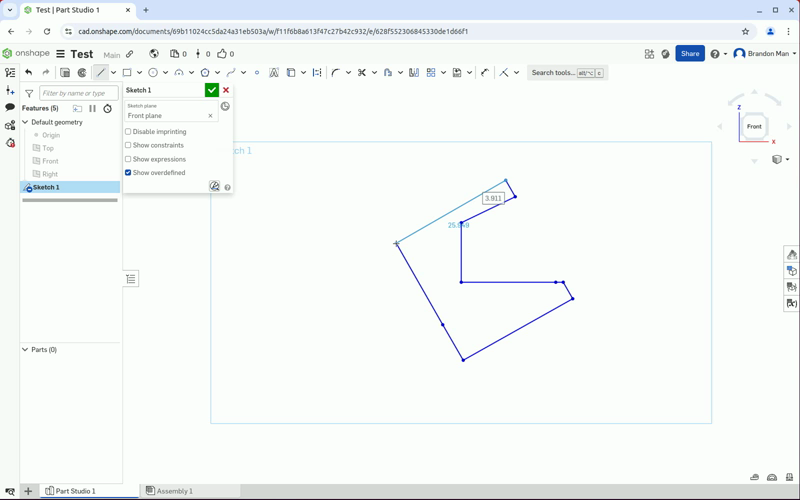
key_up(shift)
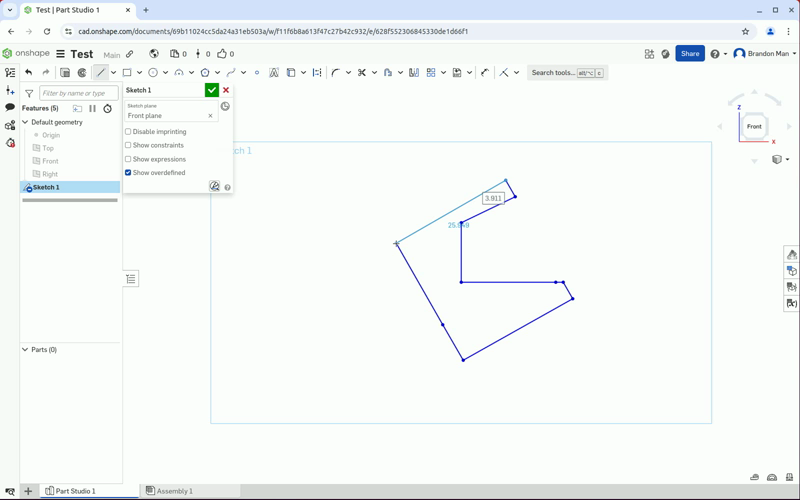
click(396, 243)
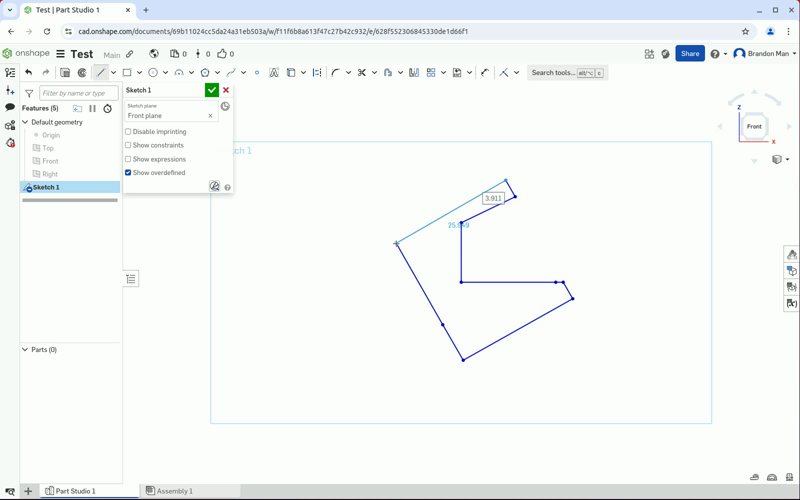
key(esc)
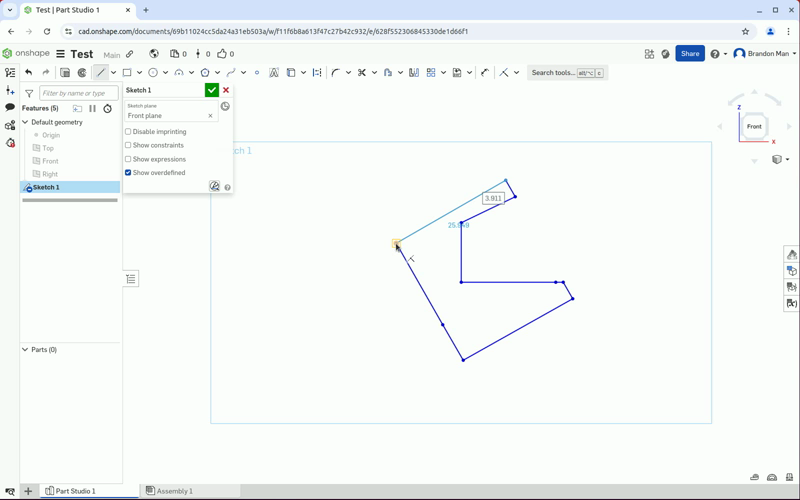
mouse_move(509, 301)
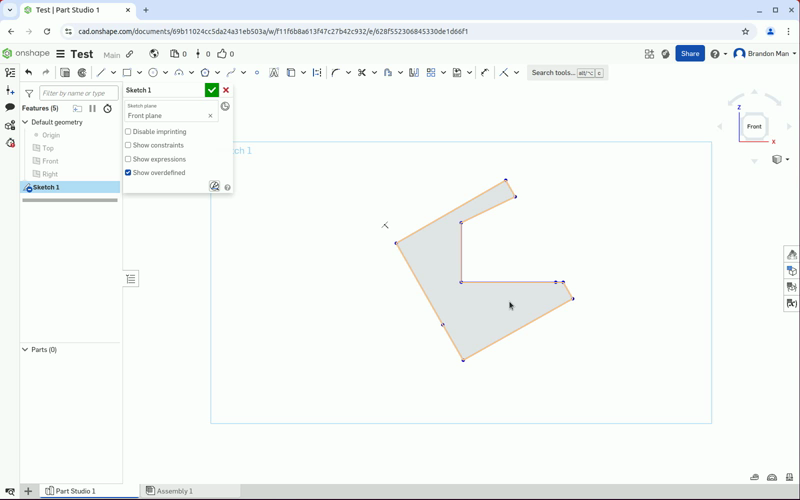
click(509, 301)
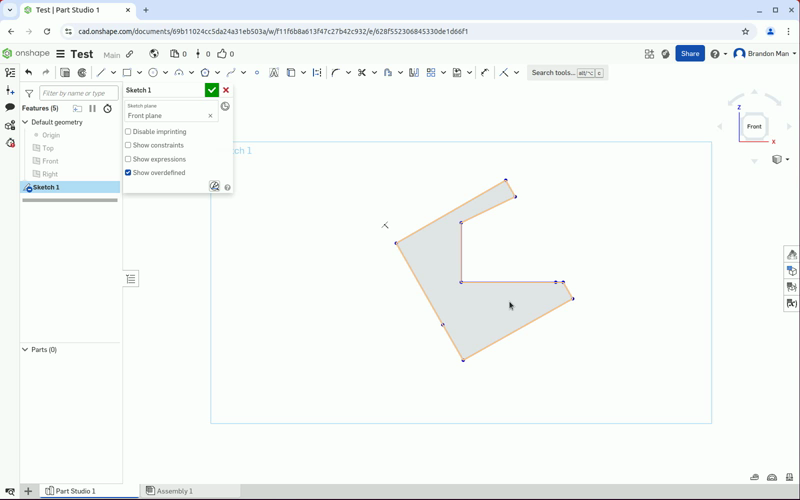
mouse_move(73, 352)
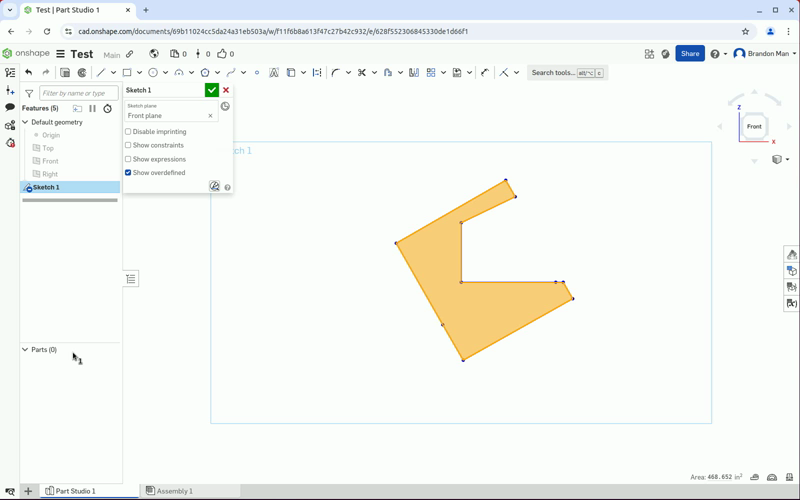
key(shift+y)
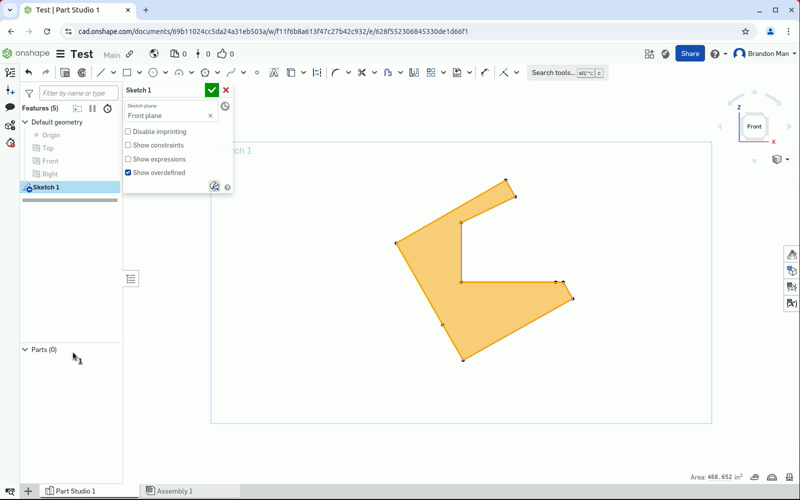
key(shift+e)
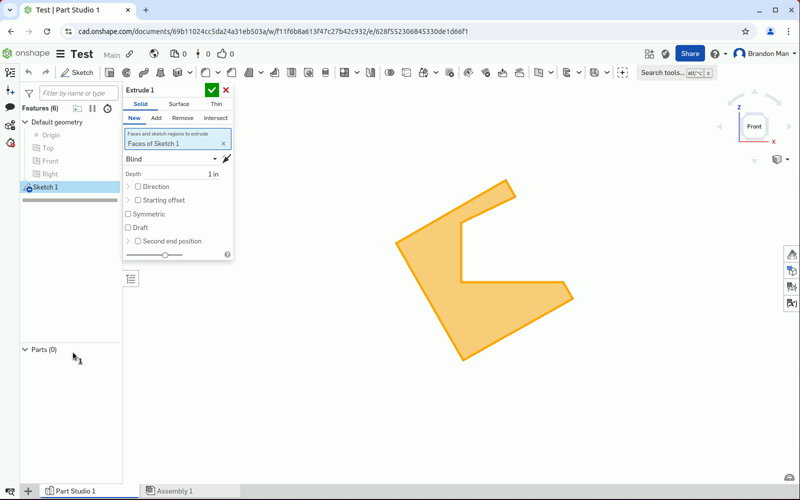
mouse_move(143, 106)
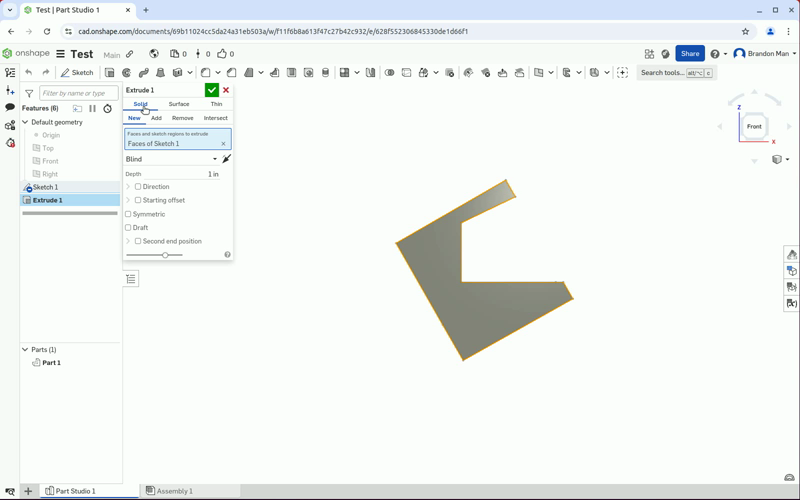
click(143, 106)
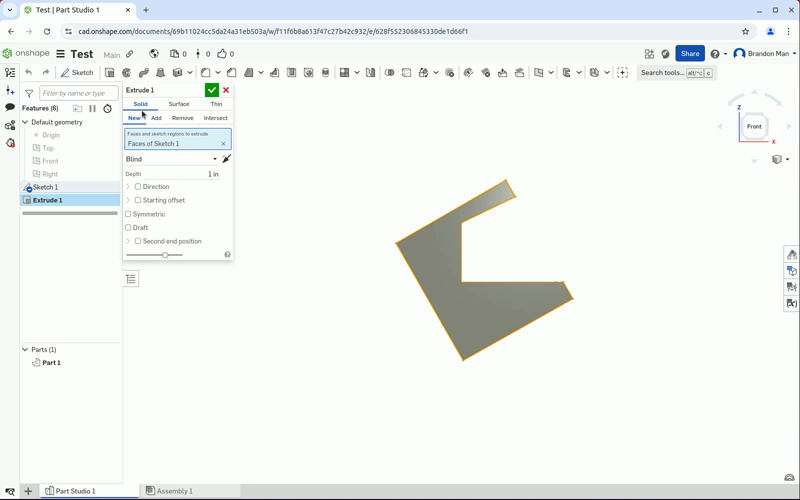
mouse_move(137, 120)
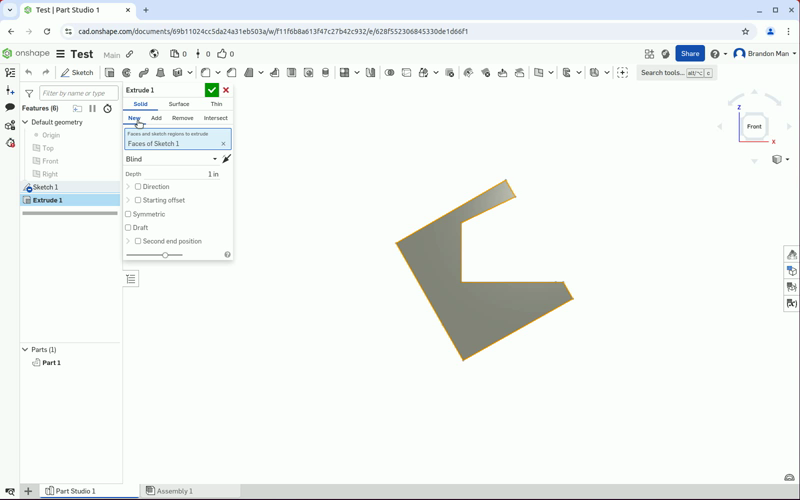
click(137, 120)
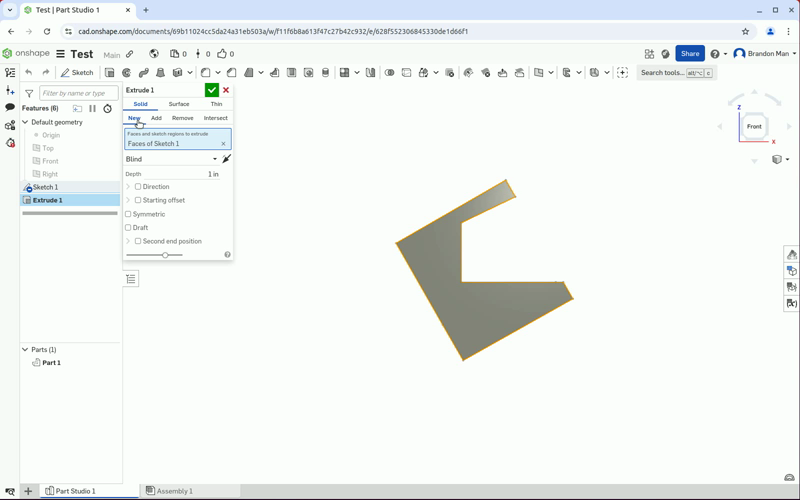
key(tab, 4)
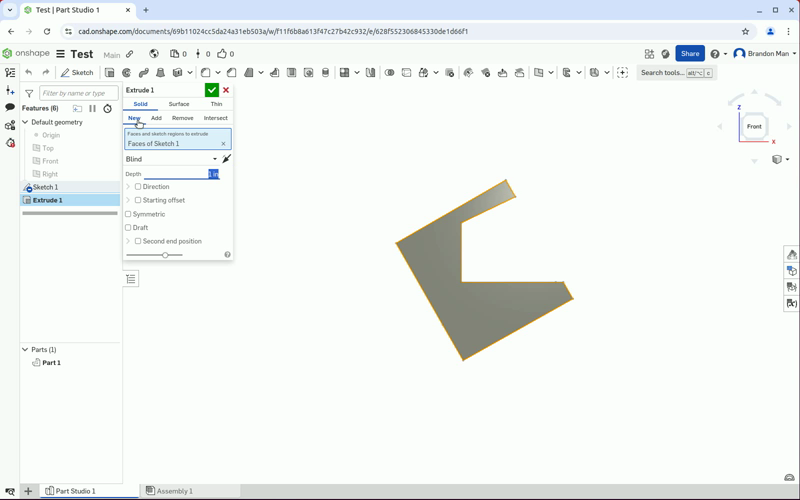
text(0.722)
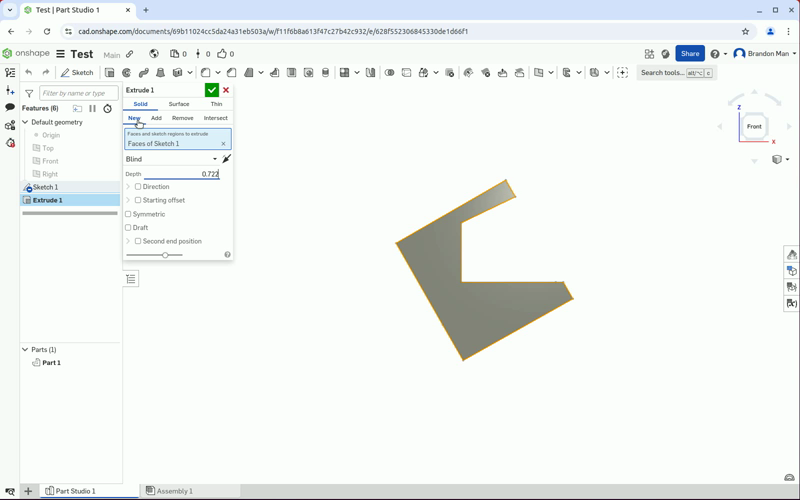
key(enter)
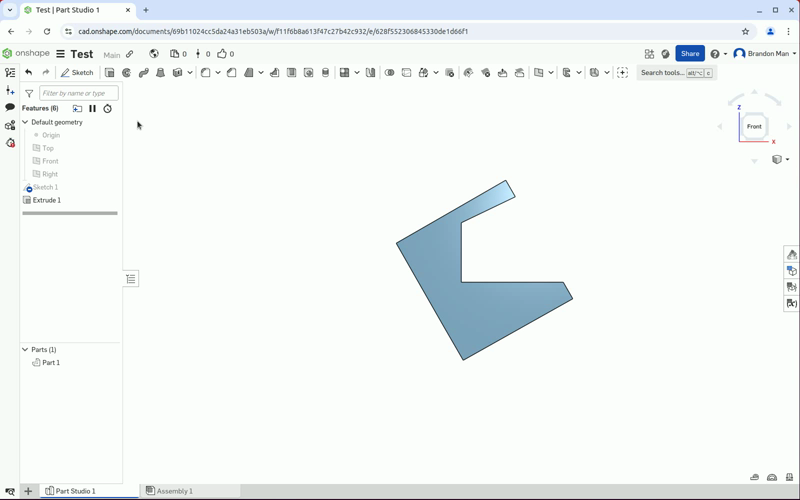
key(shift+h)
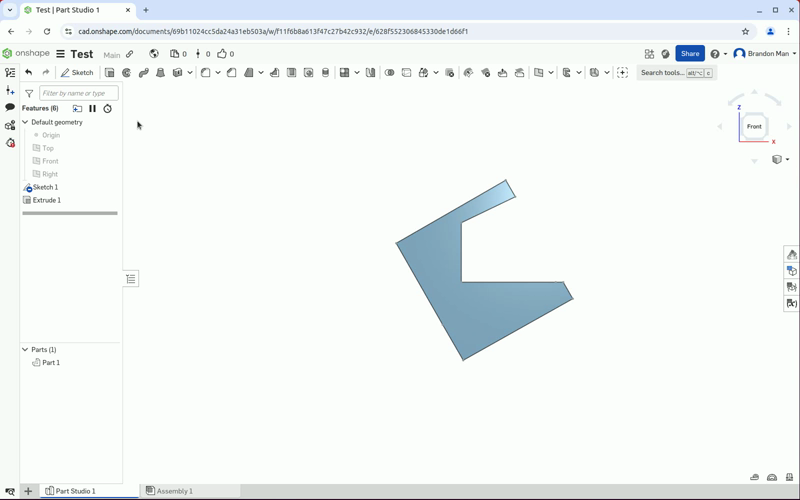
key(shift+h)
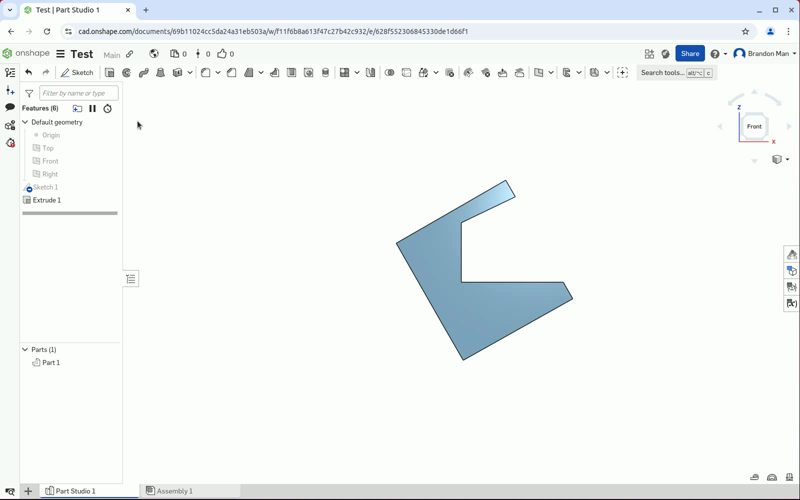
mouse_move(73, 189)
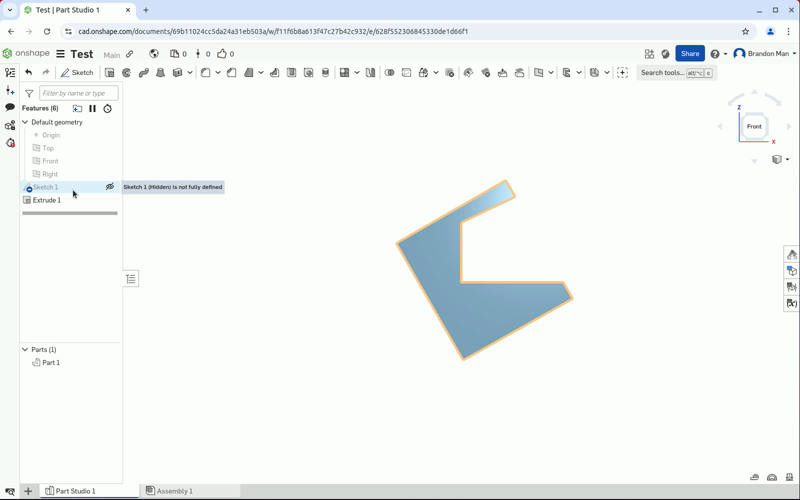
click(73, 189)
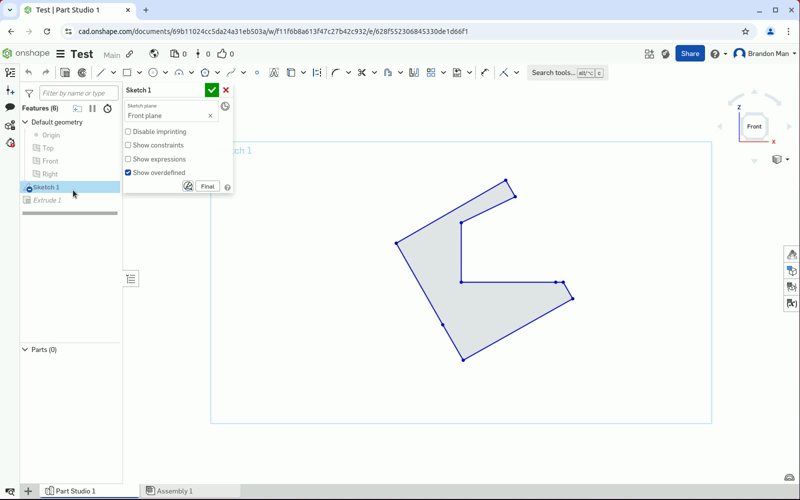
mouse_move(229, 92)
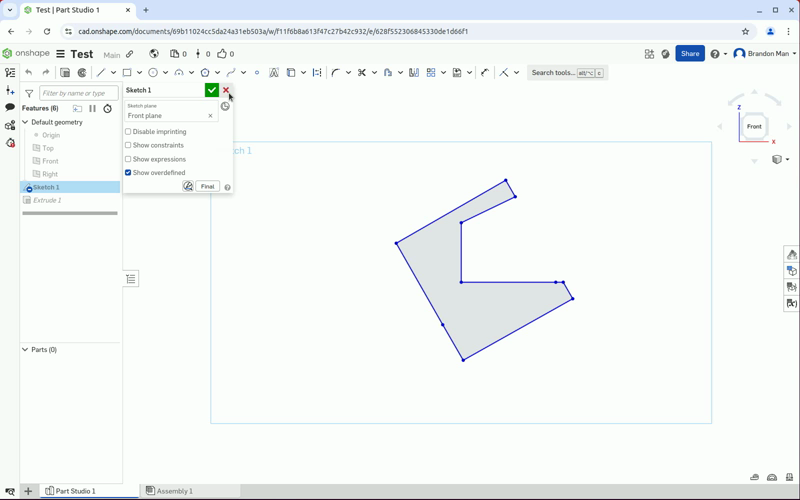
click(229, 92)
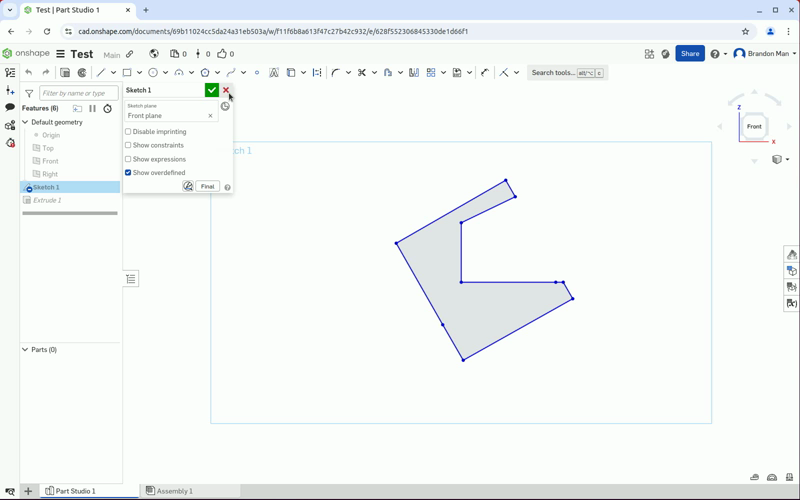
key(shift+s)
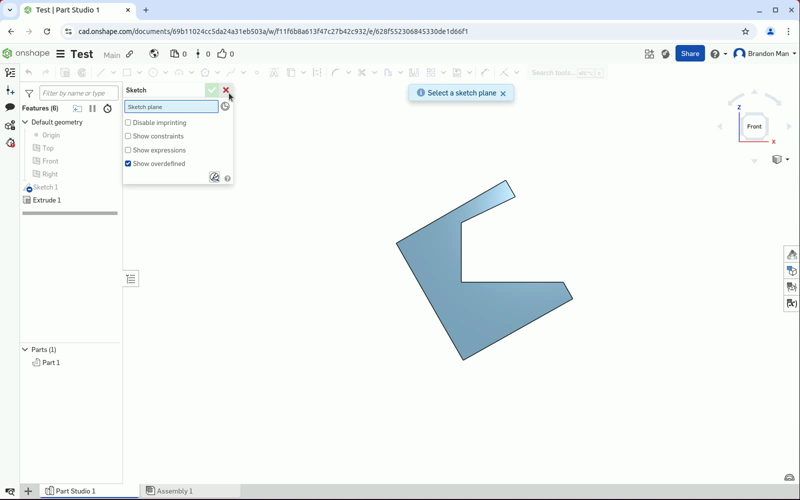
mouse_move(73, 163)
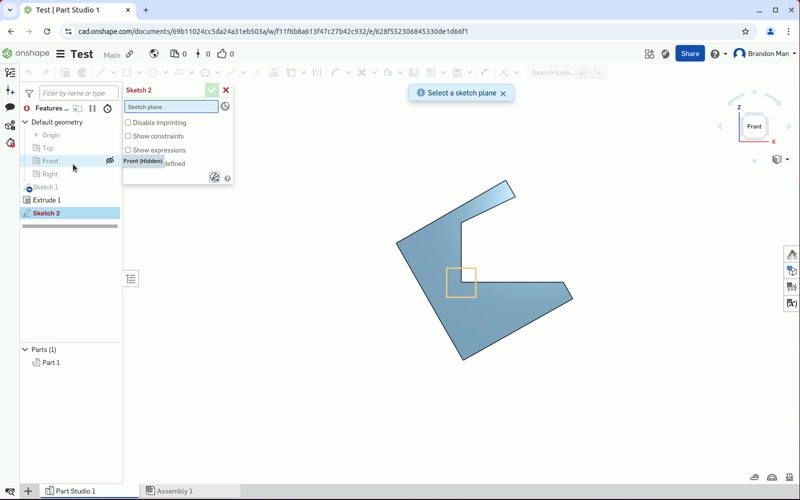
click(73, 163)
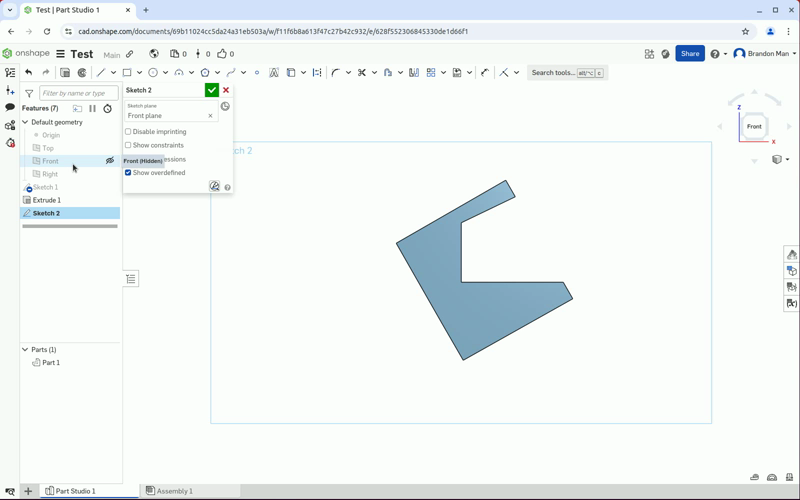
mouse_move(73, 352)
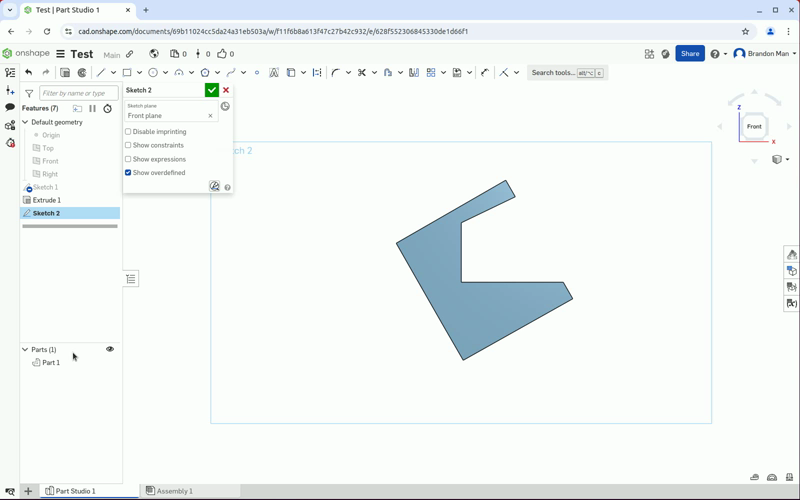
key(y)
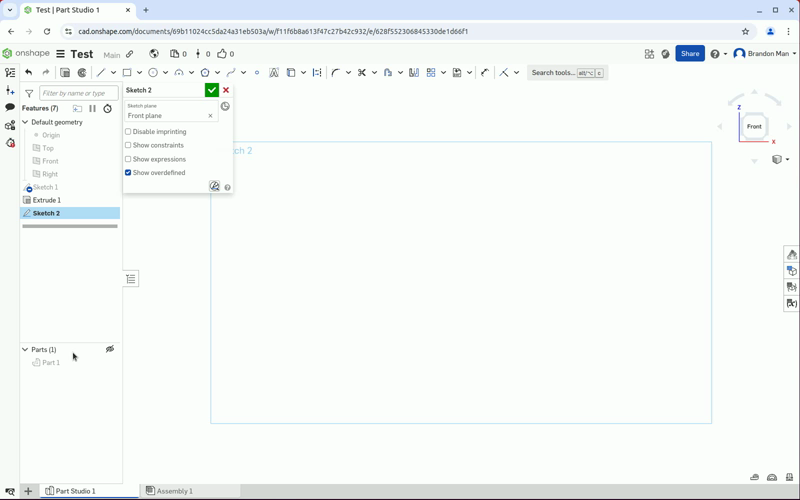
key(l)
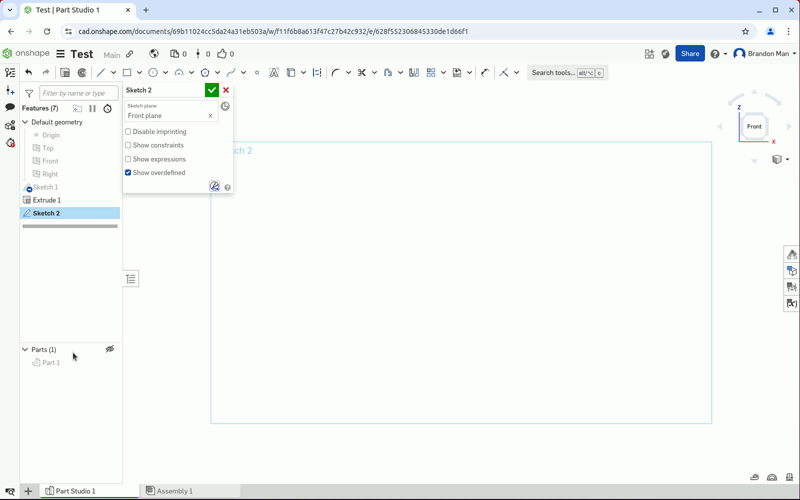
key_down(shift)
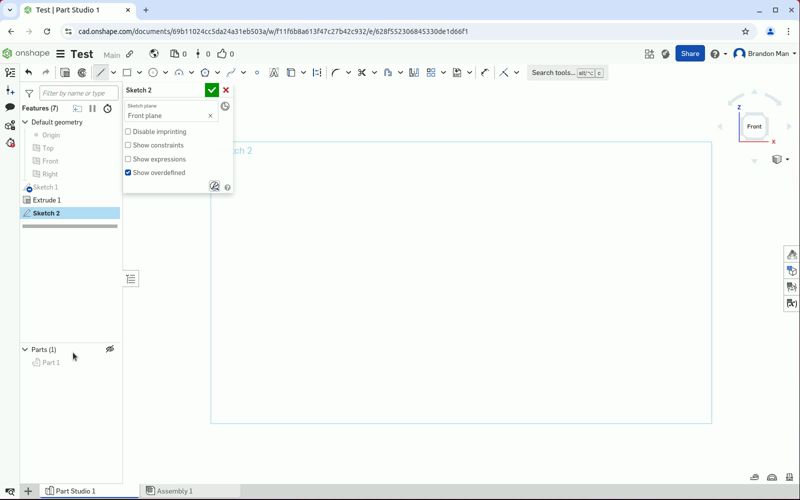
mouse_move(396, 243)
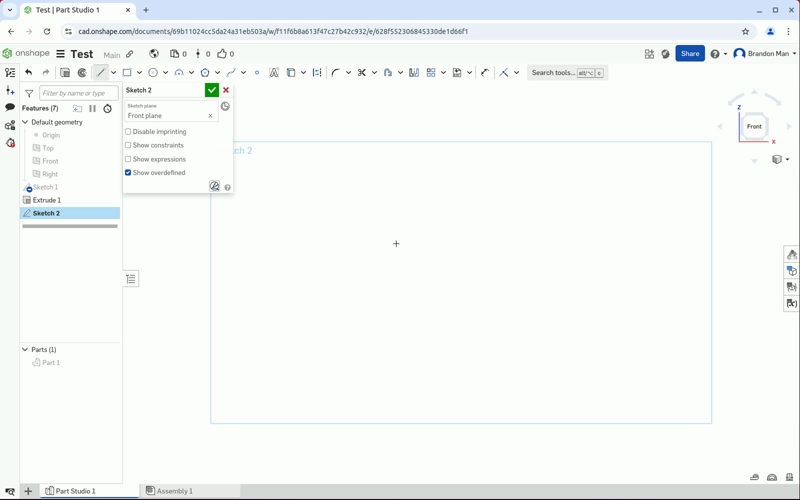
click(396, 243)
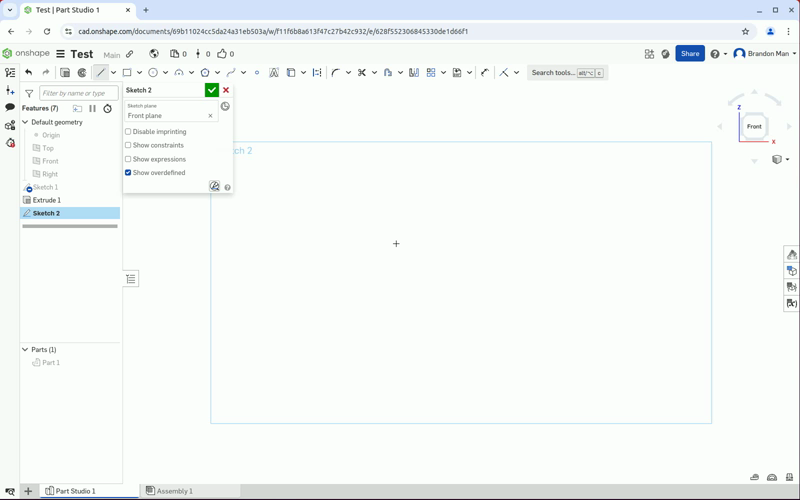
key_up(shift)
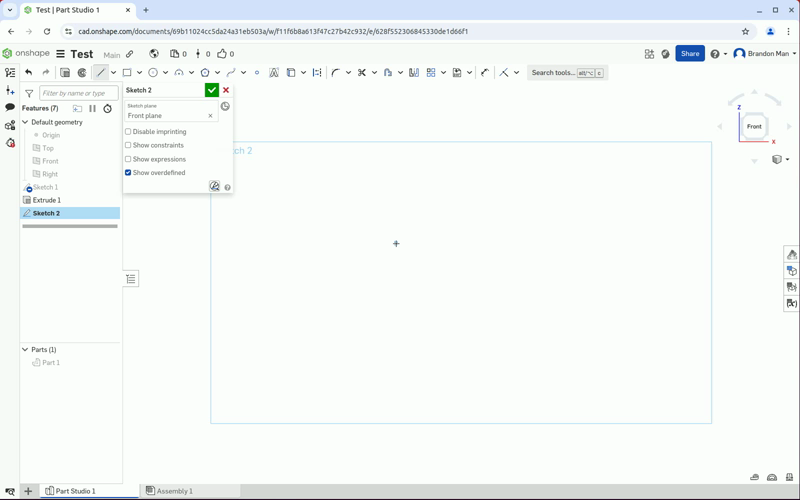
key_down(shift)
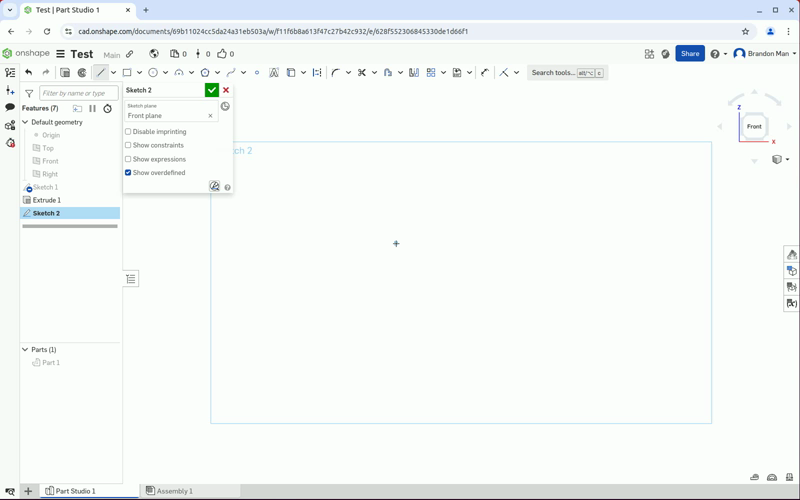
mouse_move(442, 324)
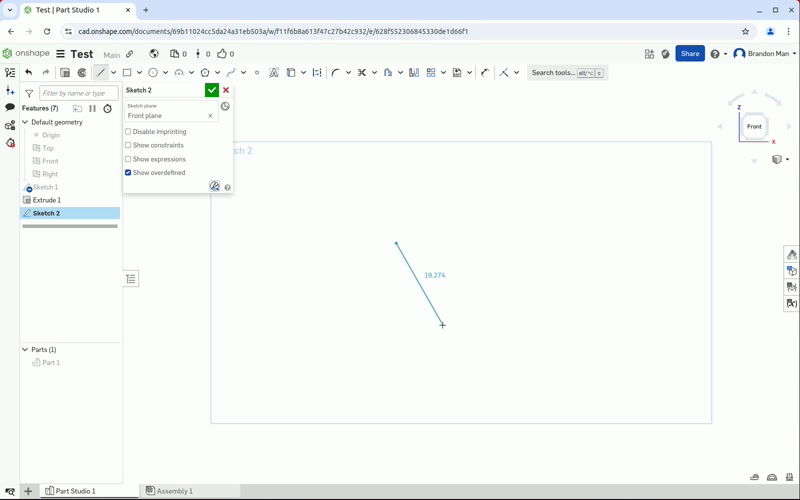
click(442, 324)
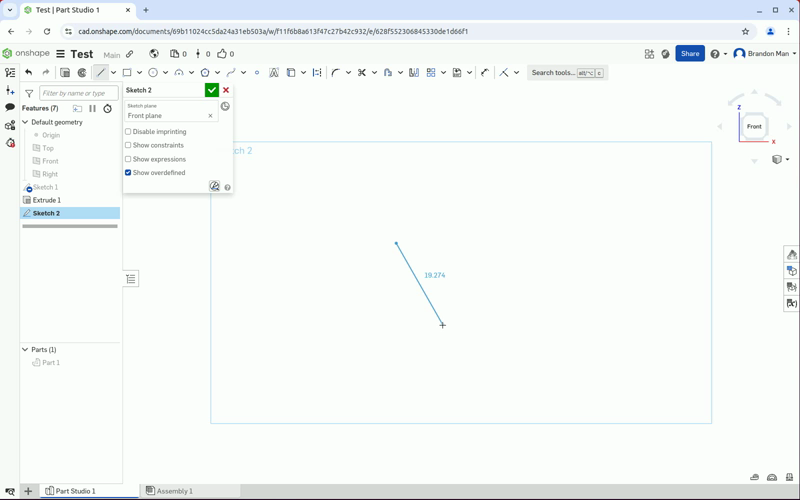
key_up(shift)
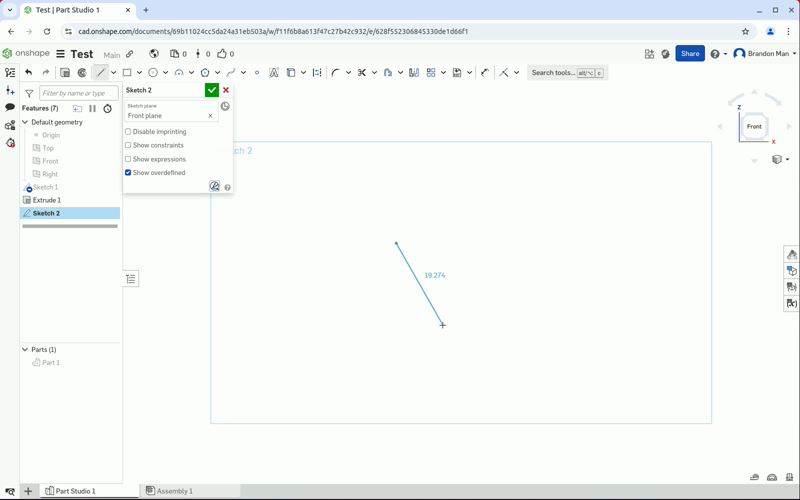
key_down(shift)
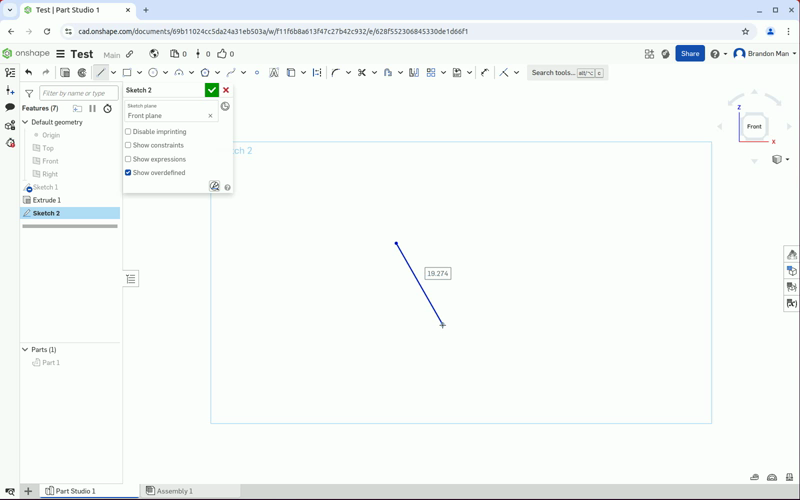
mouse_move(472, 324)
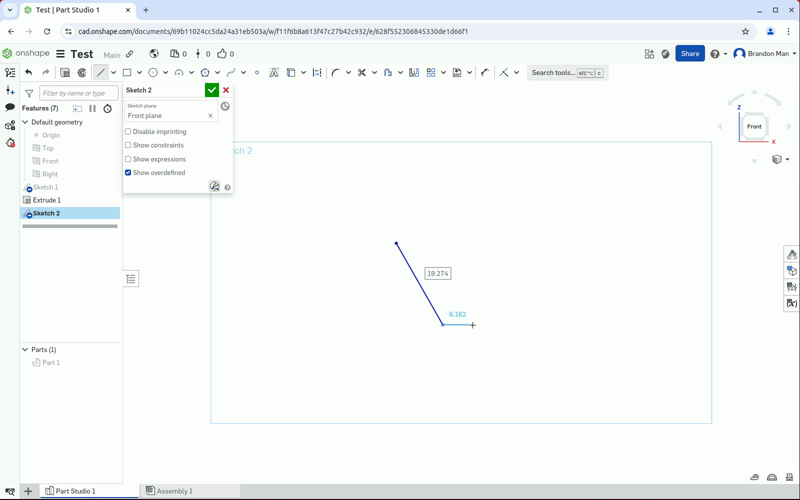
mouse_move(463, 360)
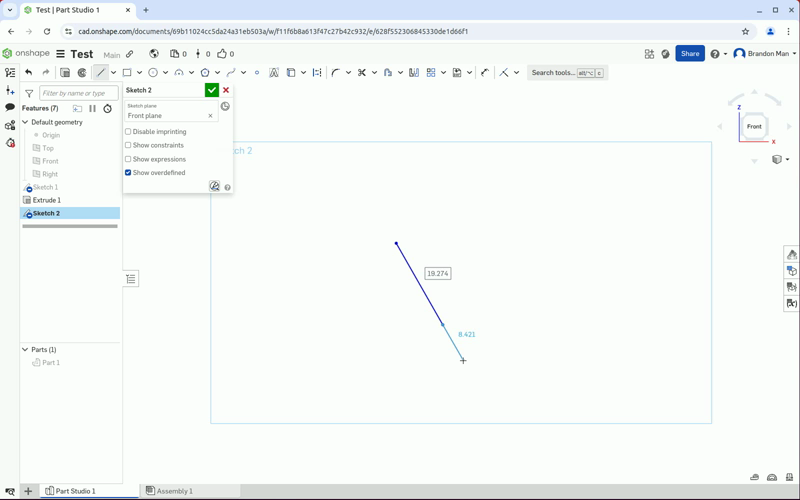
click(463, 360)
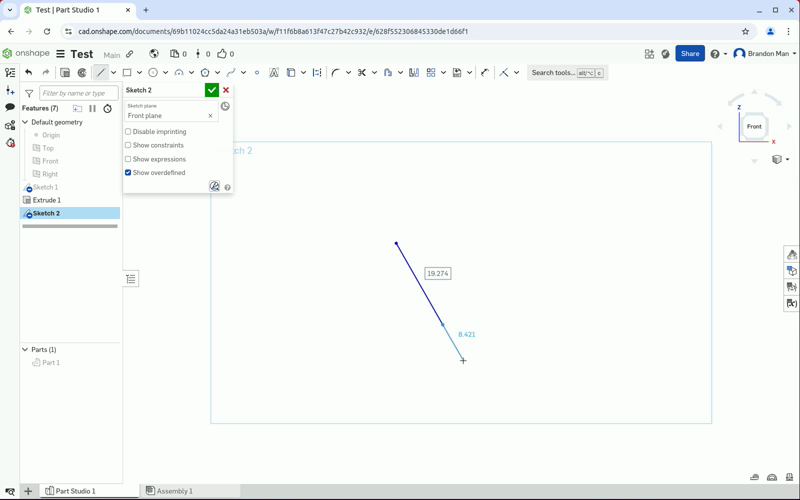
key_up(shift)
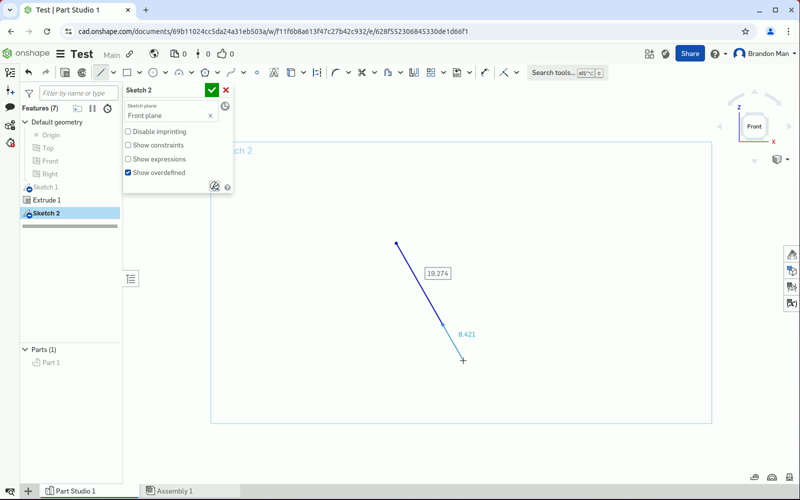
key_down(shift)
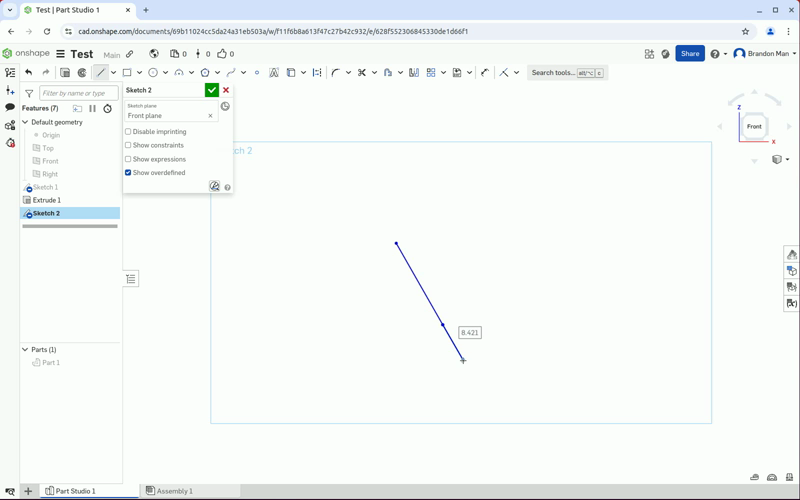
mouse_move(572, 298)
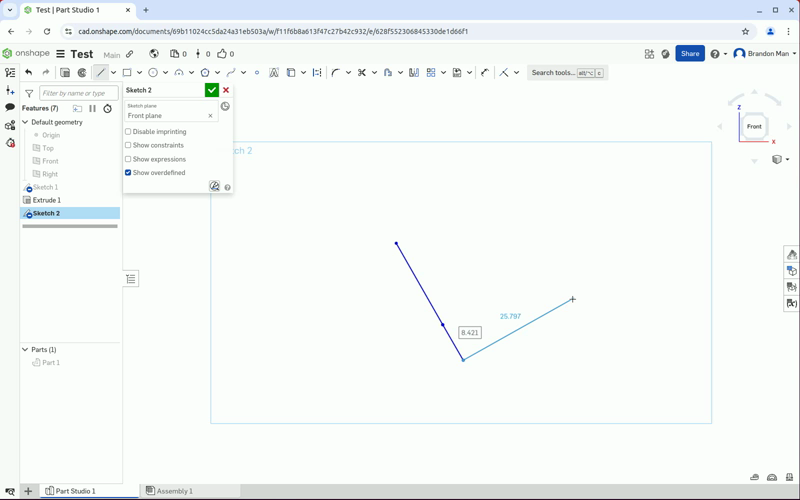
click(572, 298)
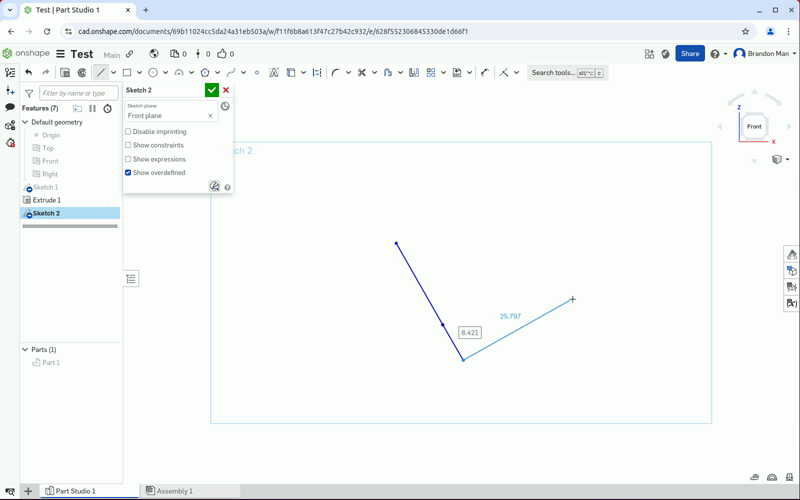
key_up(shift)
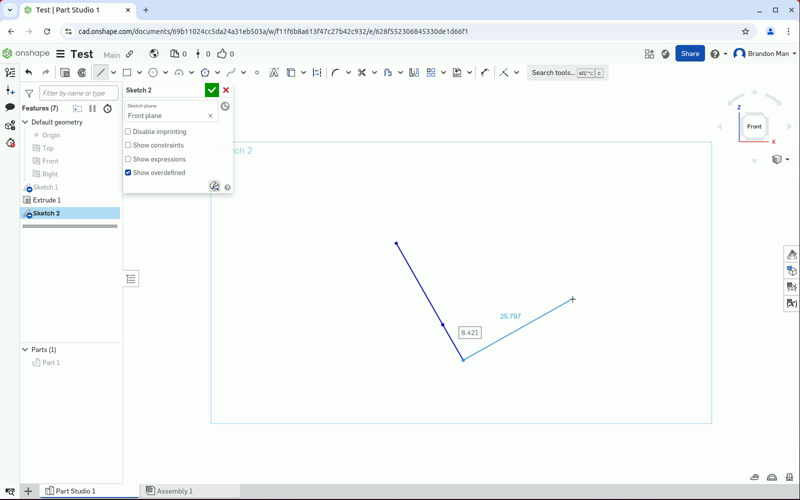
key_down(shift)
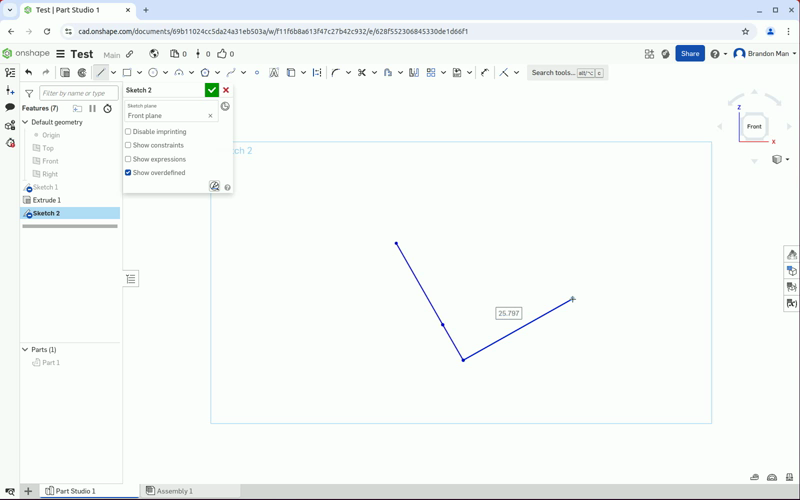
mouse_move(589, 298)
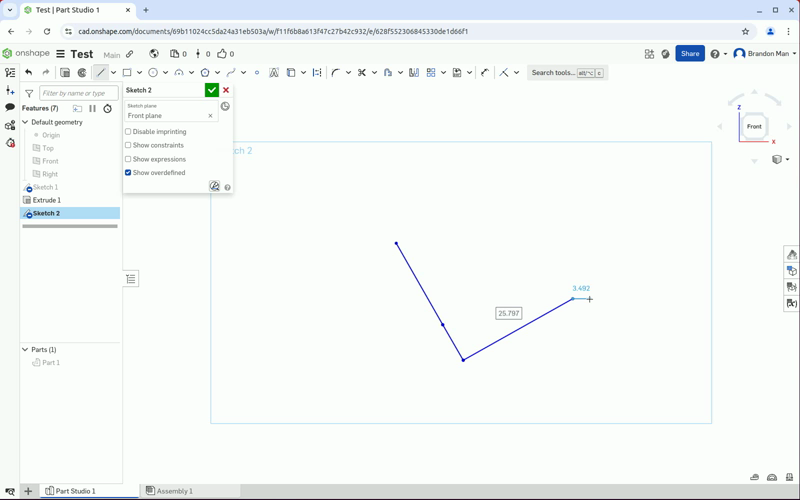
mouse_move(563, 282)
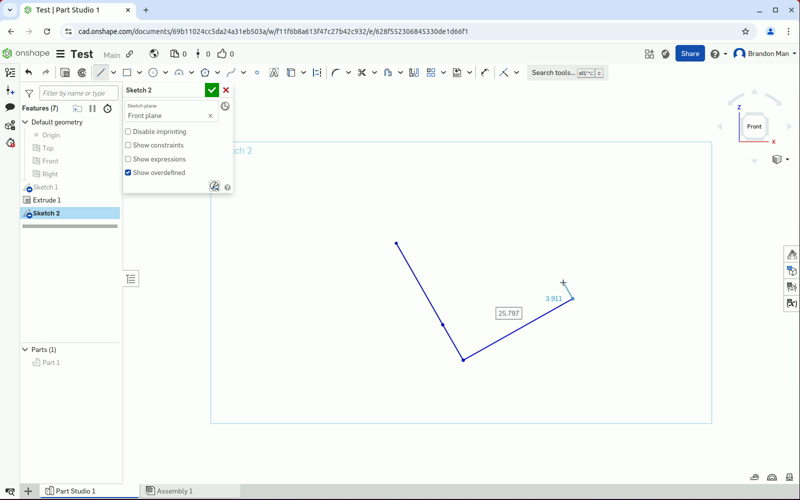
click(563, 282)
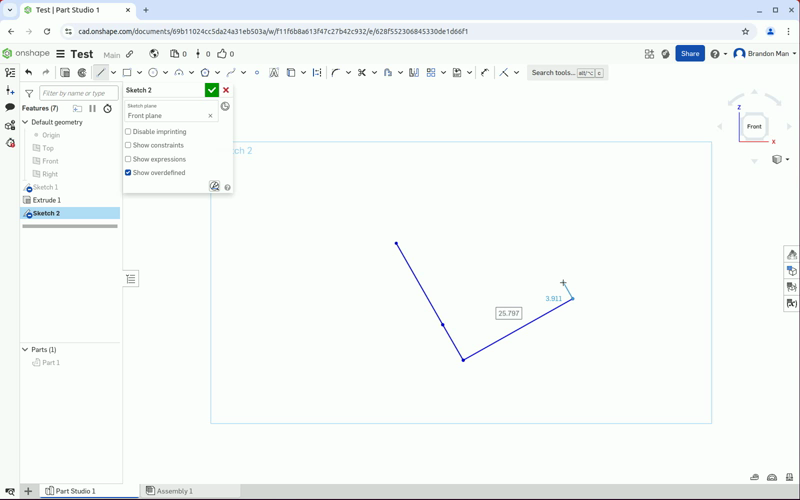
key_up(shift)
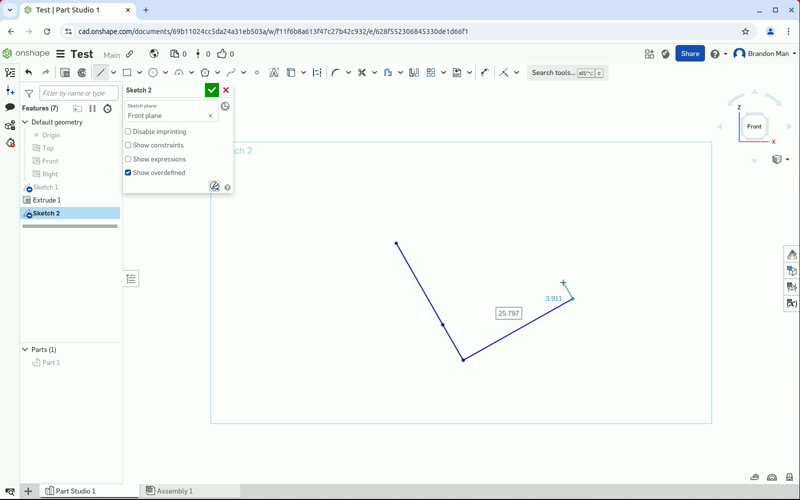
key_down(shift)
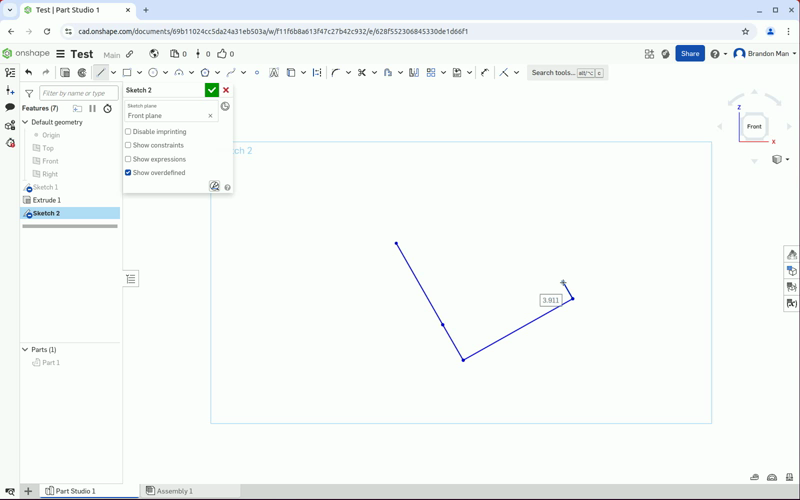
mouse_move(589, 282)
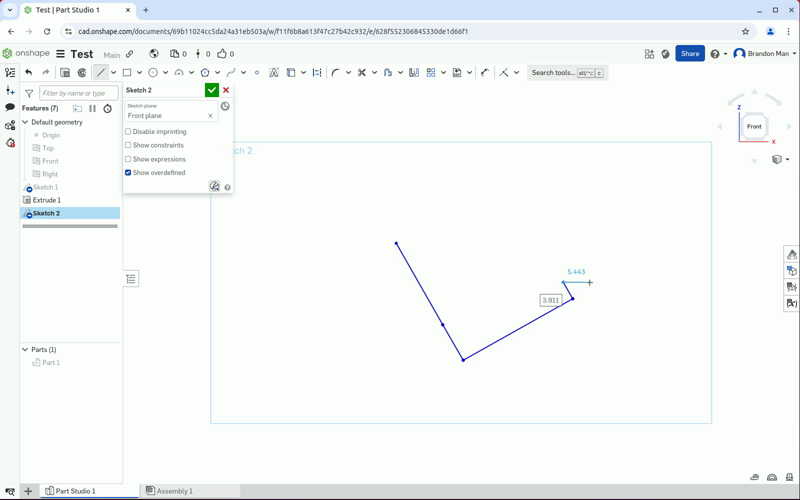
mouse_move(555, 282)
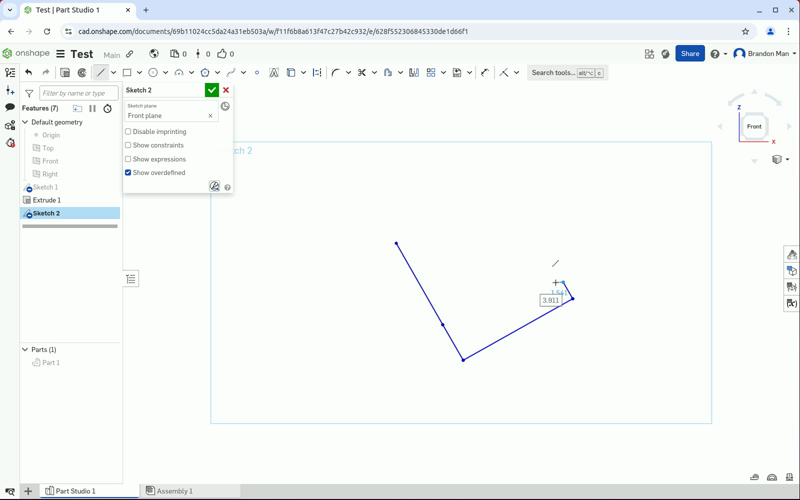
click(555, 282)
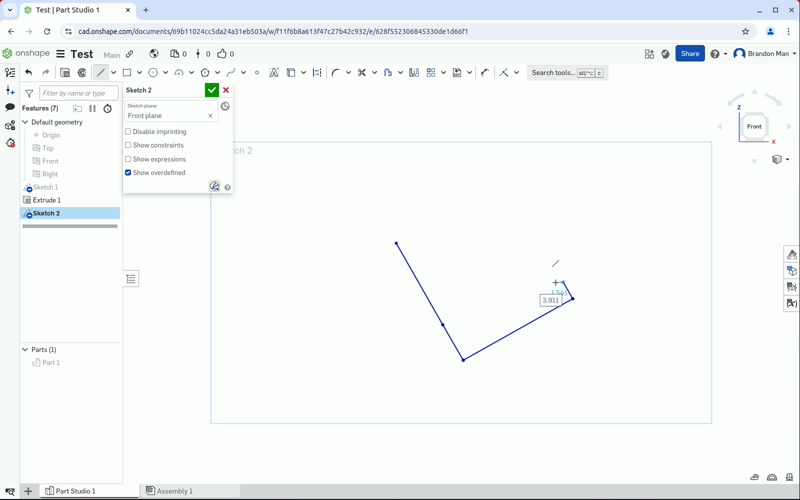
key_up(shift)
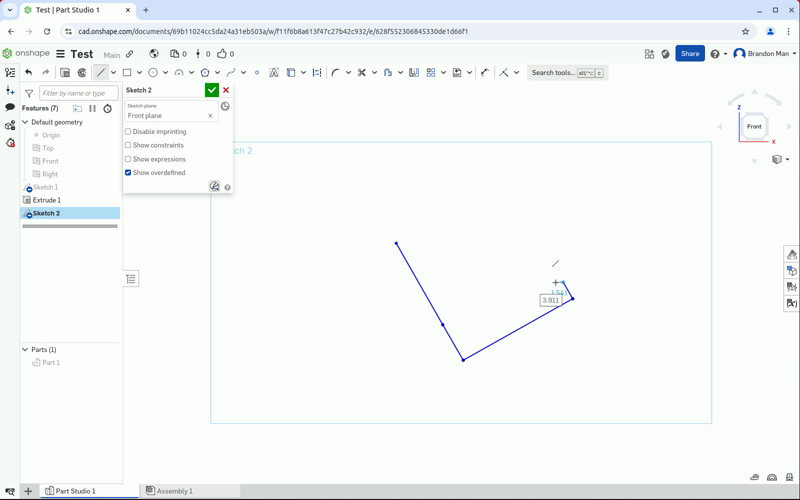
key_down(shift)
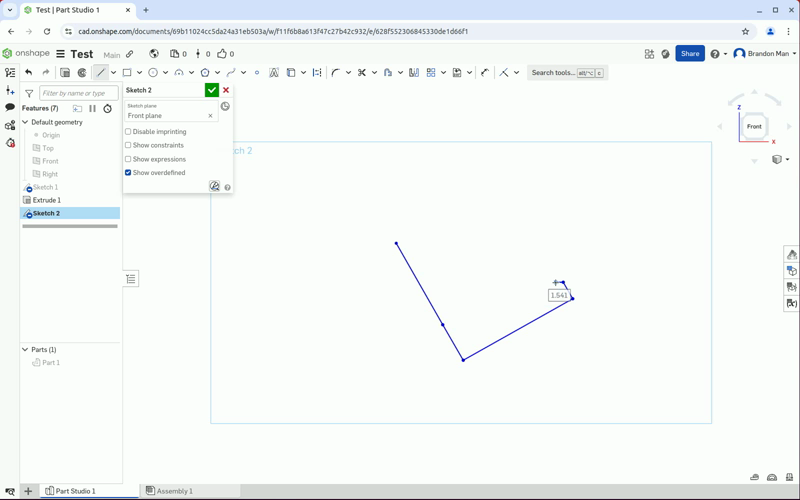
mouse_move(461, 282)
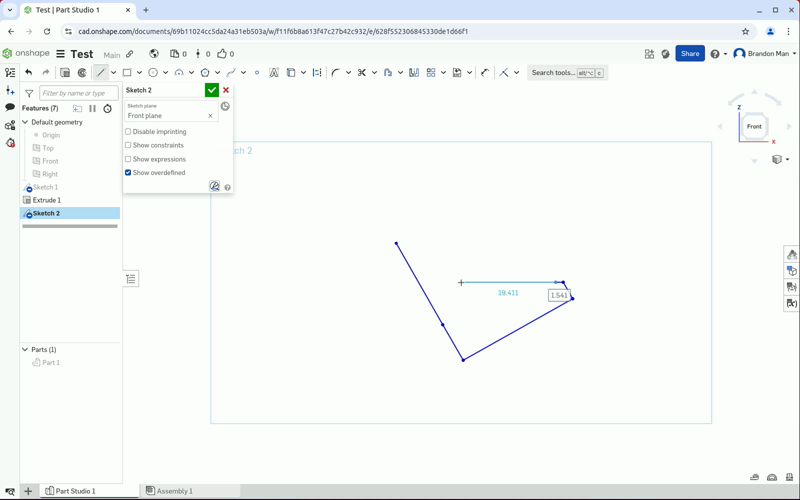
click(461, 282)
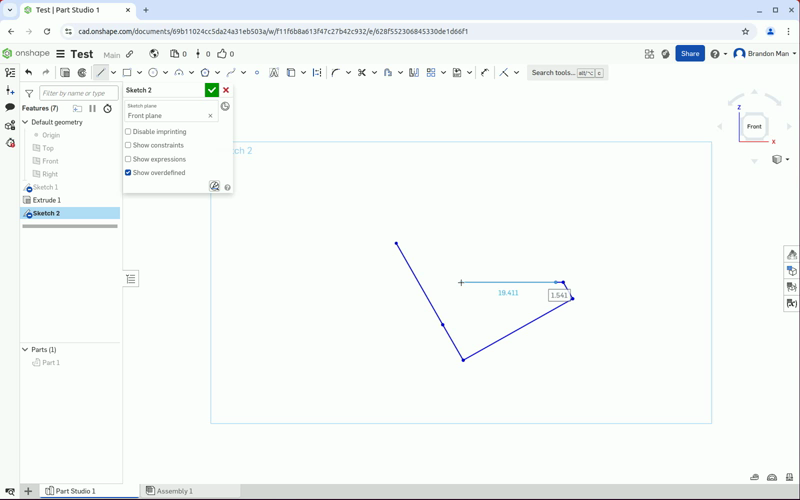
key_up(shift)
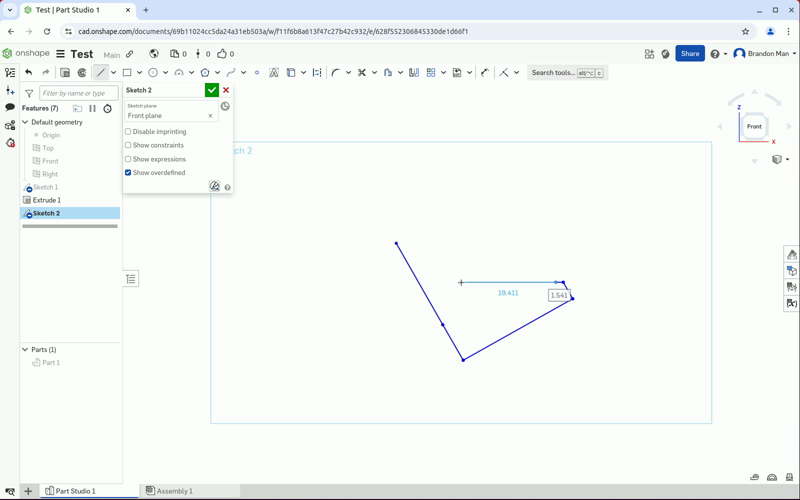
key_down(shift)
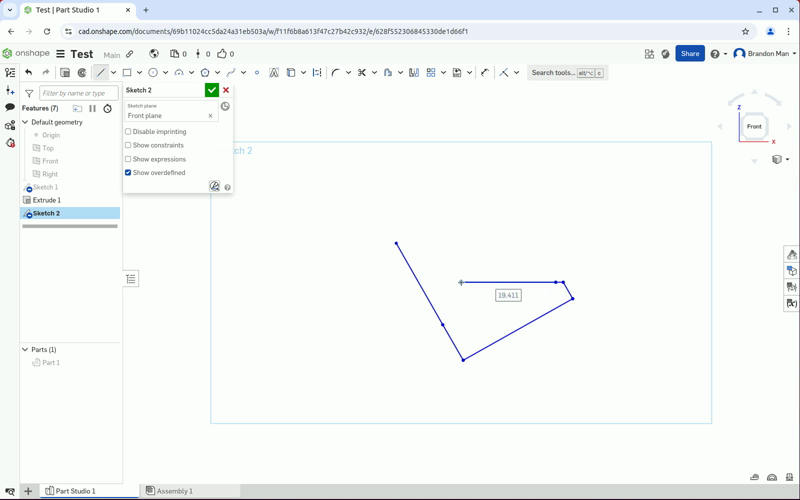
mouse_move(491, 282)
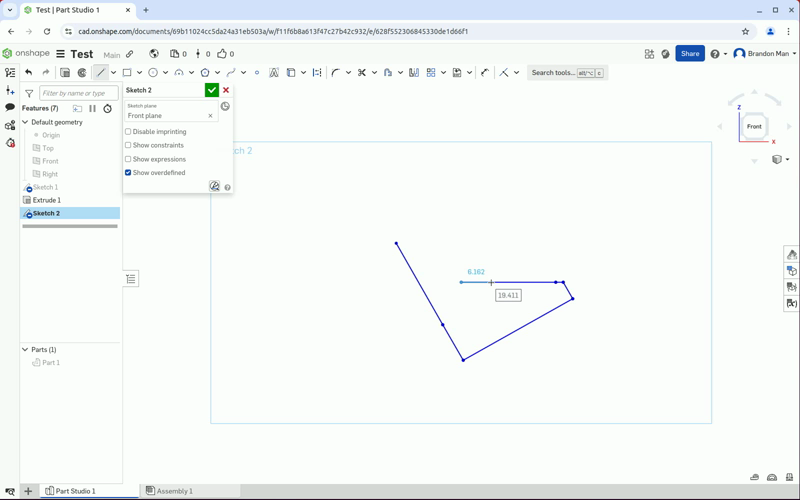
mouse_move(461, 222)
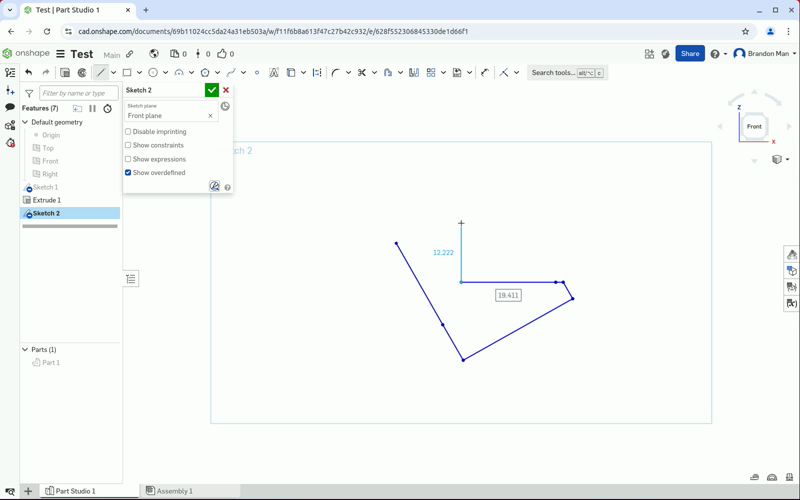
click(461, 222)
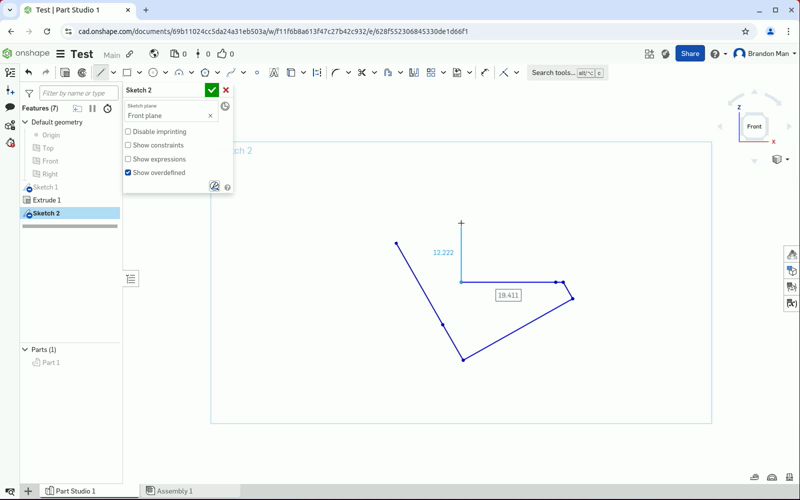
key_up(shift)
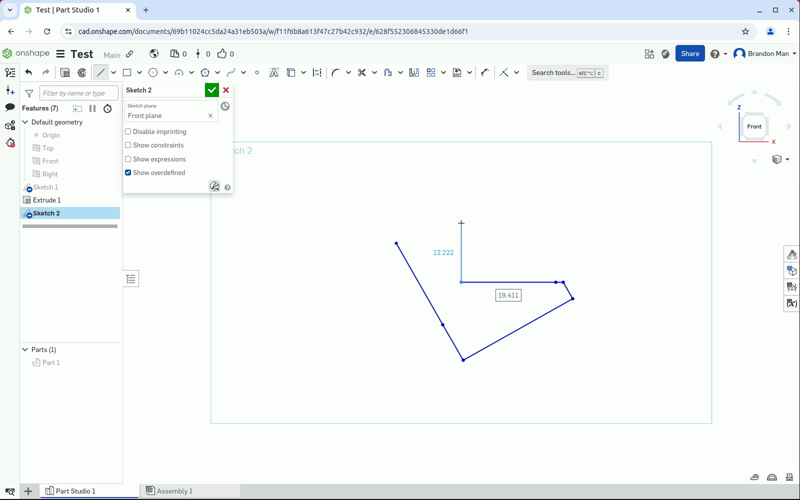
key_down(shift)
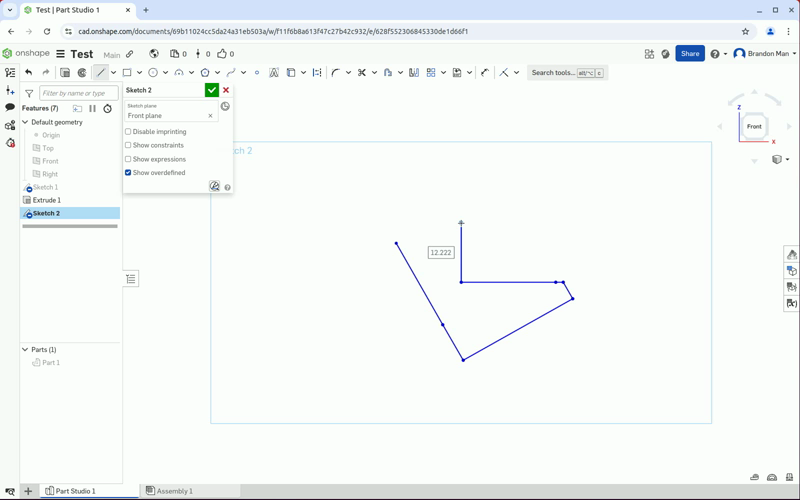
mouse_move(491, 222)
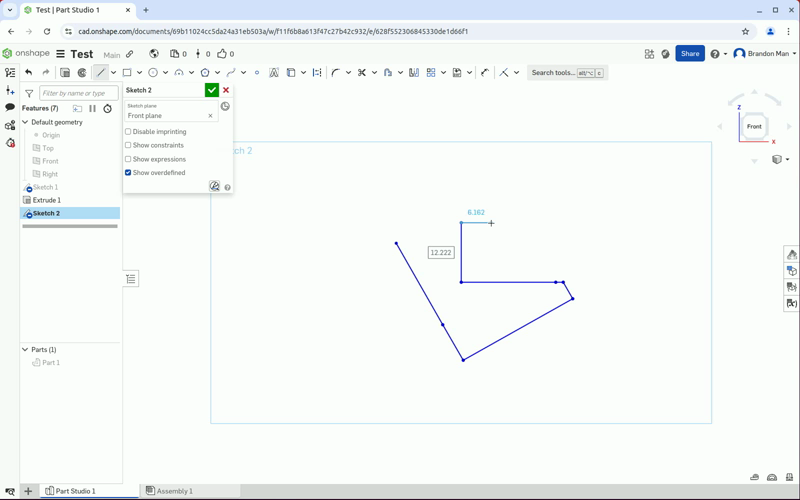
mouse_move(515, 196)
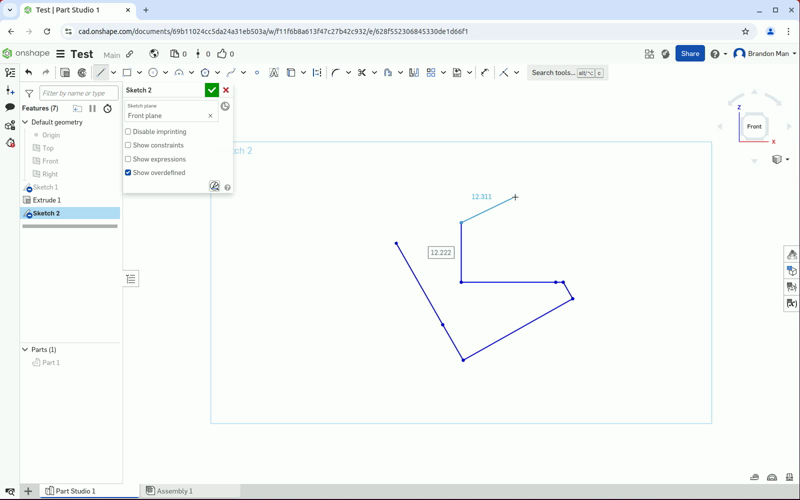
click(515, 196)
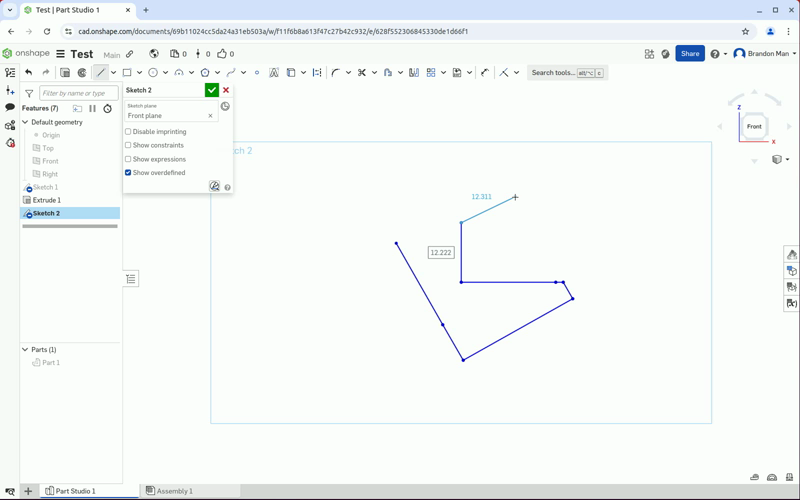
key_up(shift)
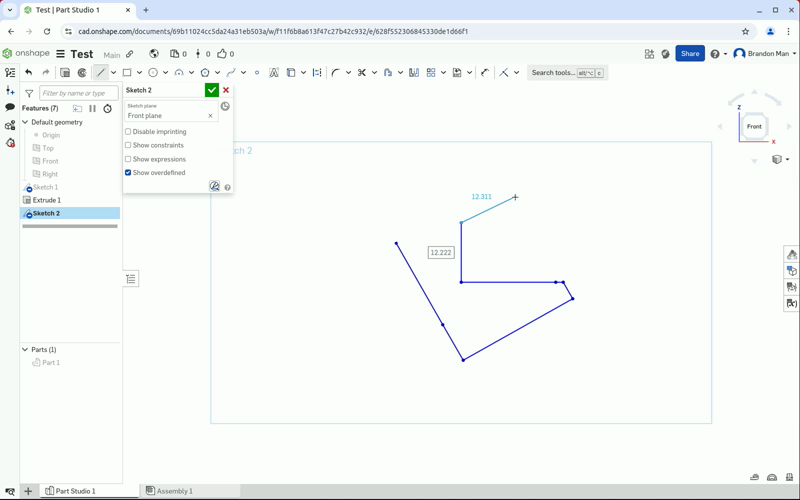
key_down(shift)
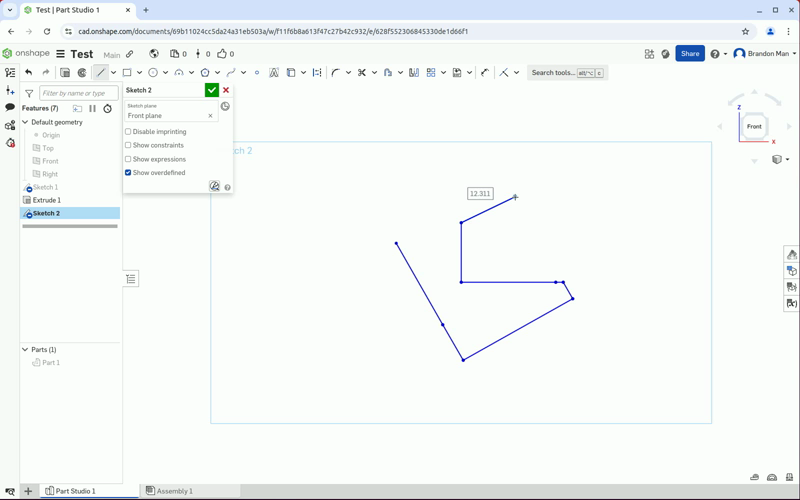
mouse_move(545, 196)
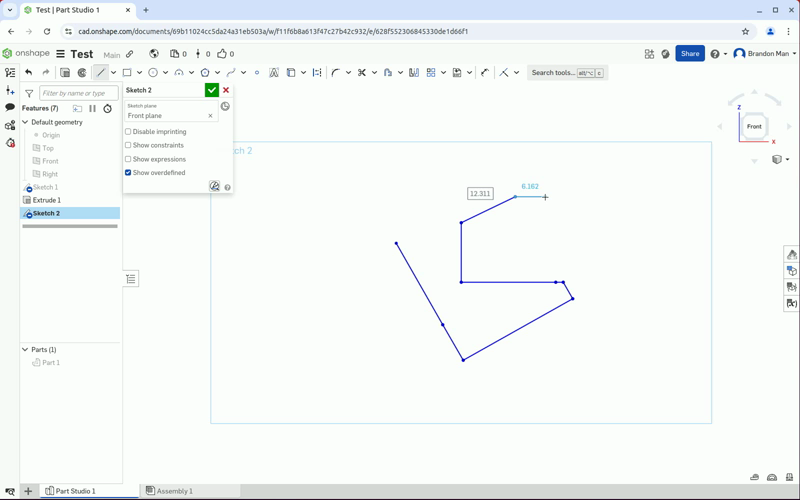
mouse_move(505, 180)
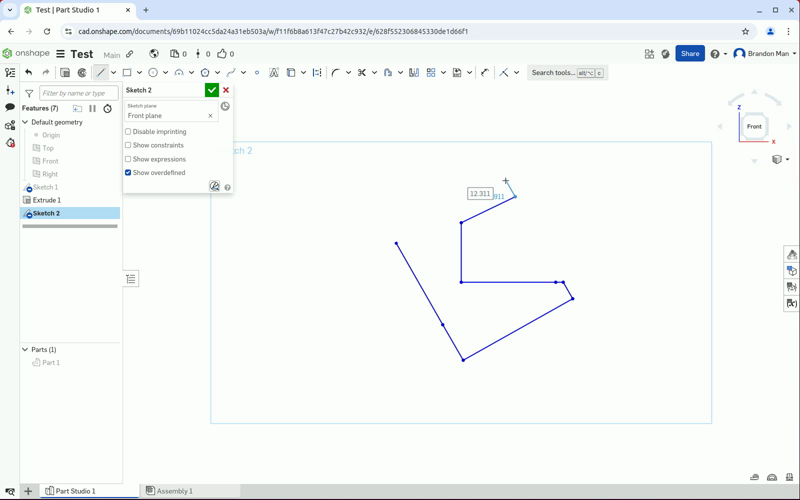
click(505, 180)
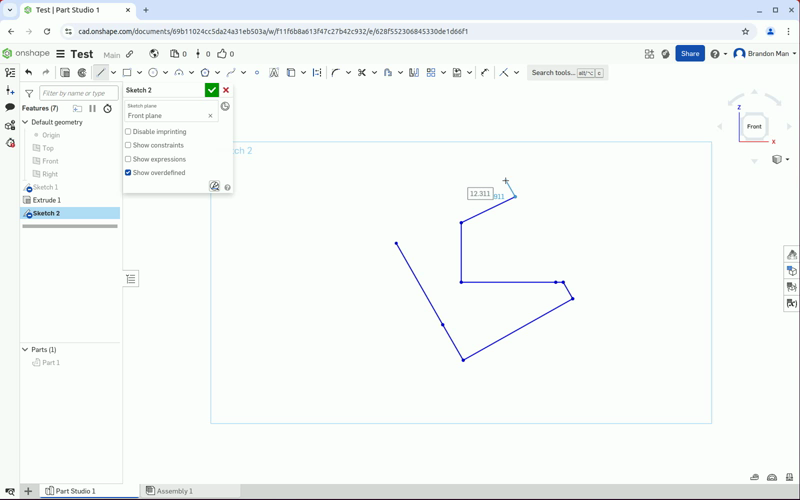
key_up(shift)
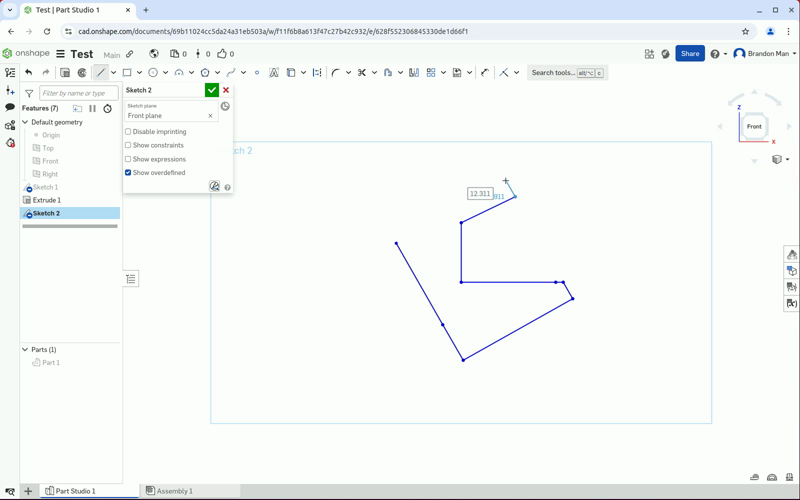
key_down(shift)
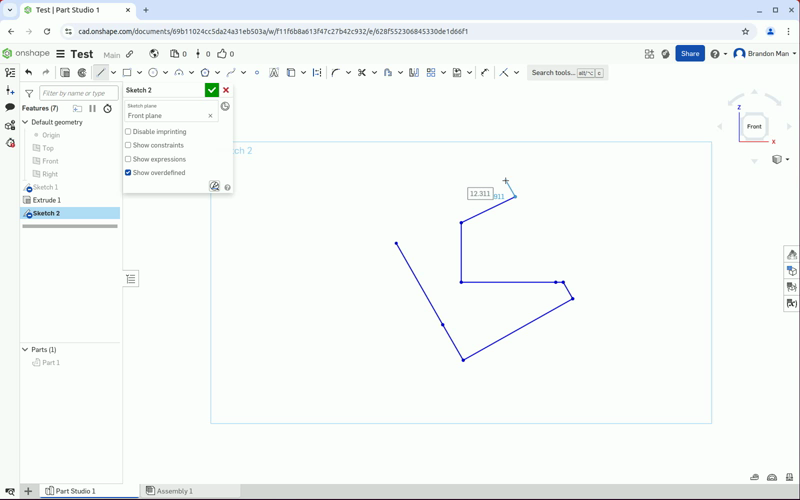
mouse_move(396, 243)
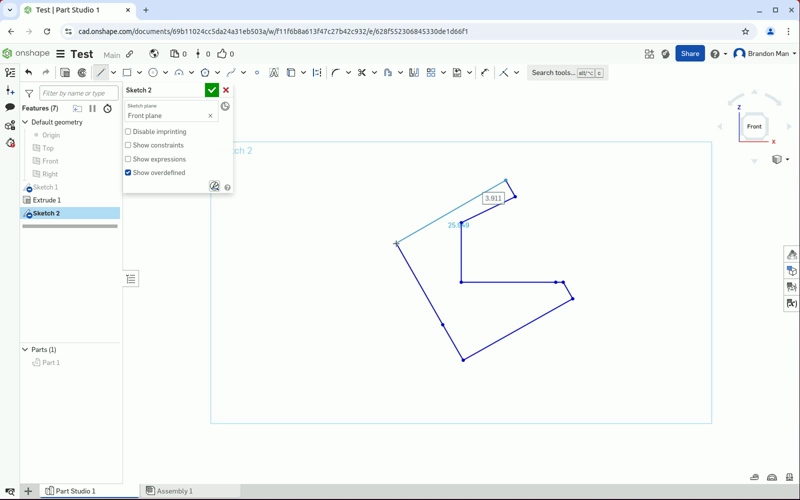
key_up(shift)
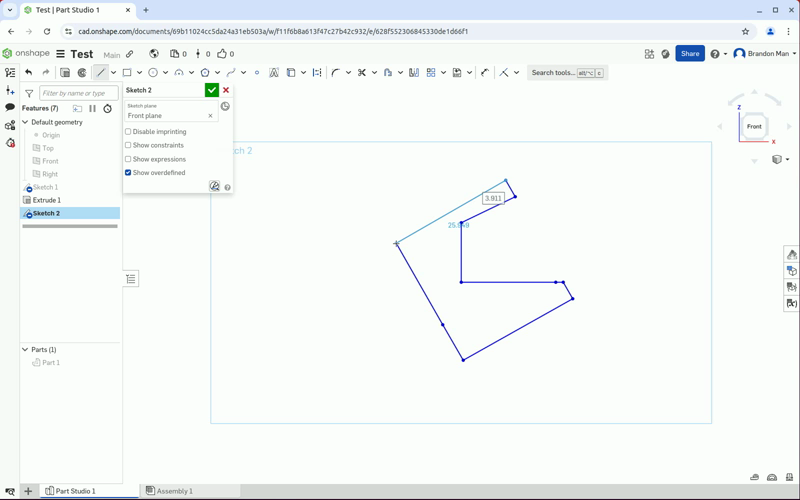
click(396, 243)
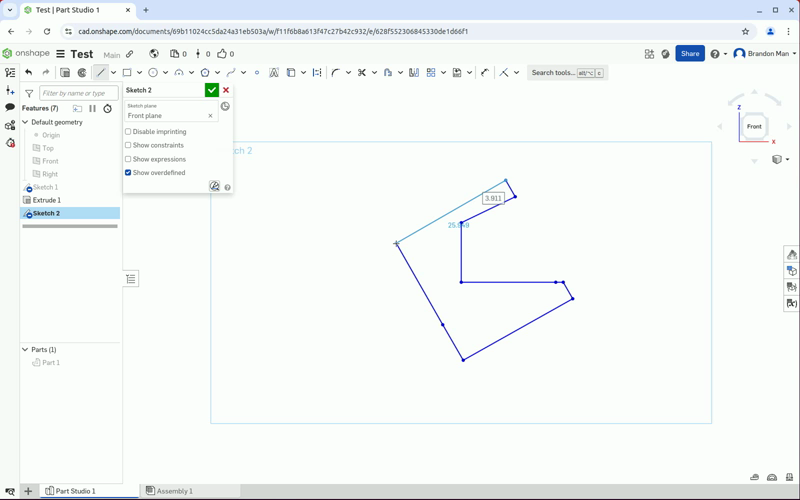
key(esc)
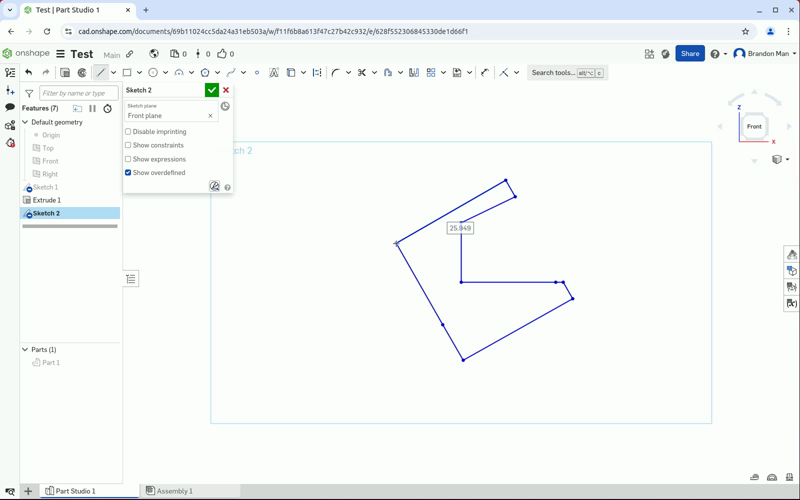
mouse_move(496, 194)
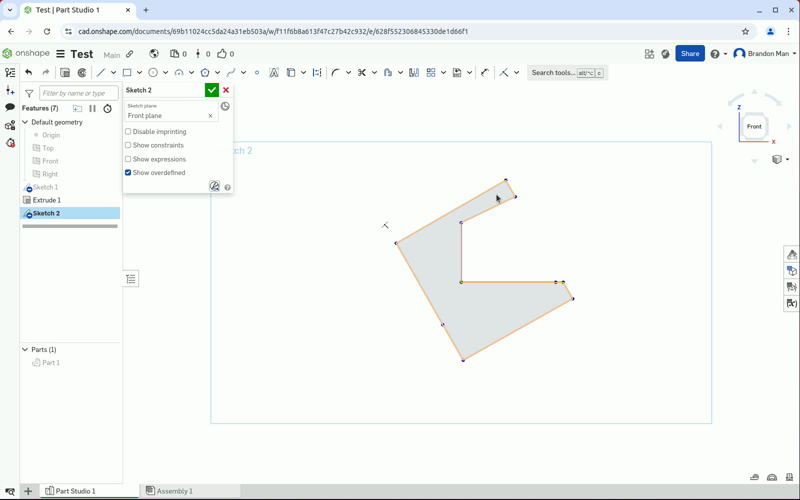
click(496, 194)
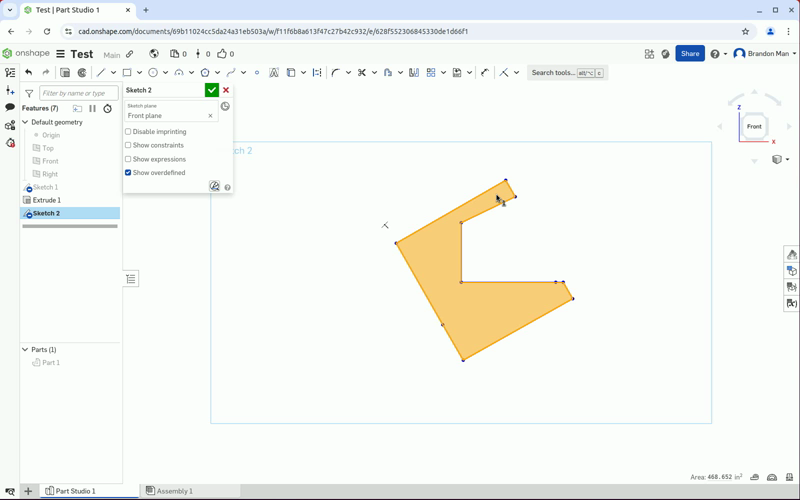
mouse_move(73, 352)
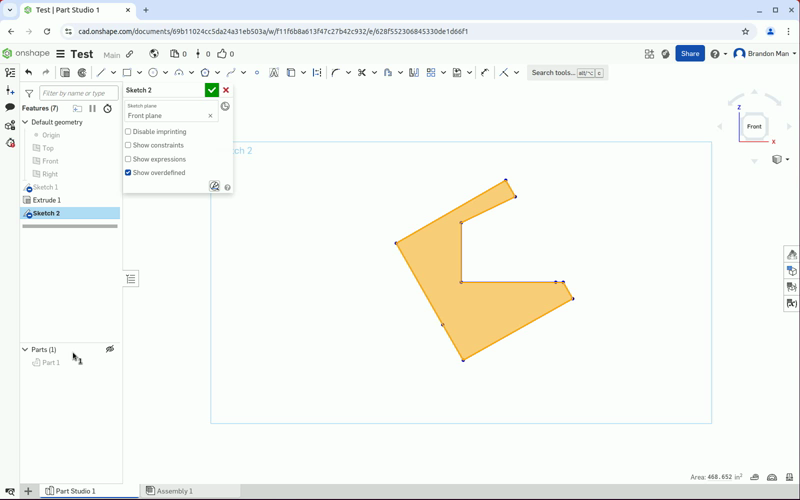
key(shift+y)
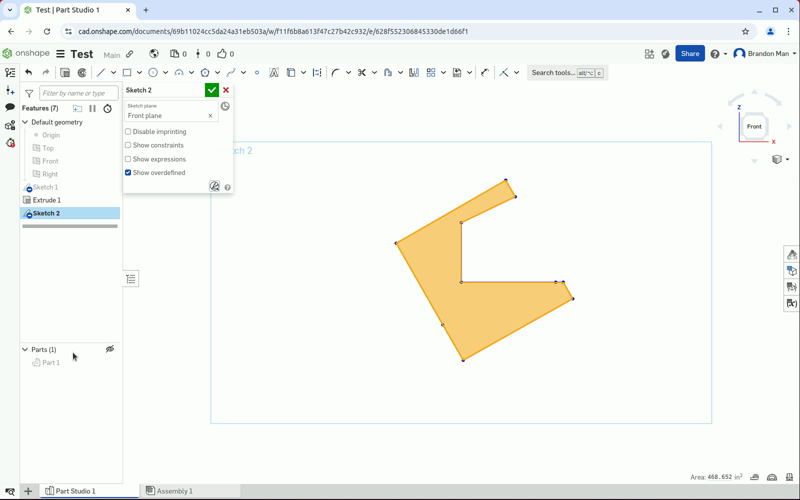
key(shift+e)
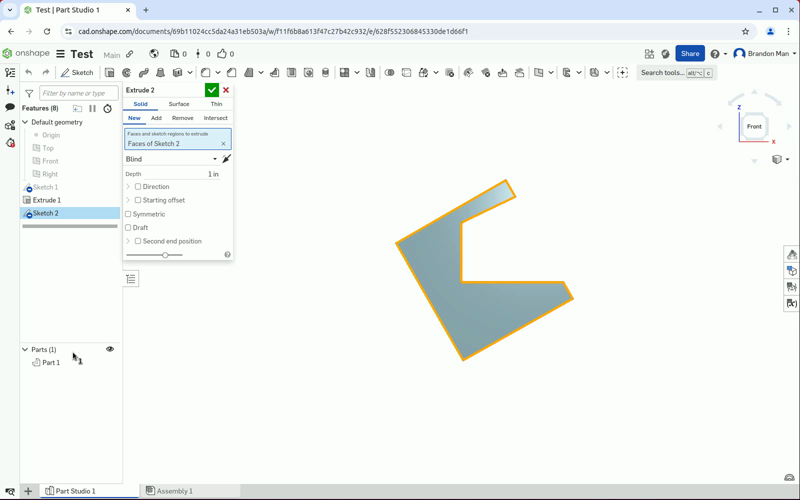
mouse_move(143, 106)
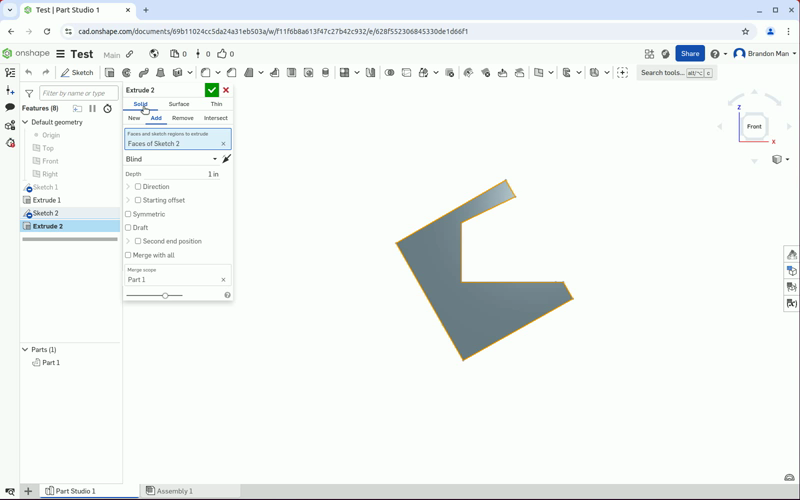
click(143, 106)
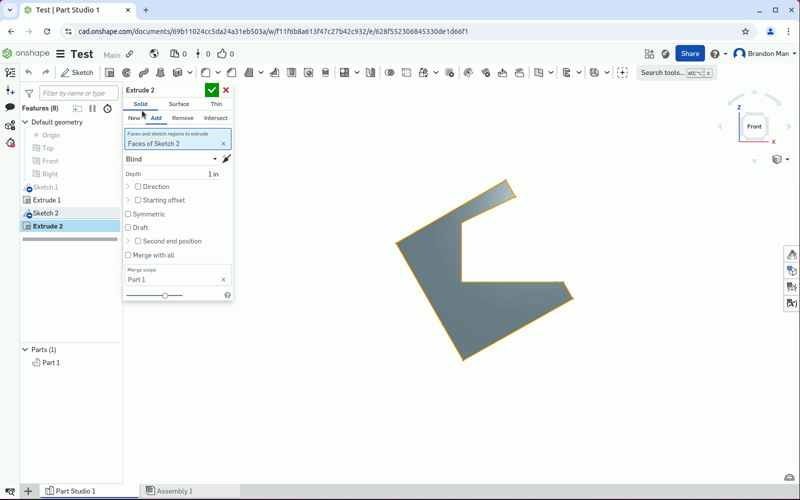
mouse_move(137, 120)
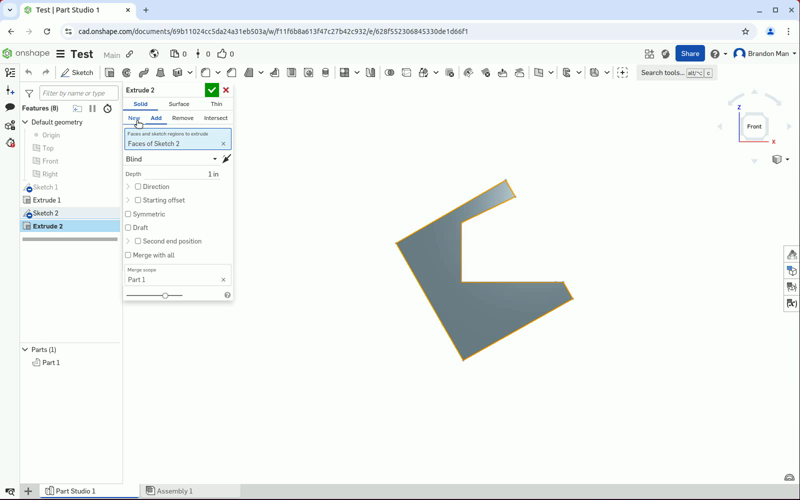
click(137, 120)
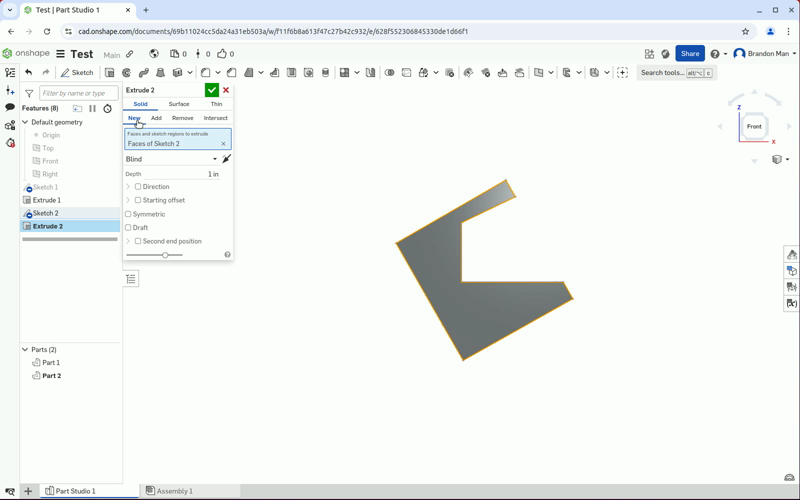
key(tab, 4)
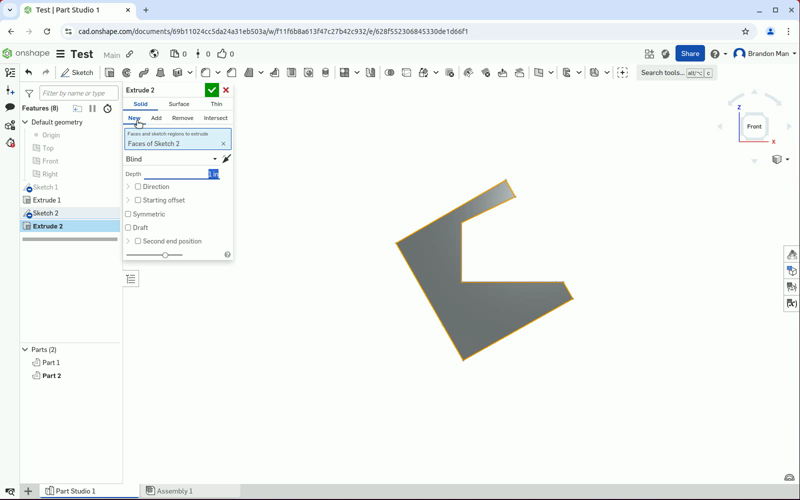
text(-1.444)
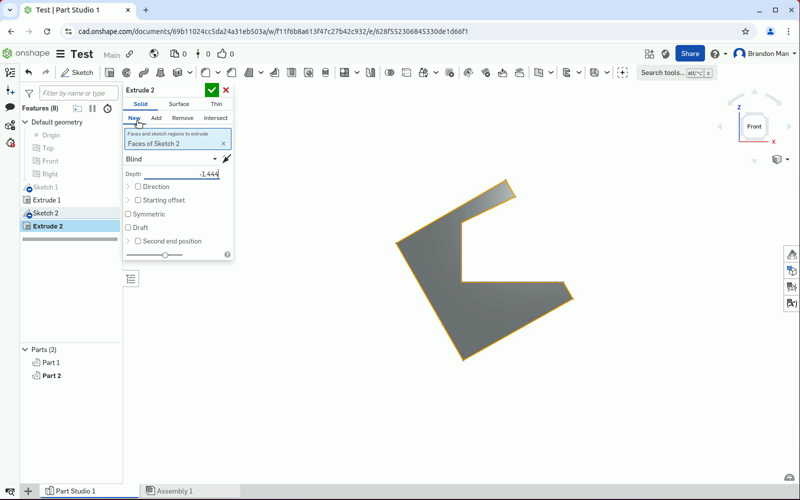
key(enter)
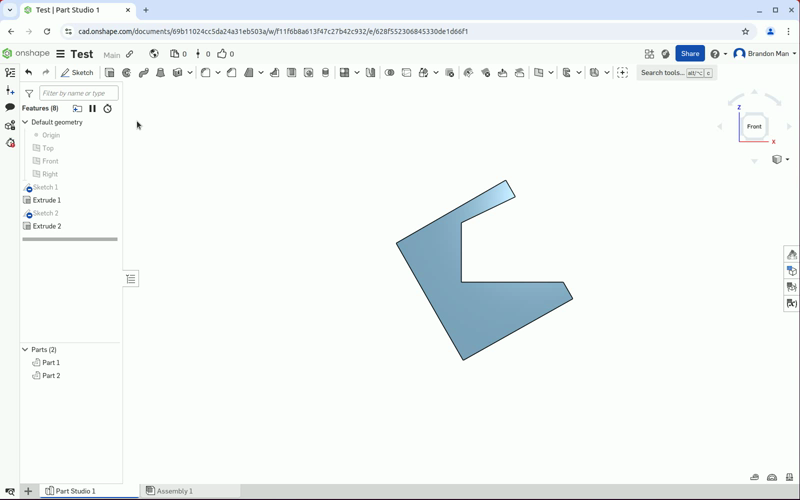
key(shift+h)
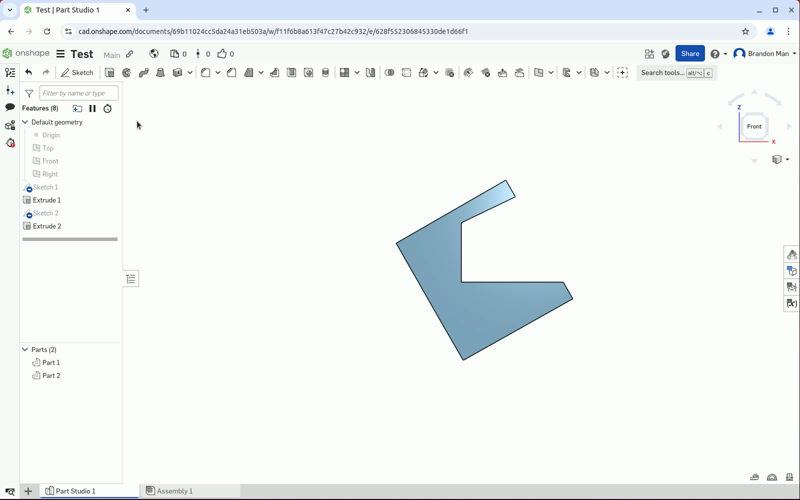
key(shift+h)
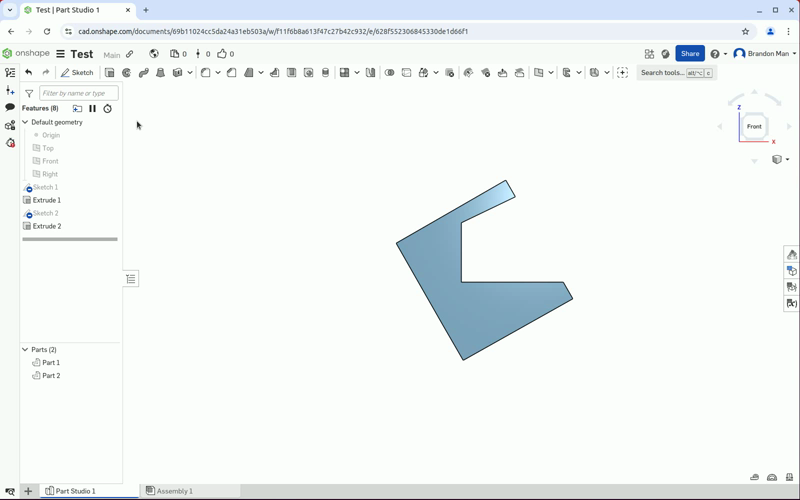
mouse_move(73, 189)
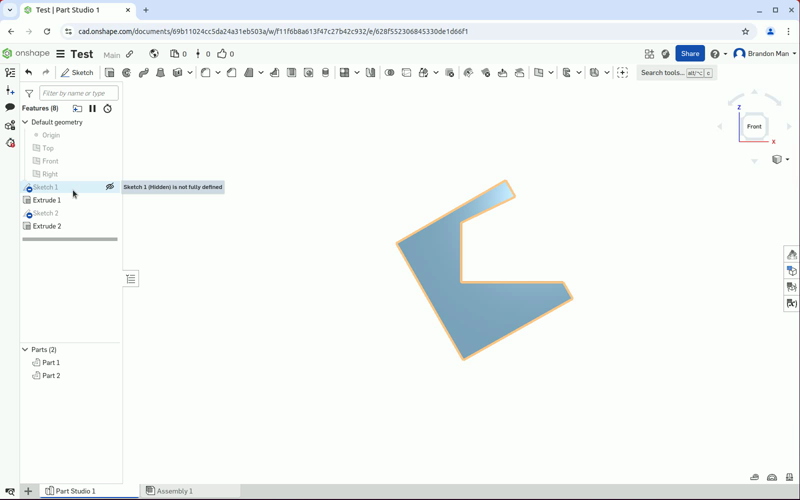
click(73, 189)
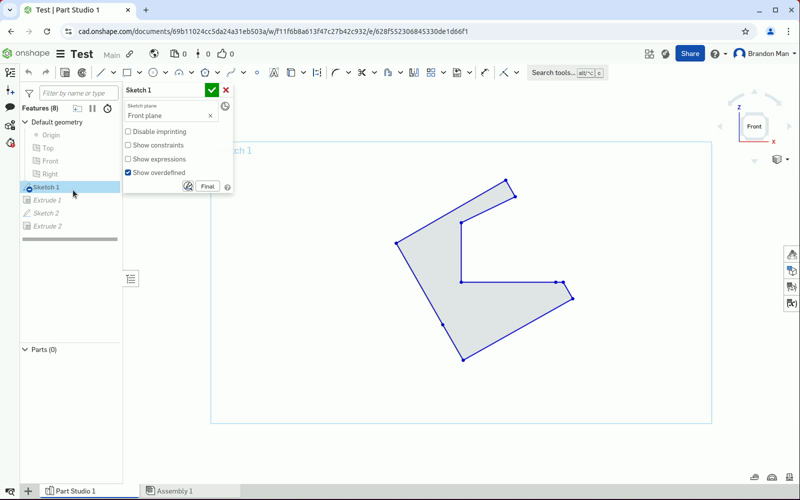
mouse_move(229, 92)
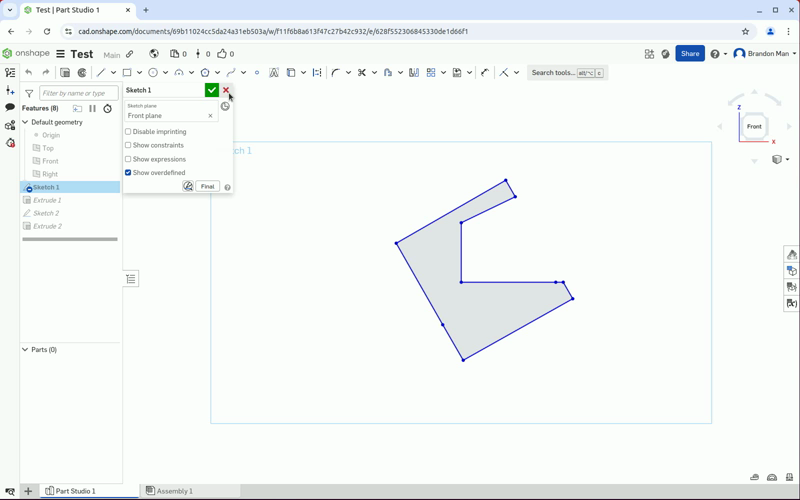
click(229, 92)
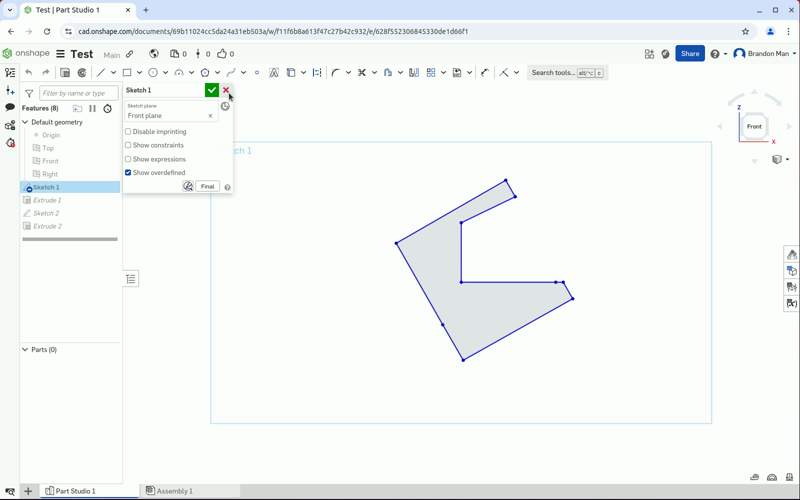
key(shift+s)
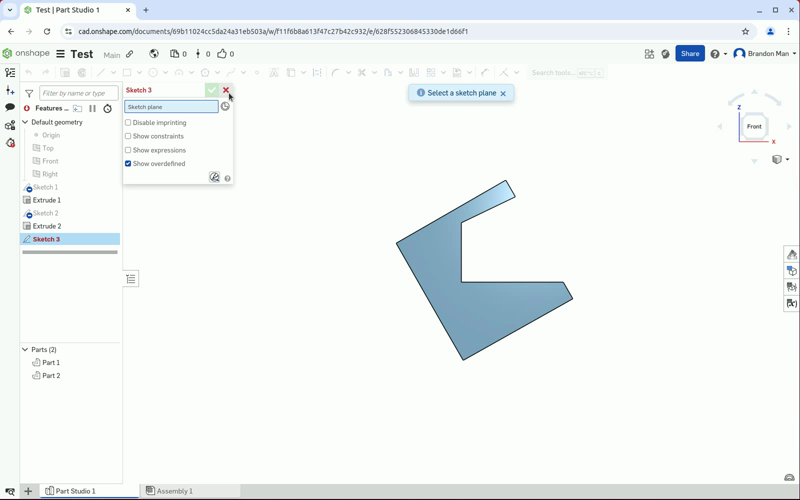
mouse_move(73, 163)
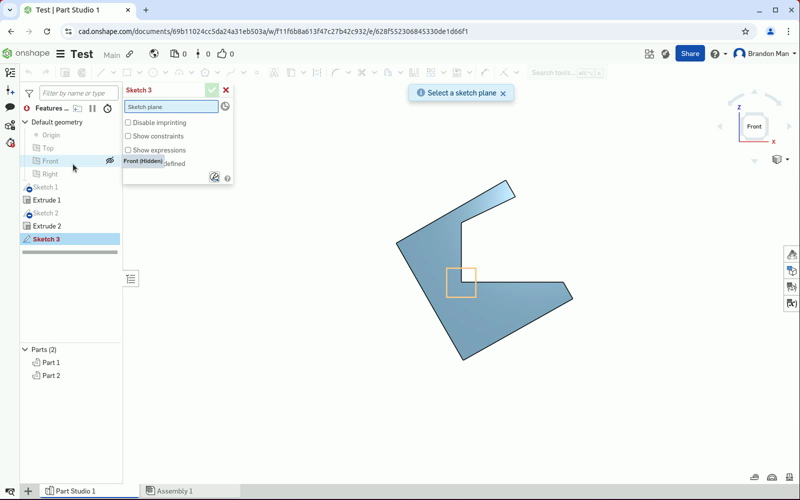
click(73, 163)
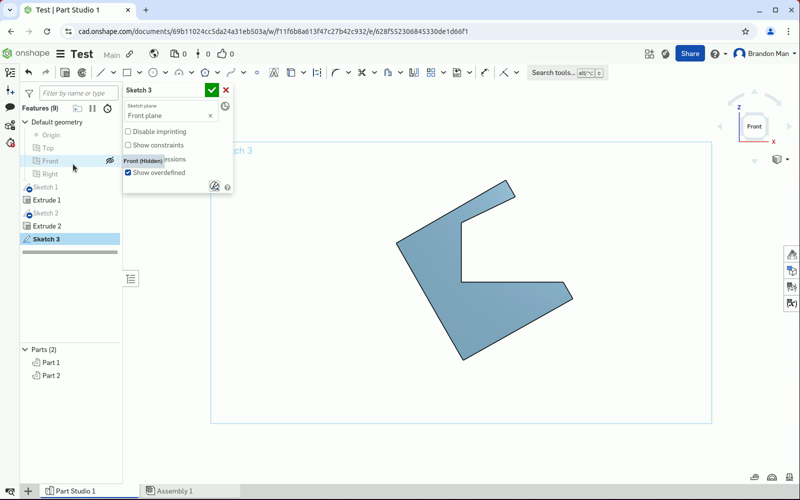
mouse_move(73, 352)
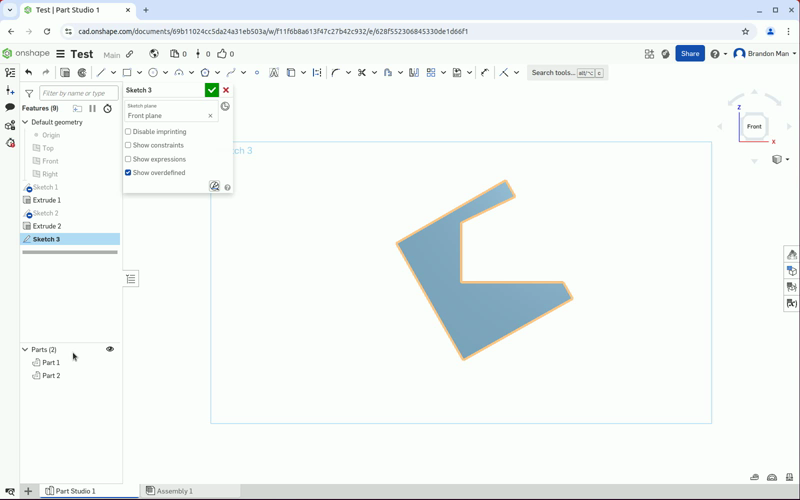
key(y)
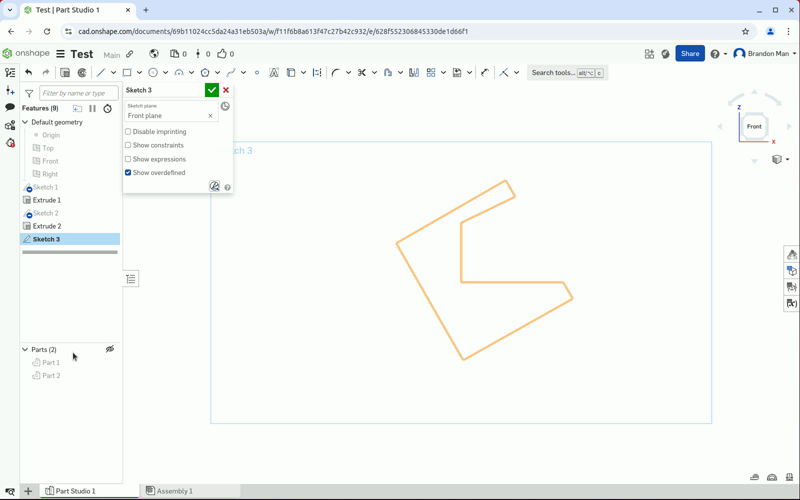
key(l)
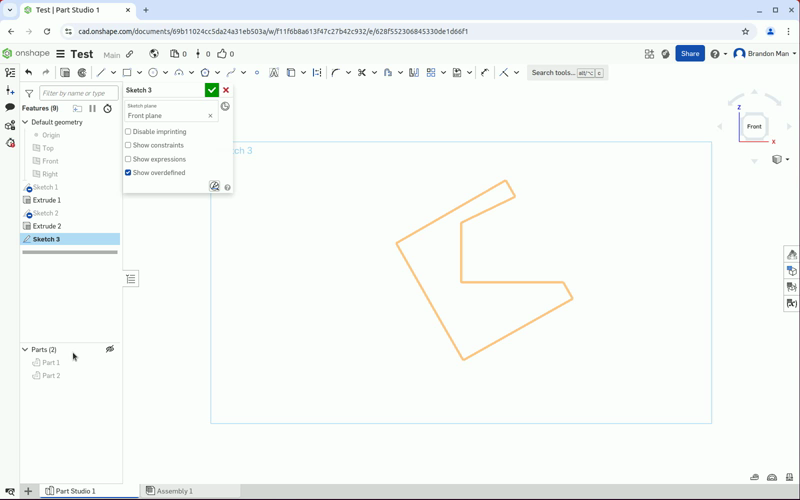
key_down(shift)
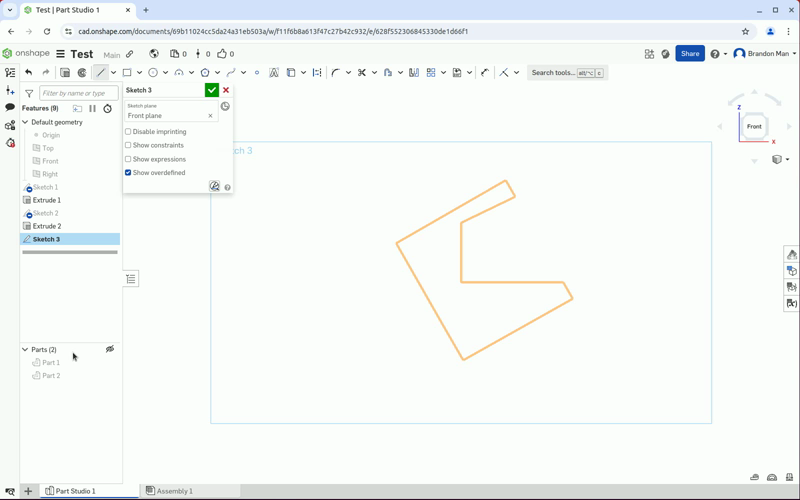
mouse_move(460, 282)
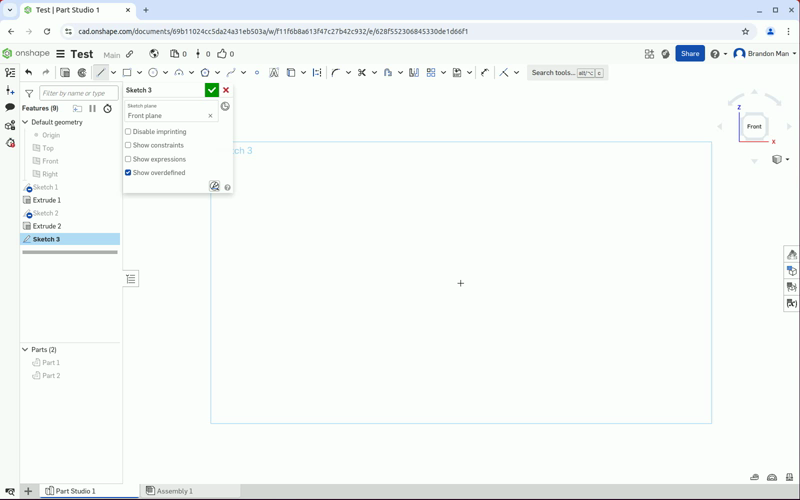
click(460, 282)
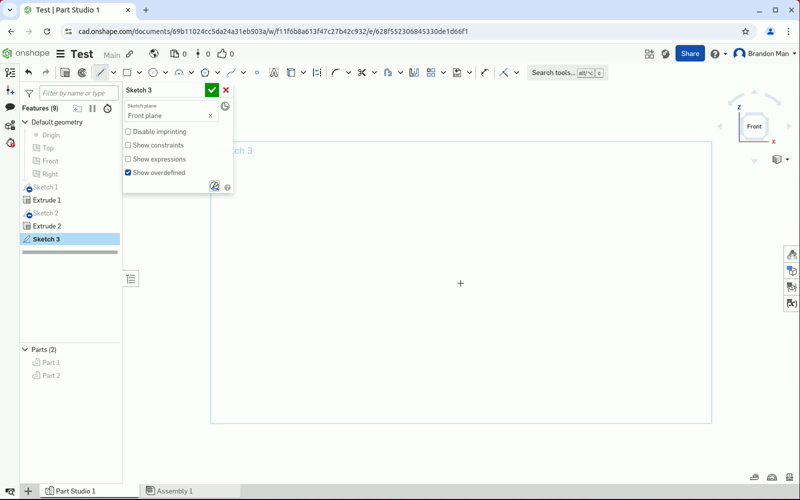
key_up(shift)
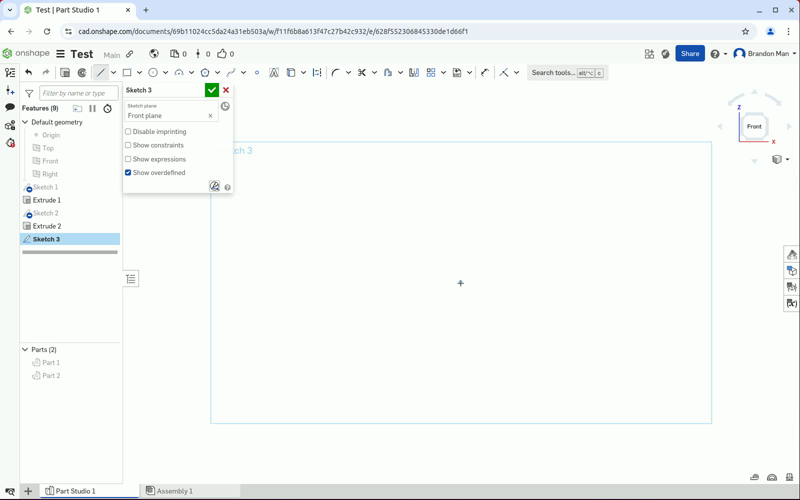
key_down(shift)
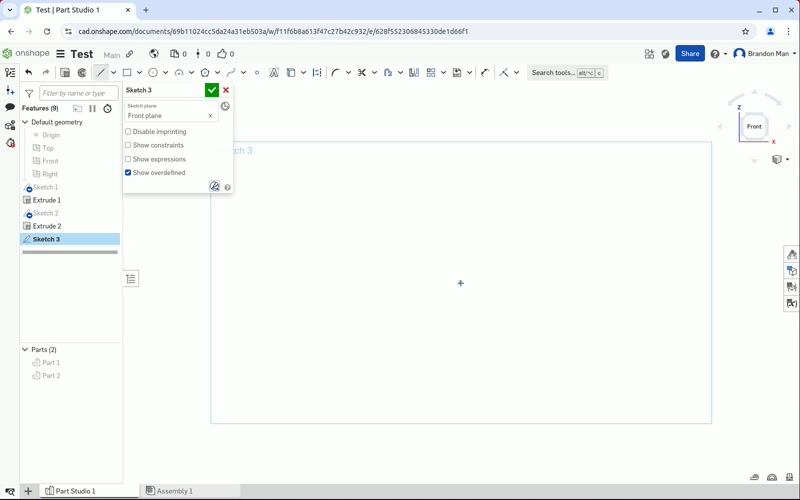
mouse_move(538, 238)
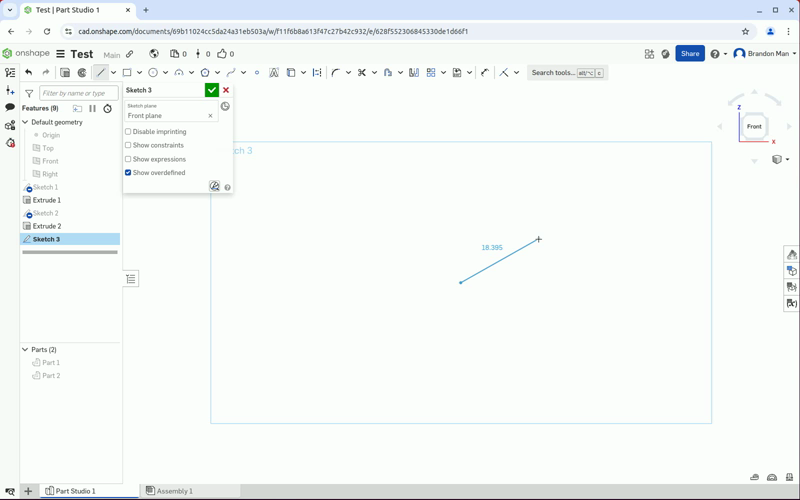
click(538, 238)
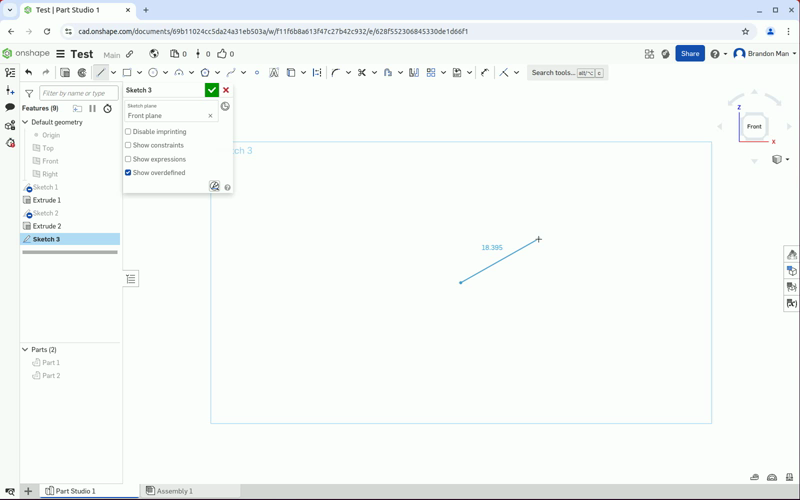
key_up(shift)
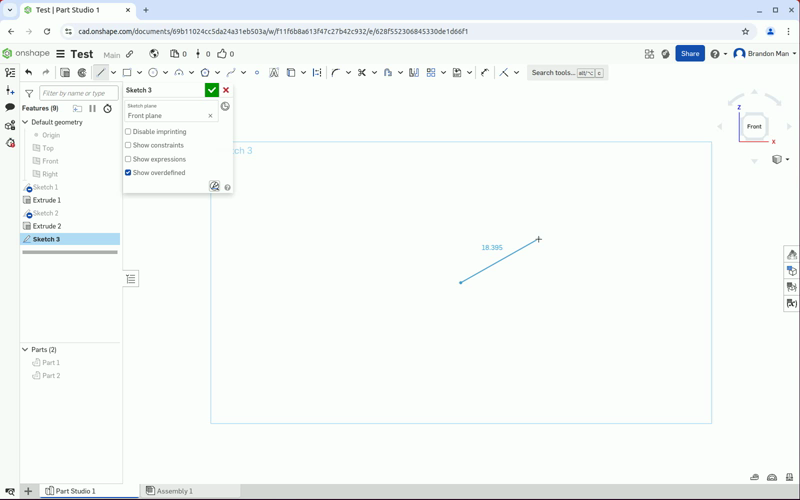
key_down(shift)
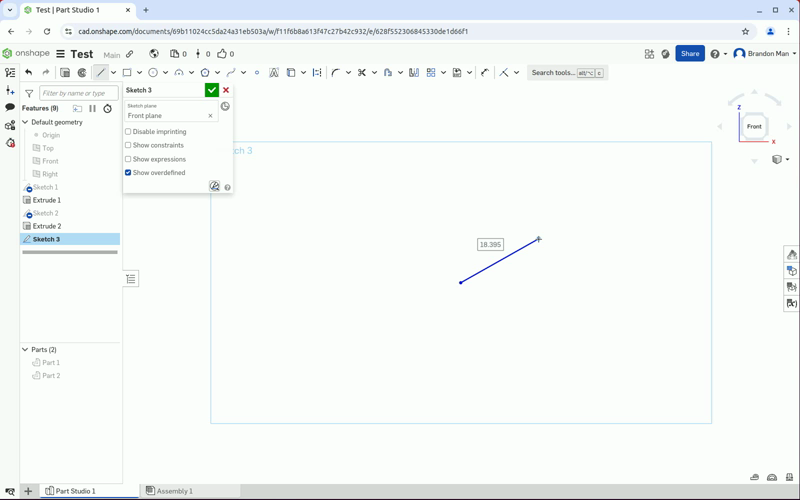
mouse_move(568, 238)
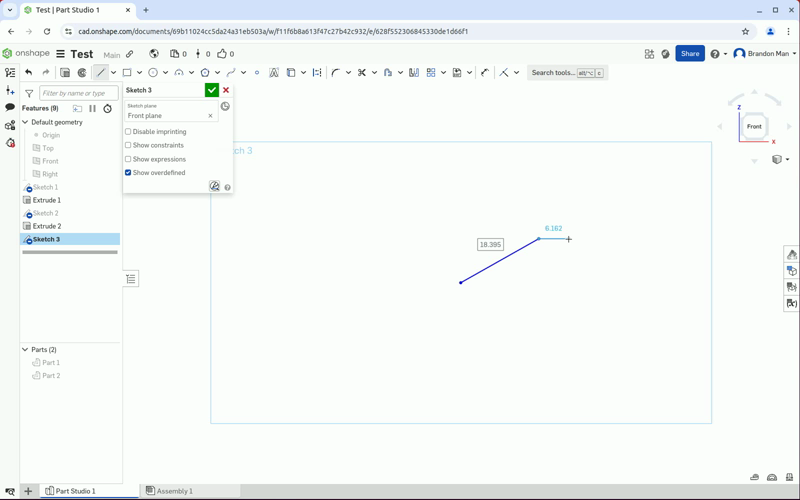
mouse_move(515, 197)
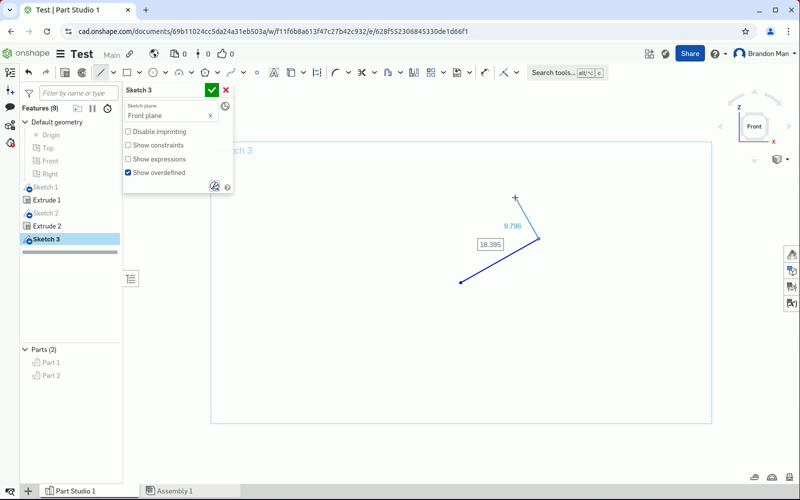
click(515, 197)
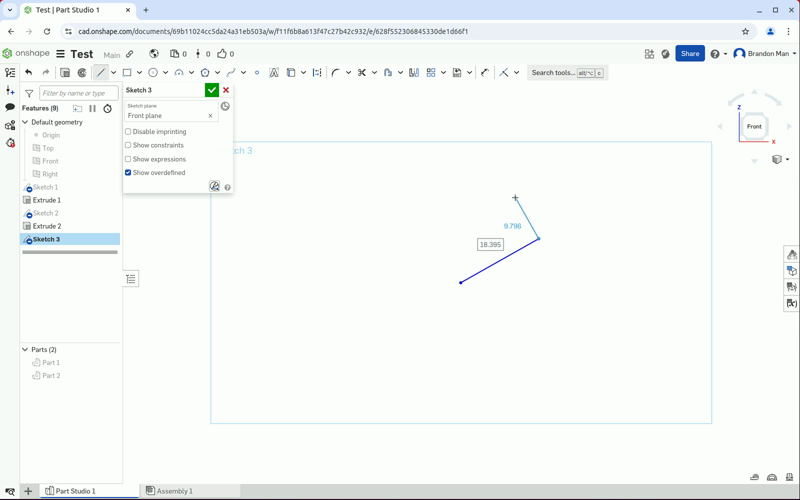
key_up(shift)
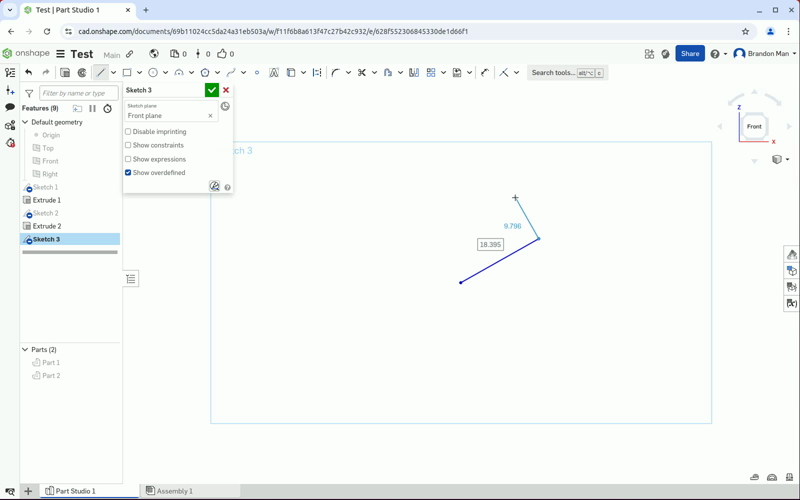
key_down(shift)
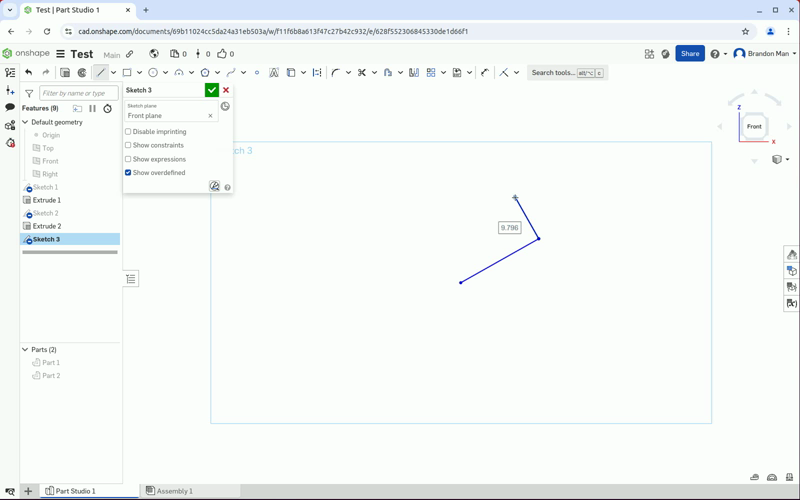
mouse_move(460, 223)
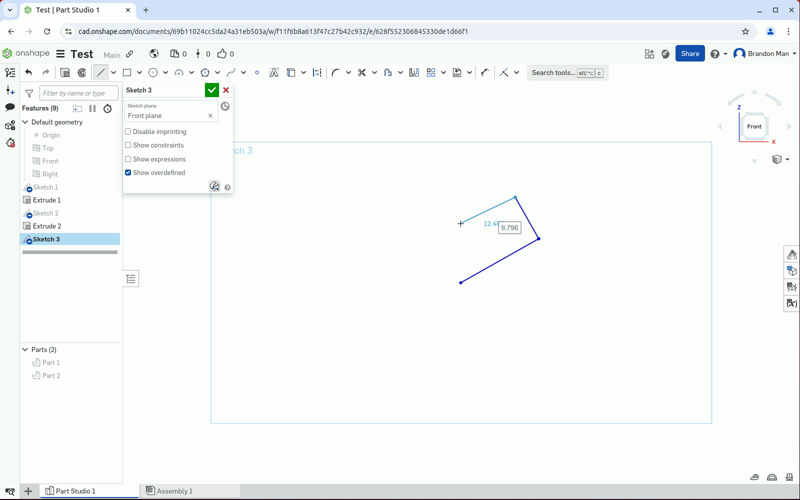
click(460, 223)
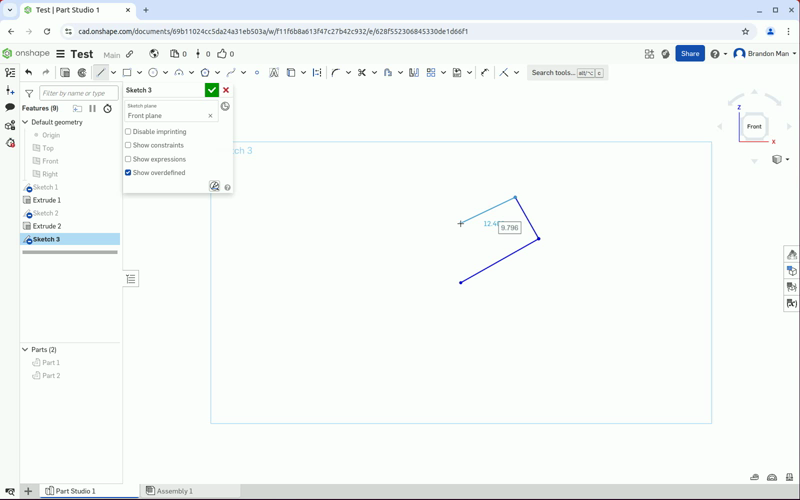
key_up(shift)
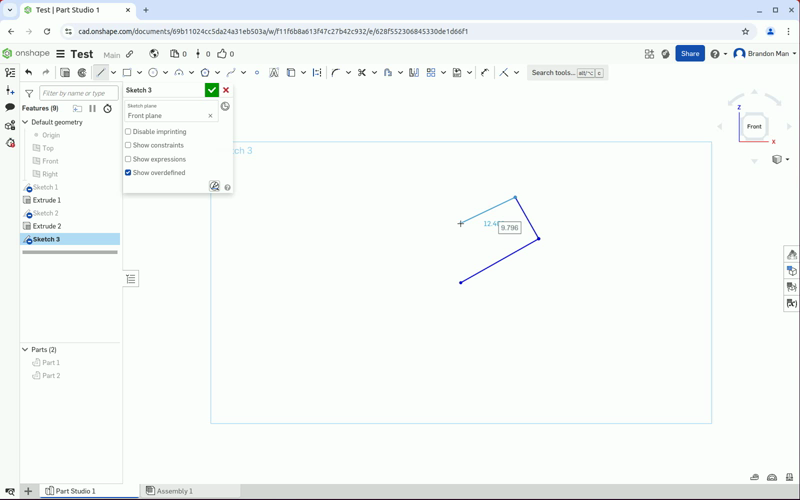
mouse_move(490, 223)
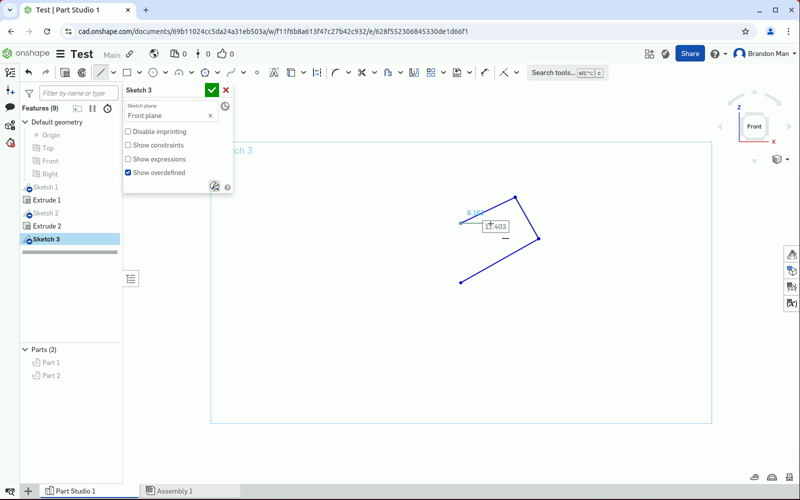
key_down(shift)
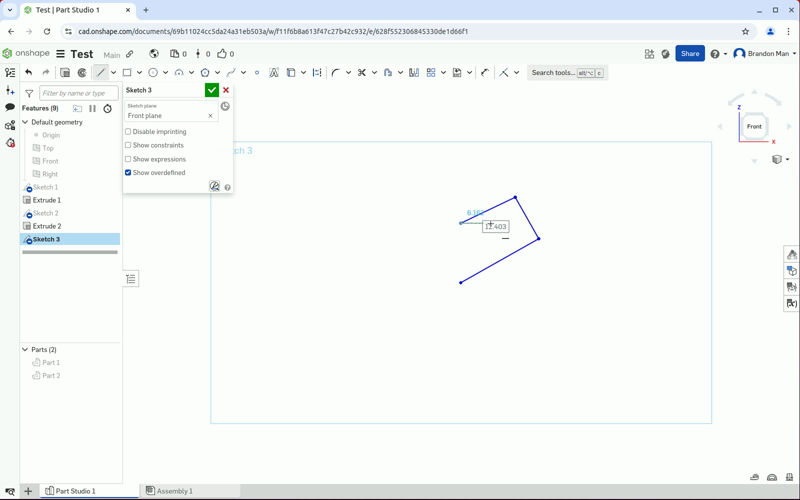
mouse_move(460, 282)
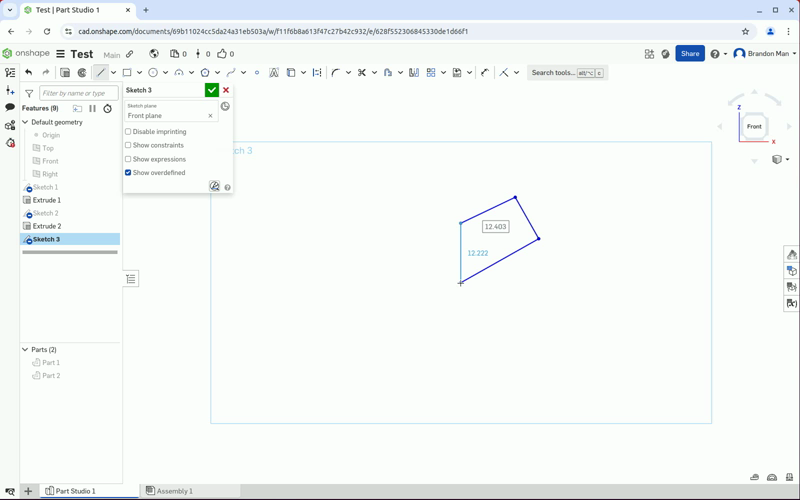
key_up(shift)
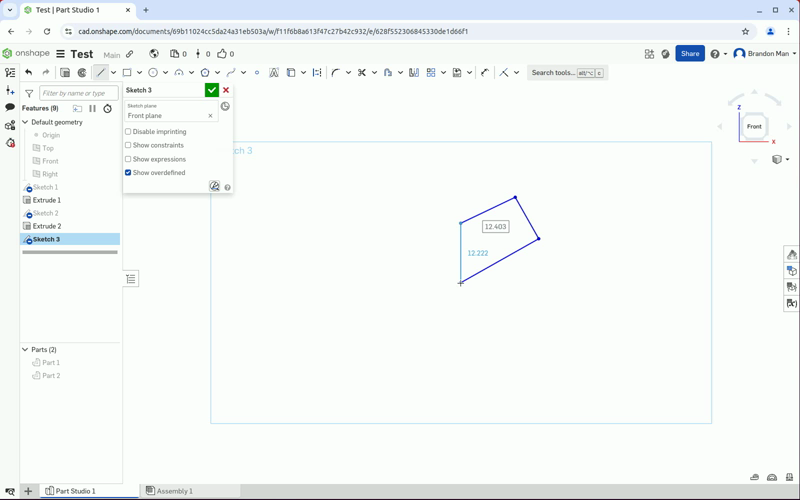
click(460, 282)
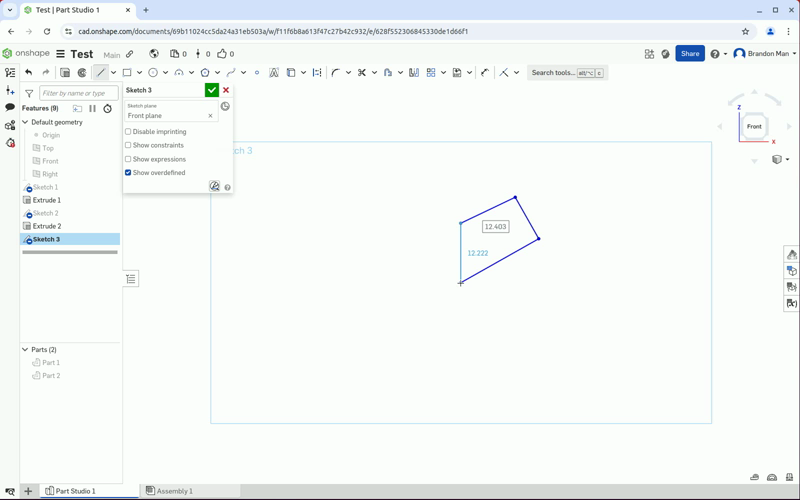
key(esc)
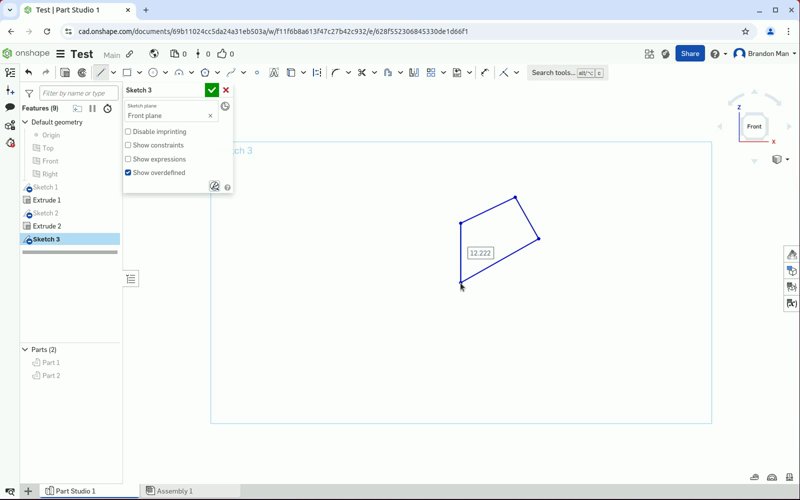
mouse_move(505, 250)
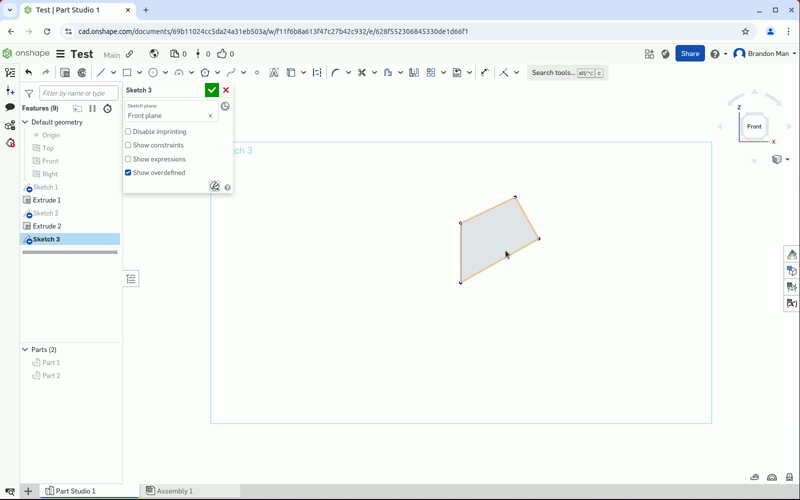
click(505, 250)
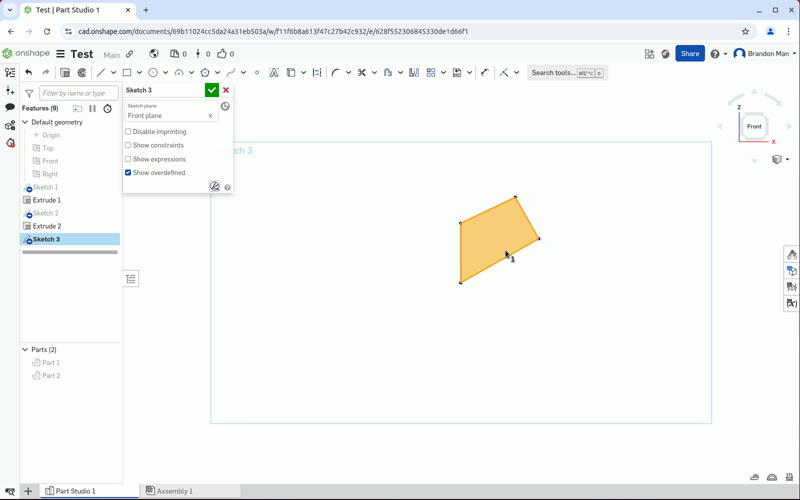
mouse_move(73, 352)
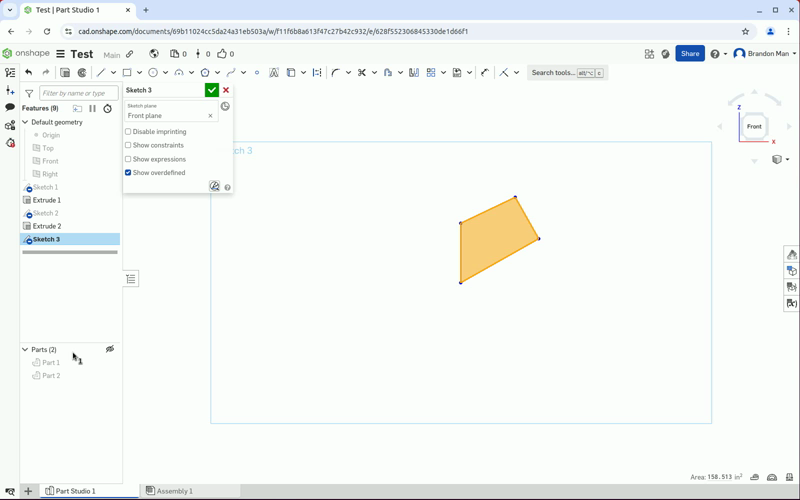
key(shift+y)
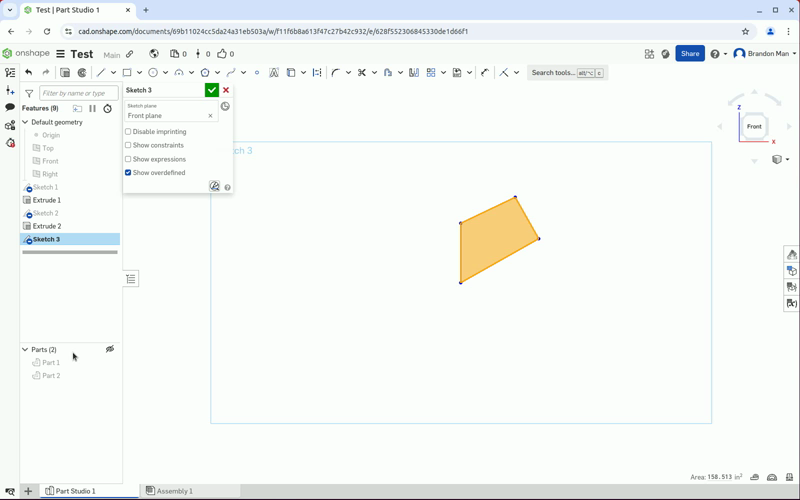
key(shift+e)
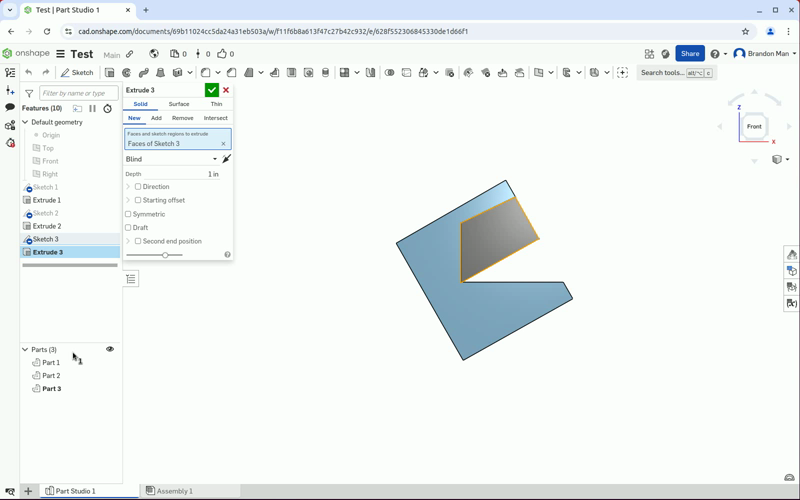
mouse_move(143, 106)
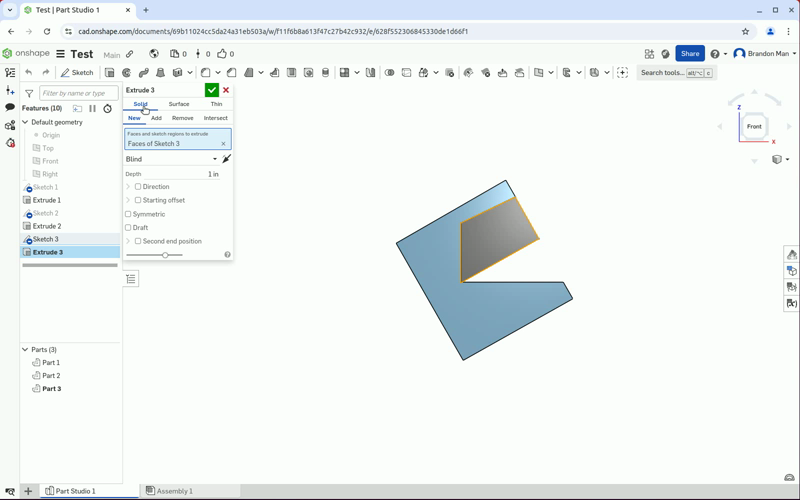
click(143, 106)
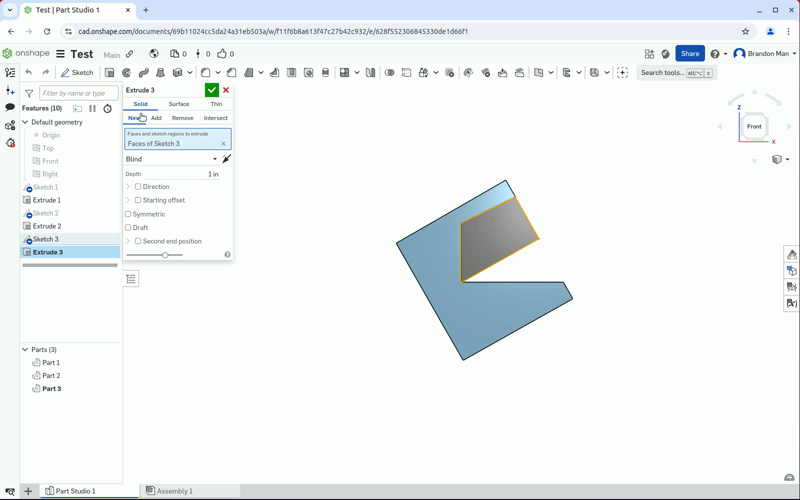
mouse_move(137, 120)
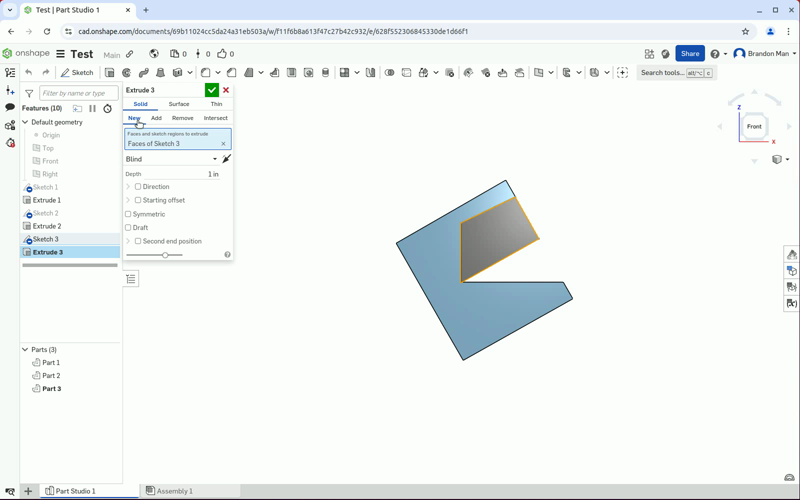
click(137, 120)
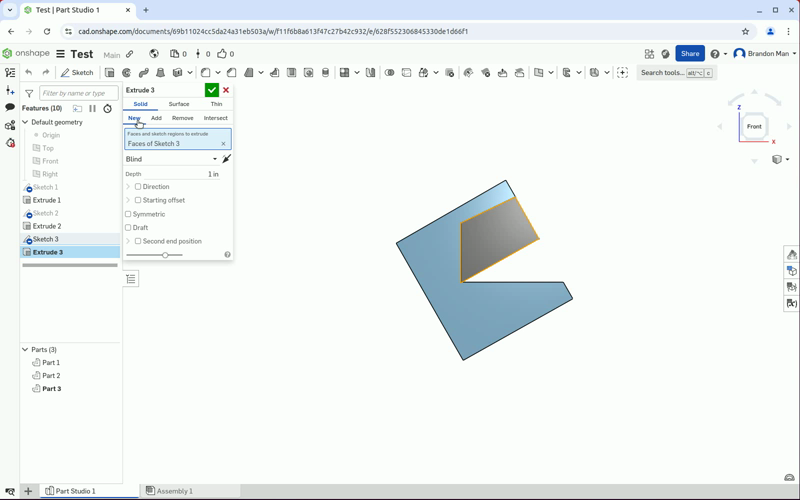
key(tab, 4)
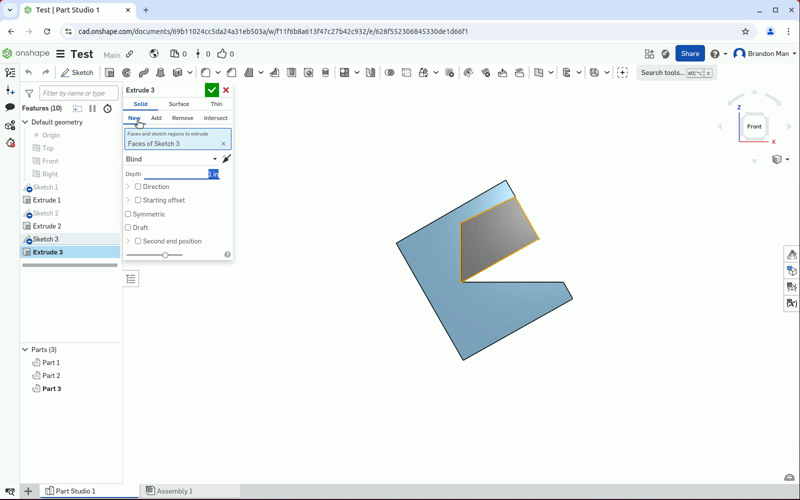
text(-1.444)
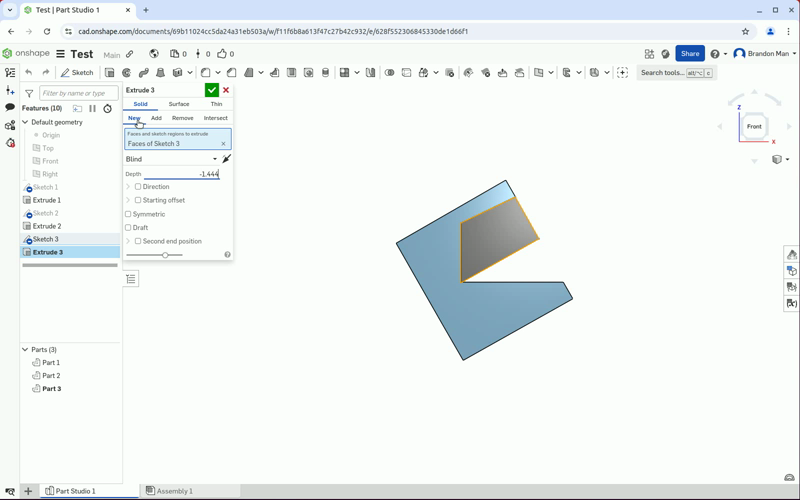
key(enter)
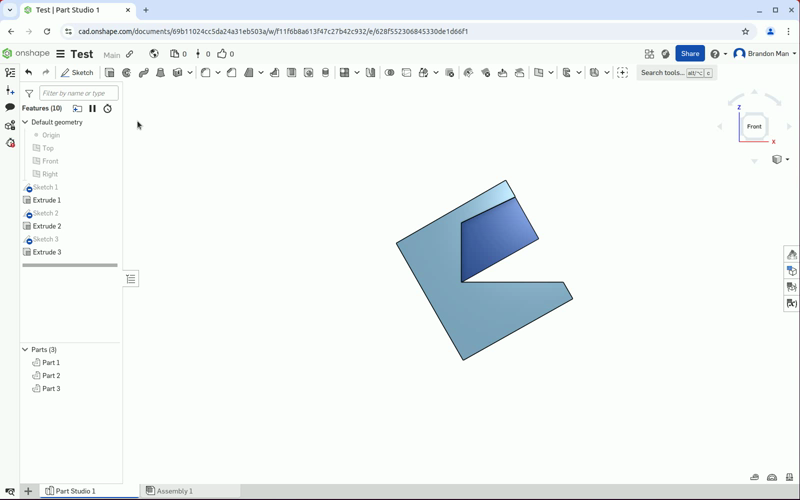
key(shift+h)
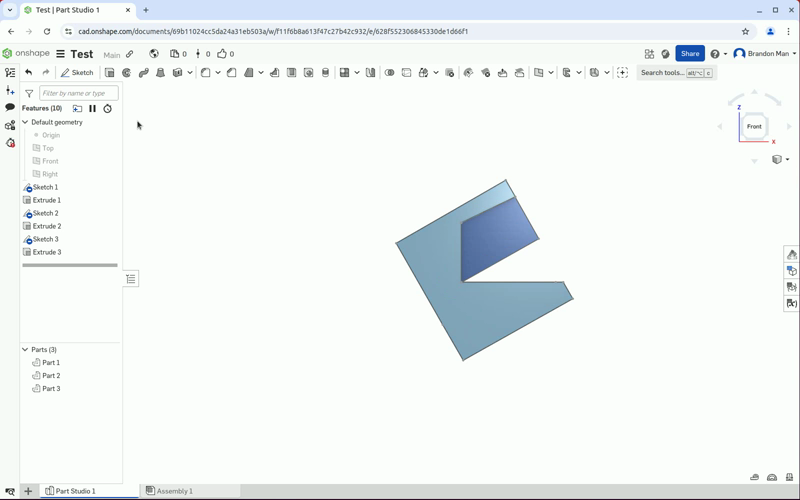
key(shift+h)
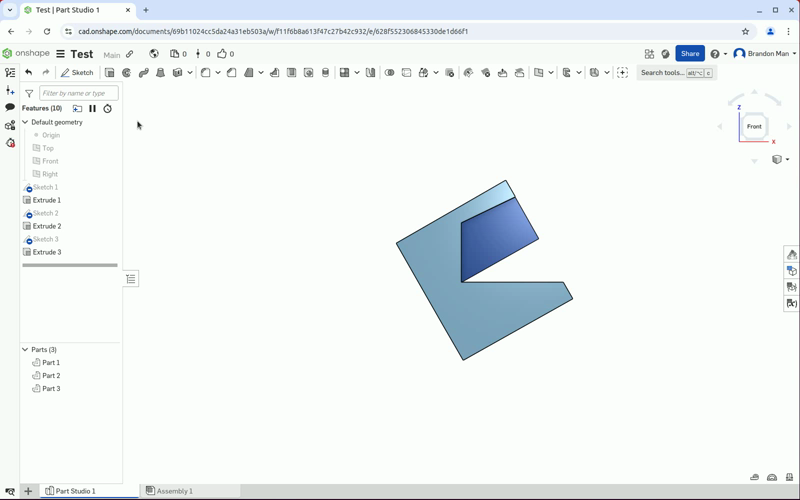
mouse_move(73, 189)
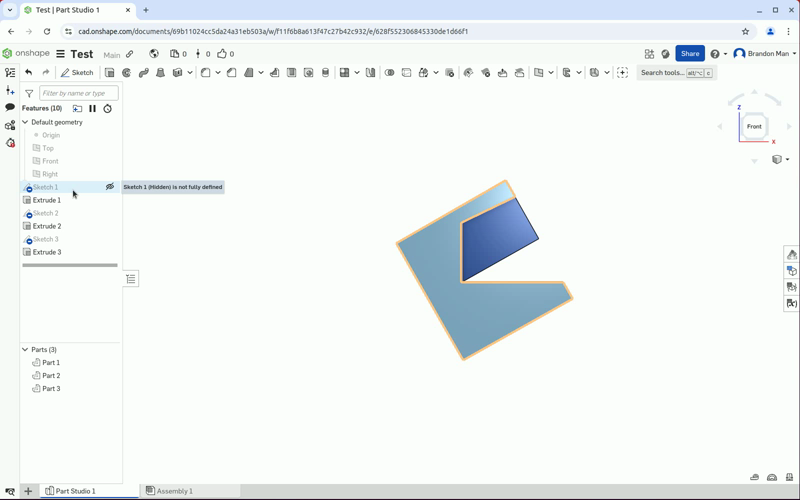
click(73, 189)
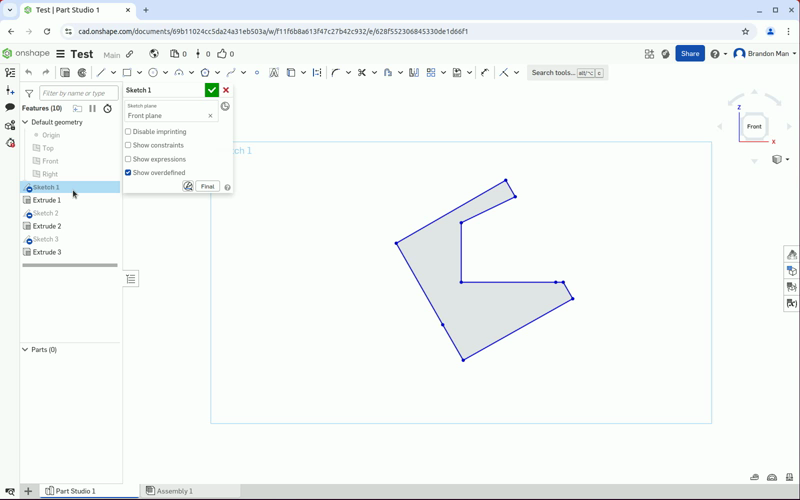
mouse_move(229, 92)
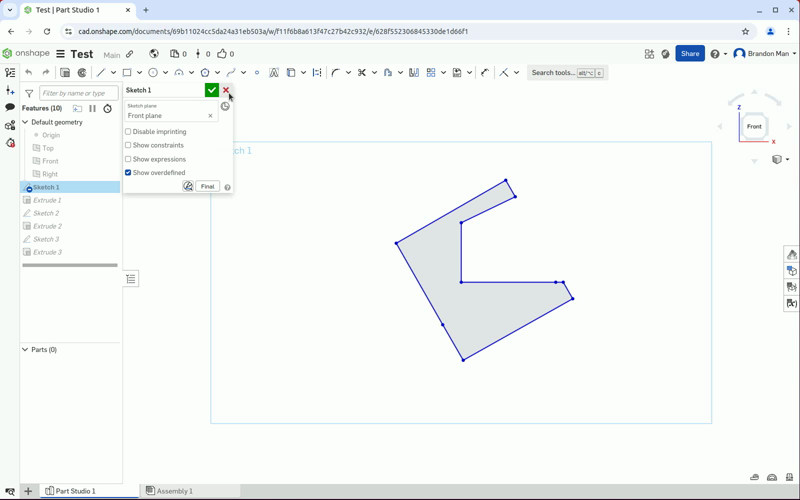
click(229, 92)
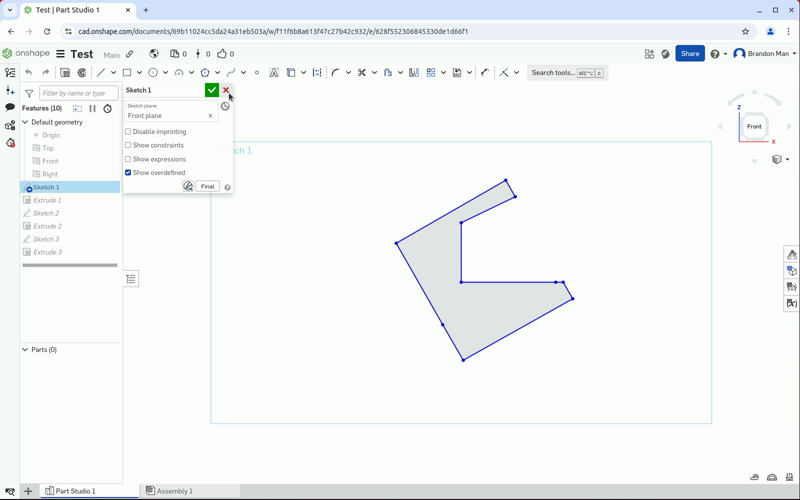
key(shift+s)
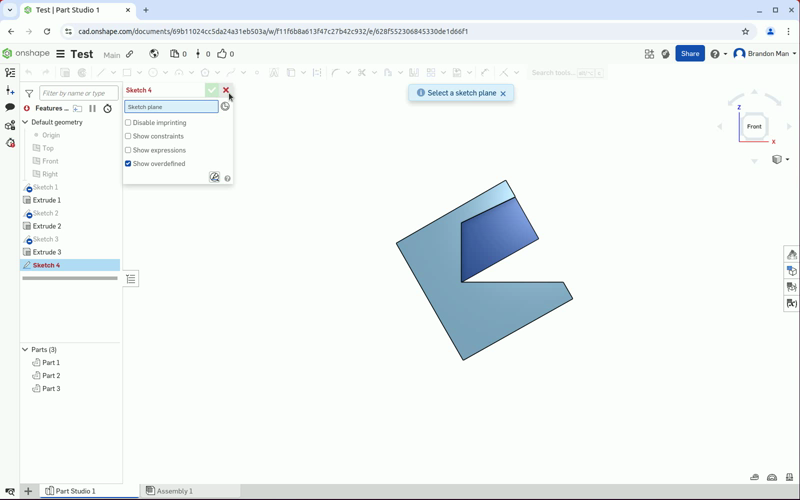
mouse_move(73, 163)
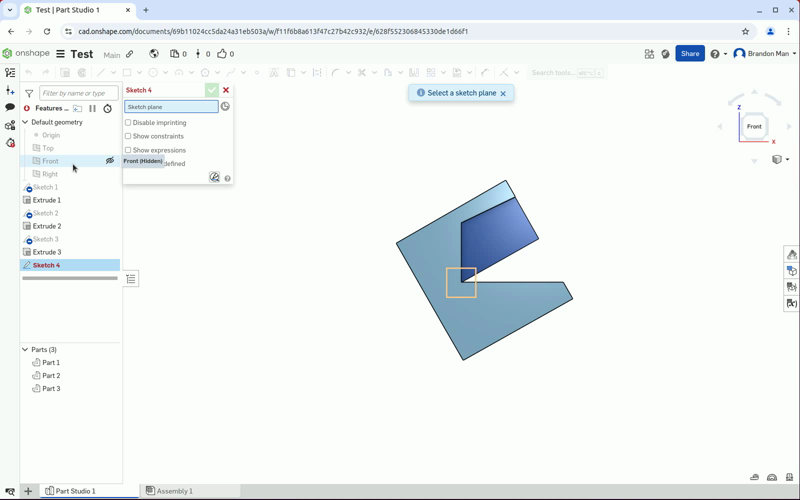
click(73, 163)
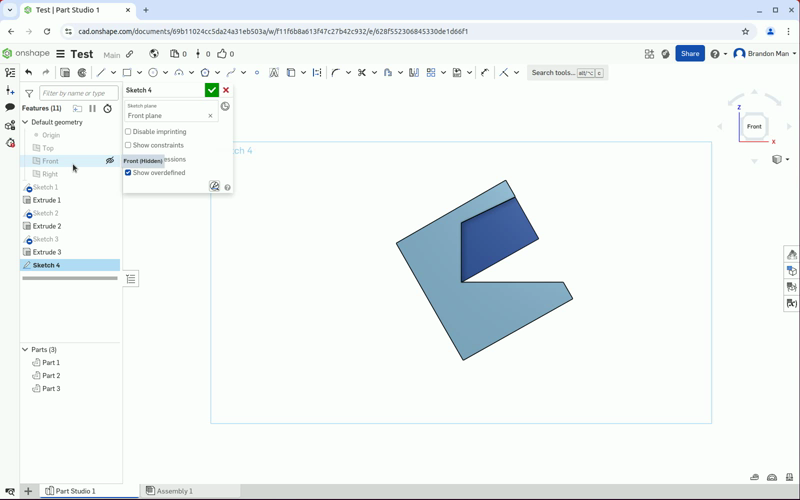
mouse_move(73, 352)
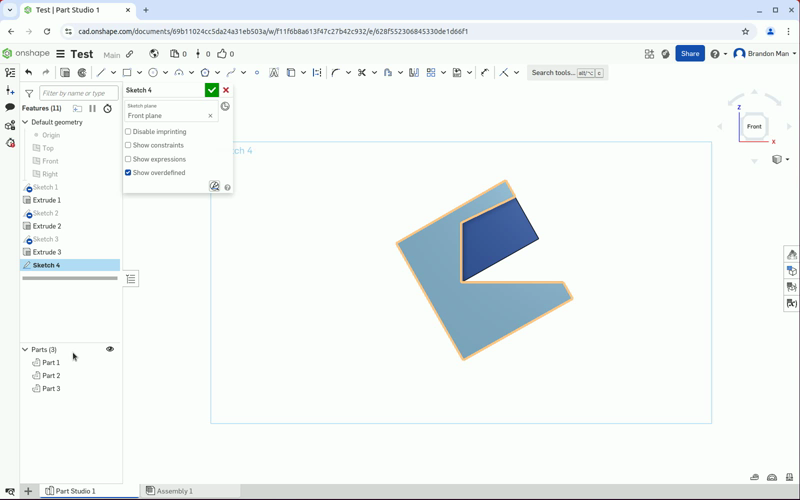
key(y)
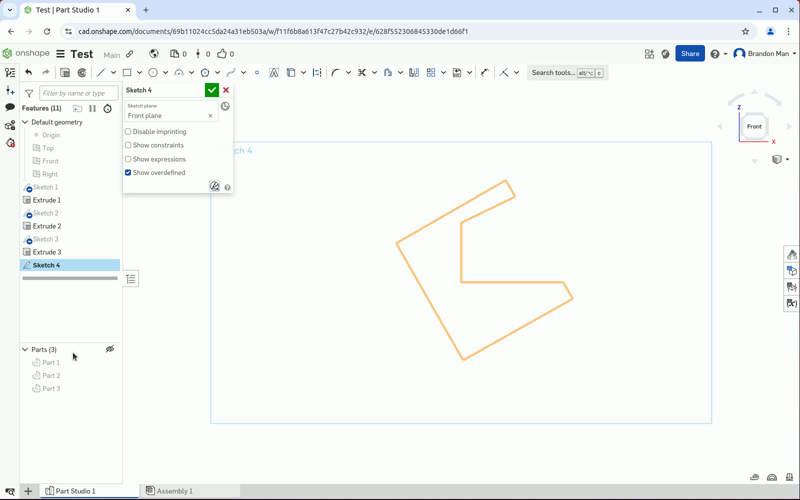
key(l)
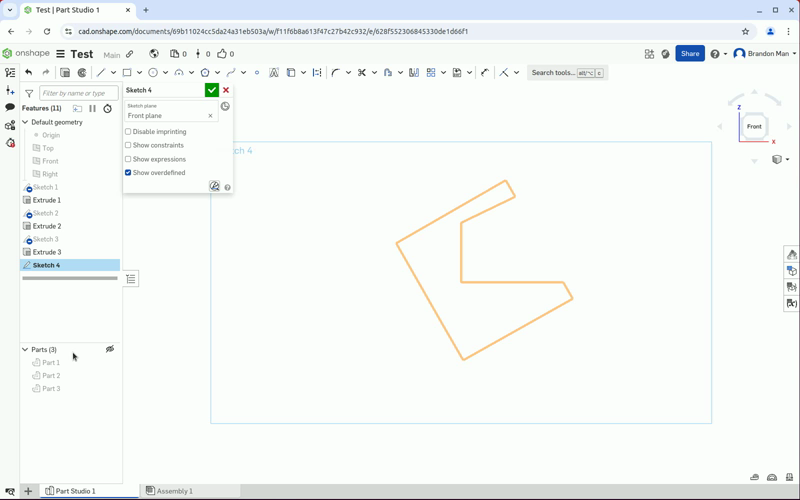
key_down(shift)
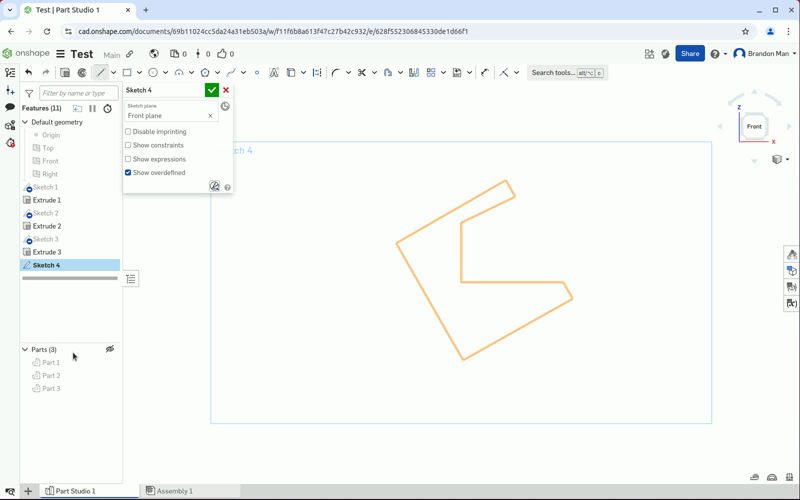
mouse_move(460, 282)
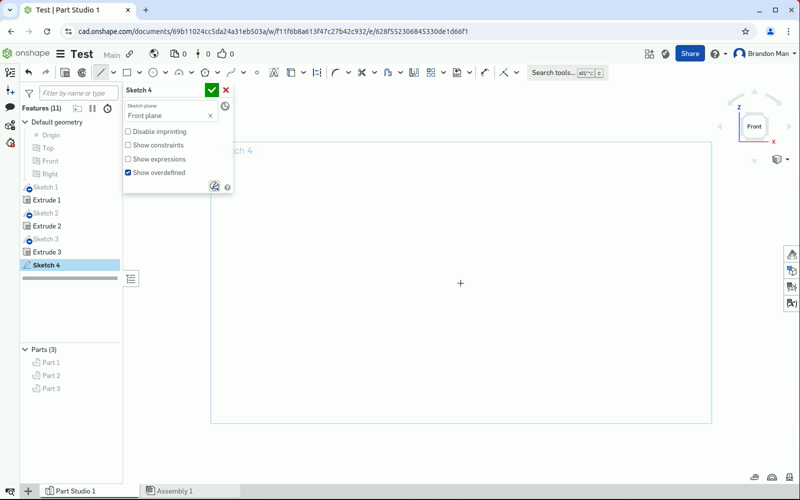
click(460, 282)
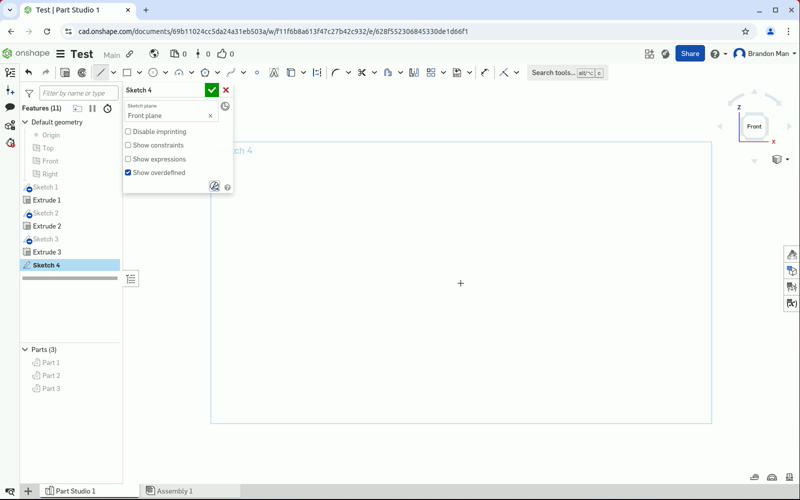
key_up(shift)
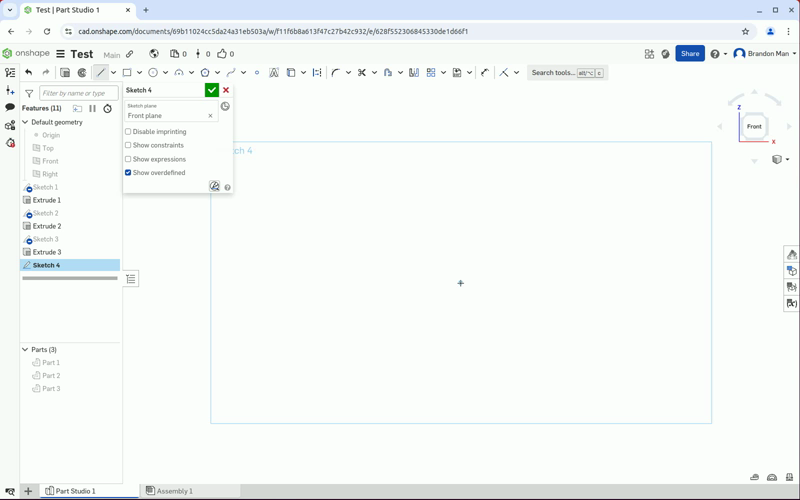
key_down(shift)
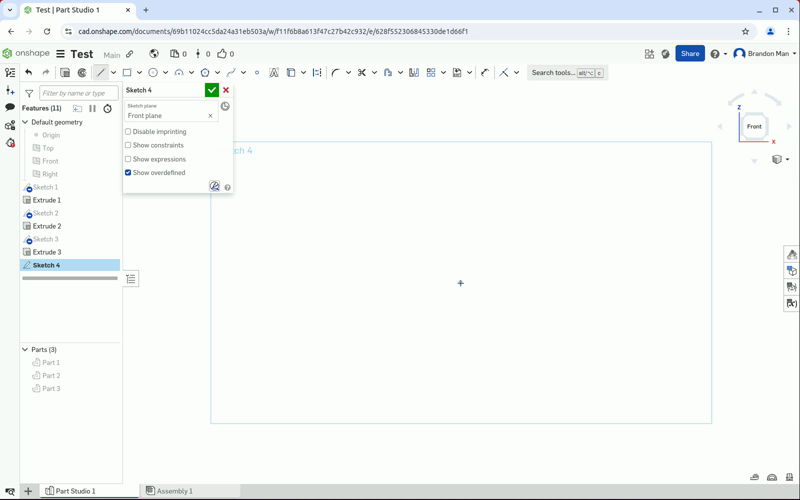
mouse_move(555, 282)
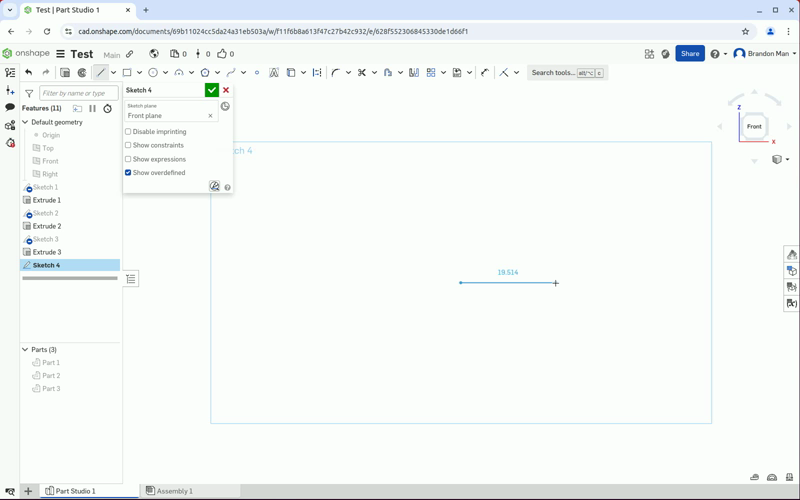
click(555, 282)
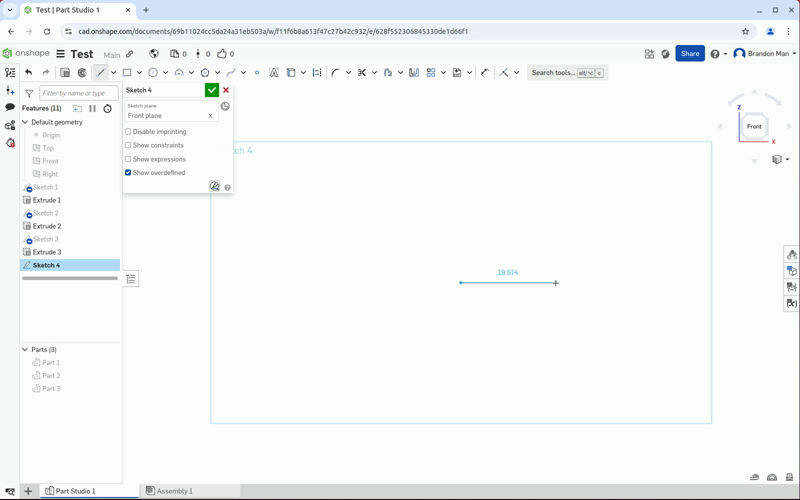
key_up(shift)
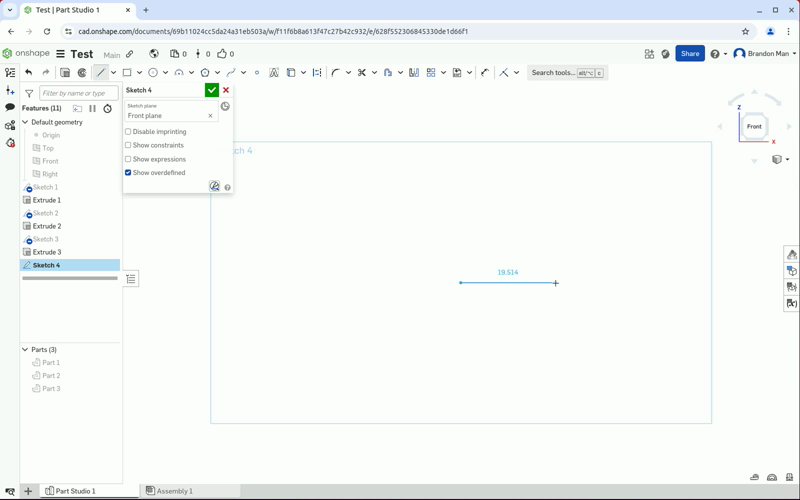
key_down(shift)
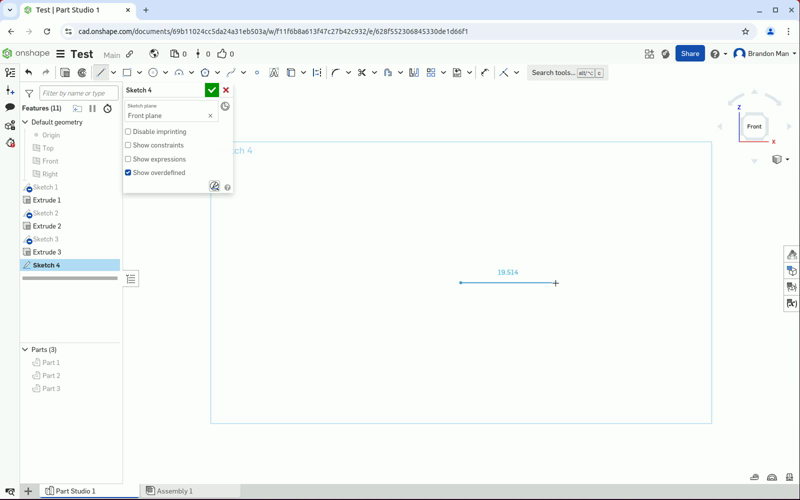
mouse_move(585, 282)
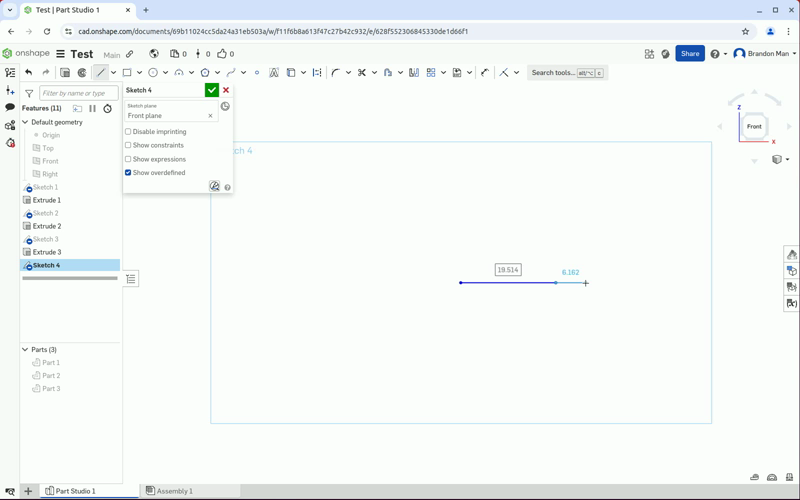
mouse_move(538, 237)
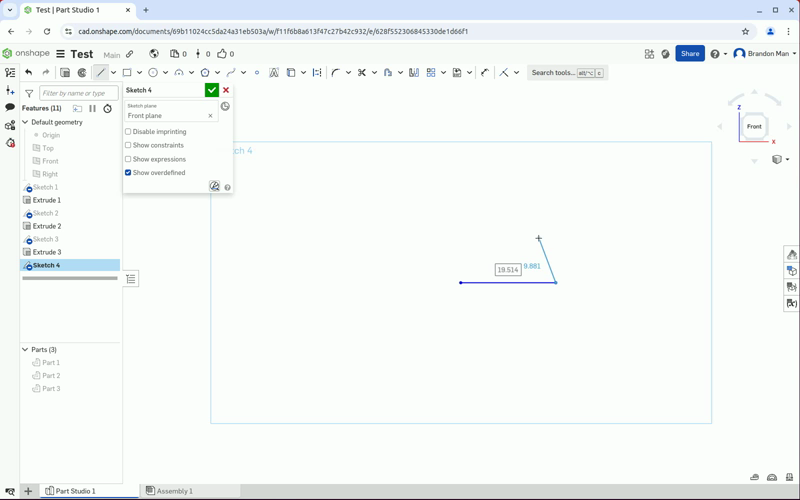
click(538, 237)
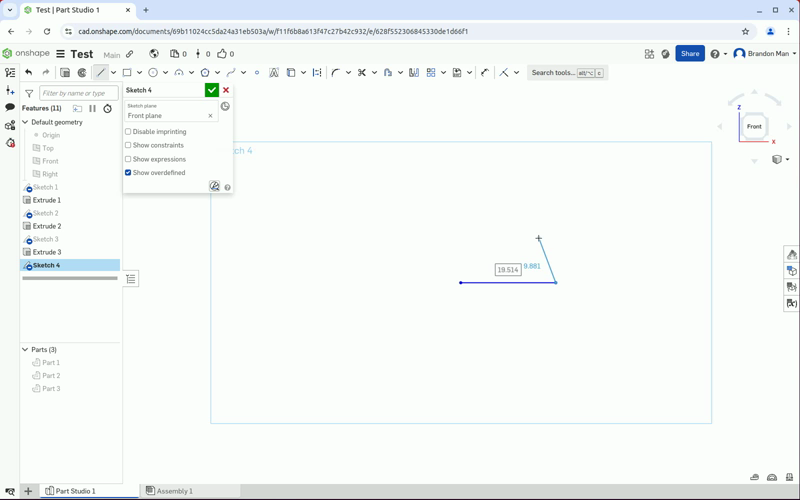
key_up(shift)
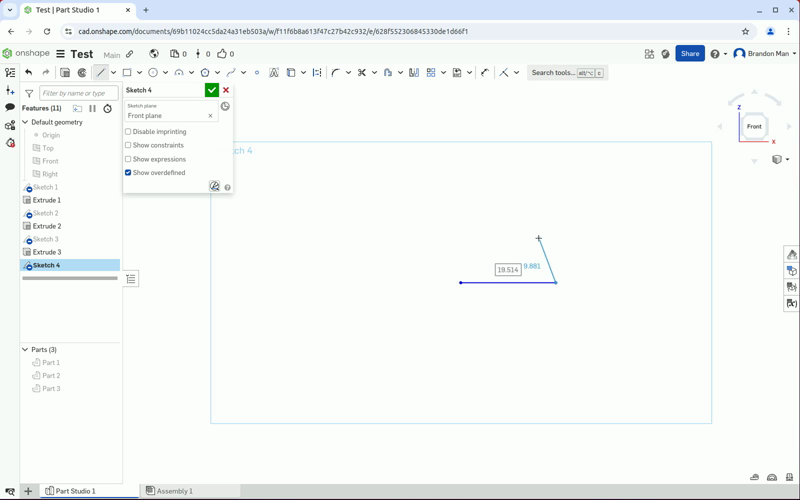
key_down(shift)
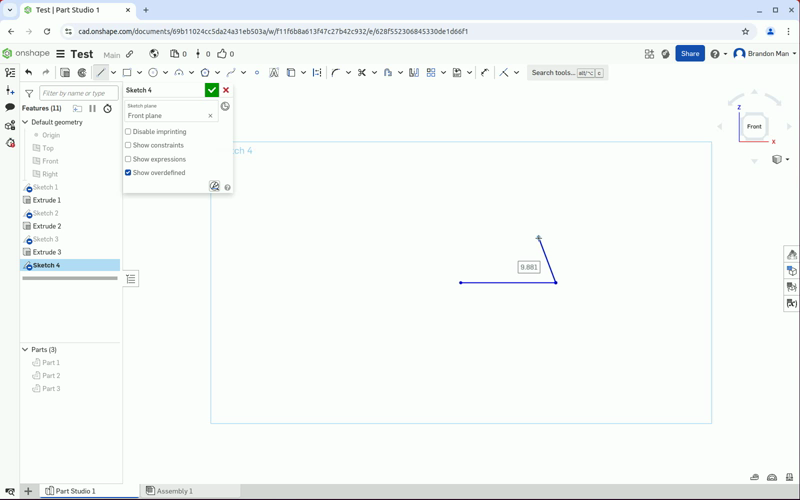
mouse_move(460, 282)
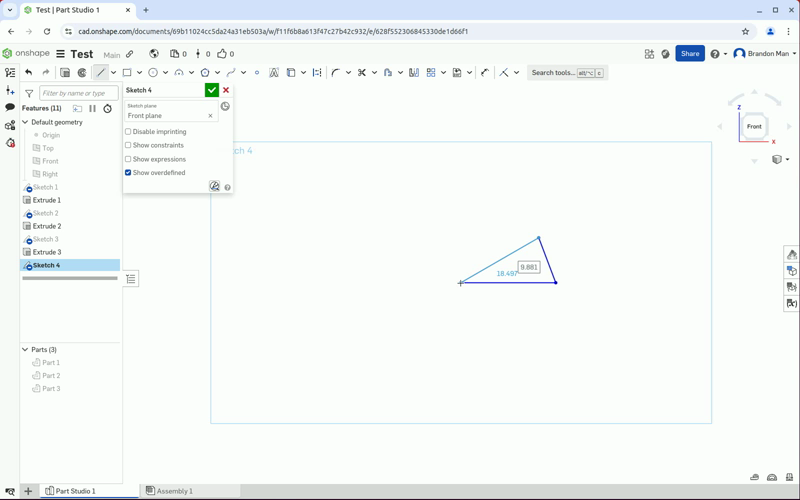
key_up(shift)
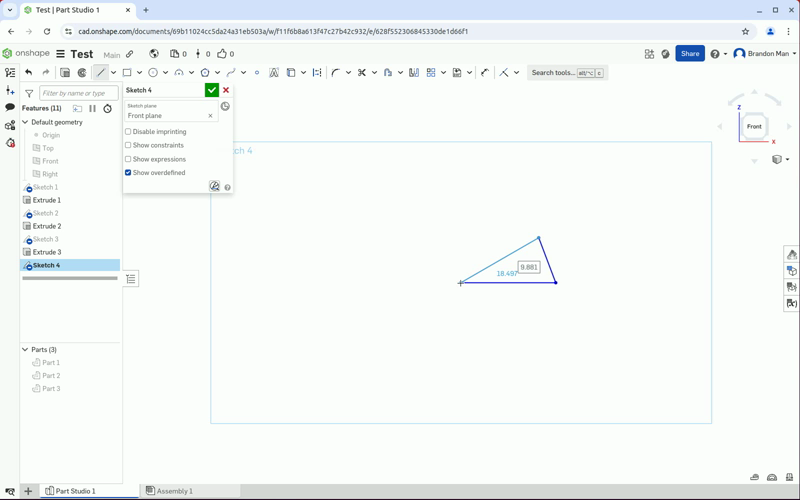
click(460, 282)
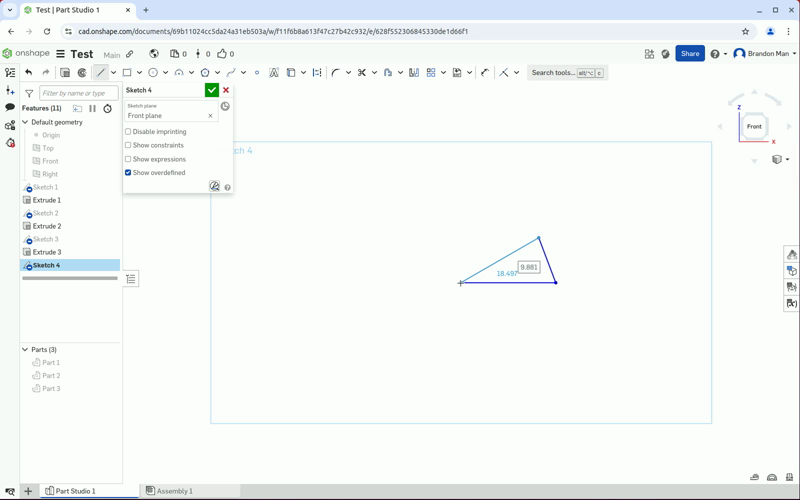
key(esc)
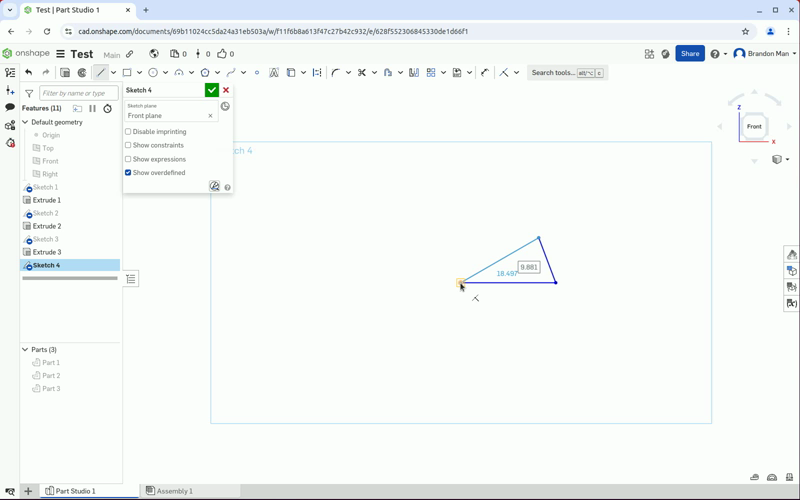
mouse_move(510, 262)
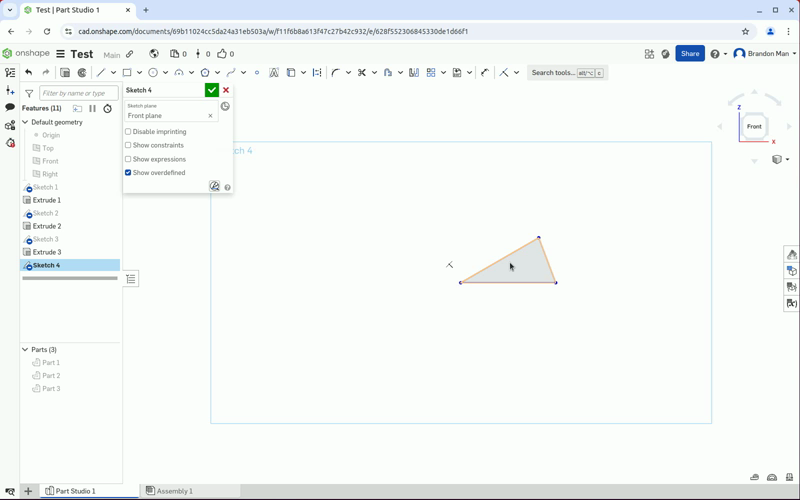
click(510, 262)
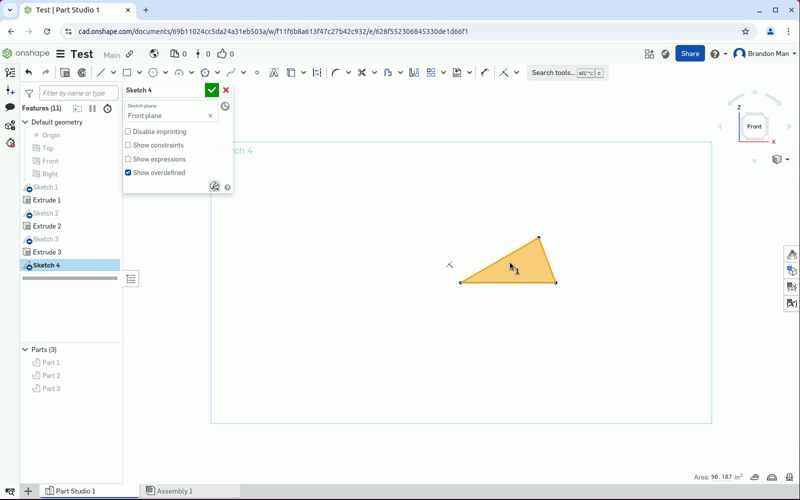
mouse_move(73, 352)
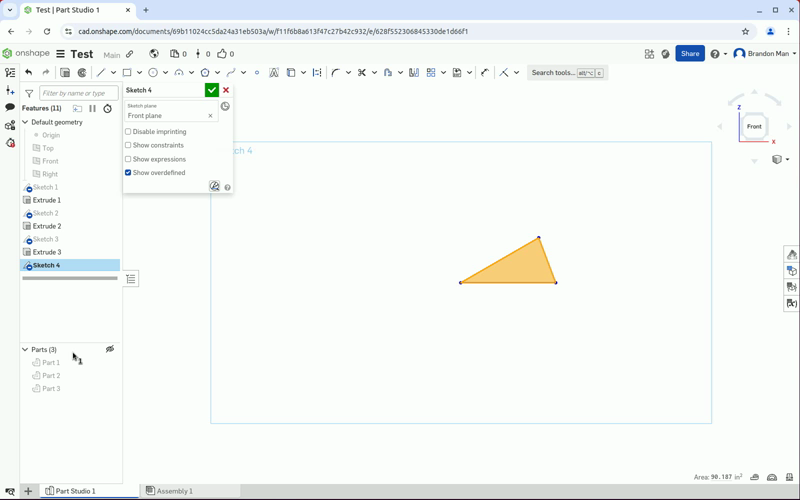
key(shift+y)
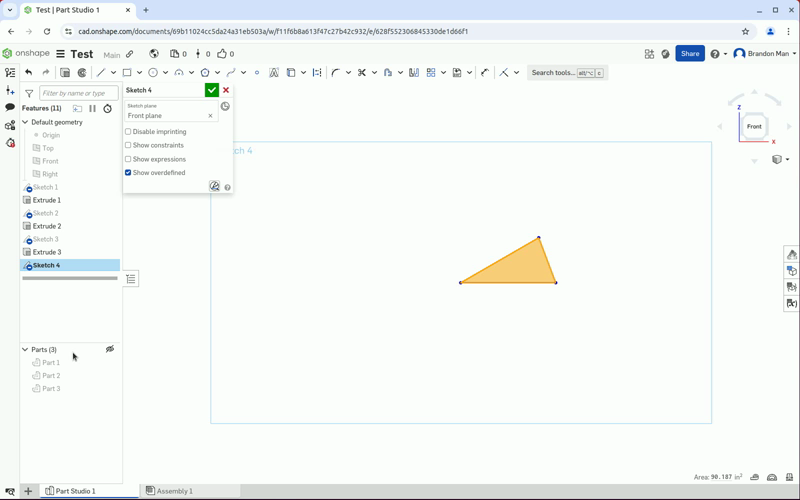
key(shift+e)
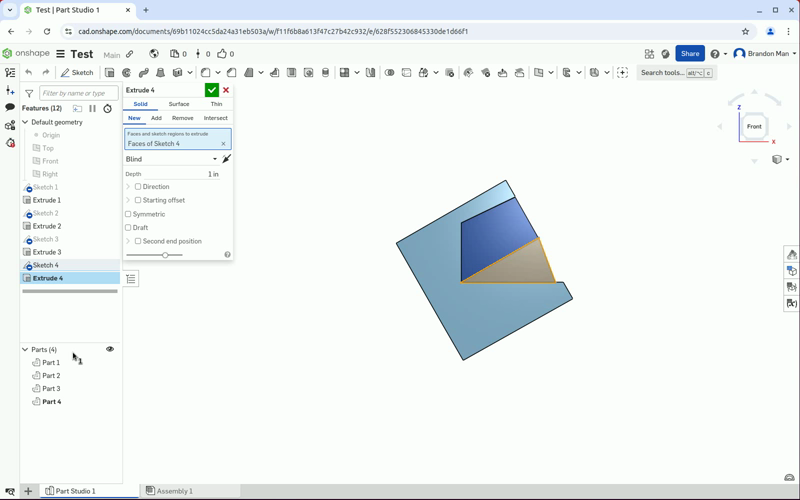
mouse_move(143, 106)
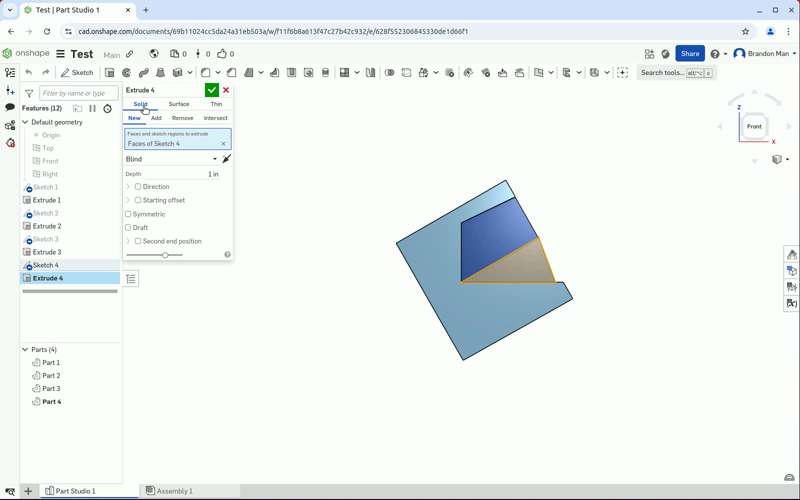
click(143, 106)
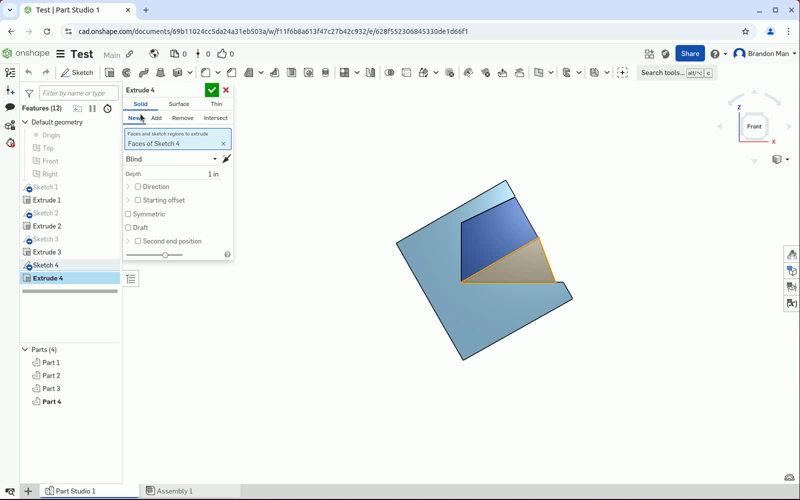
mouse_move(137, 120)
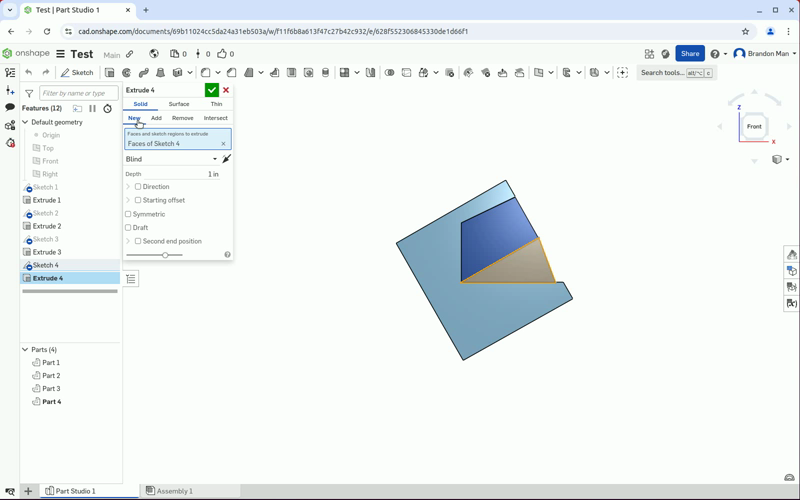
click(137, 120)
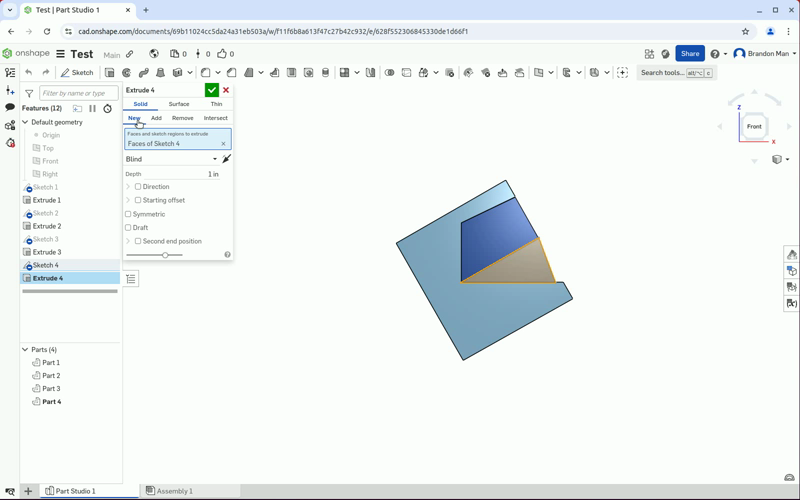
key(tab, 4)
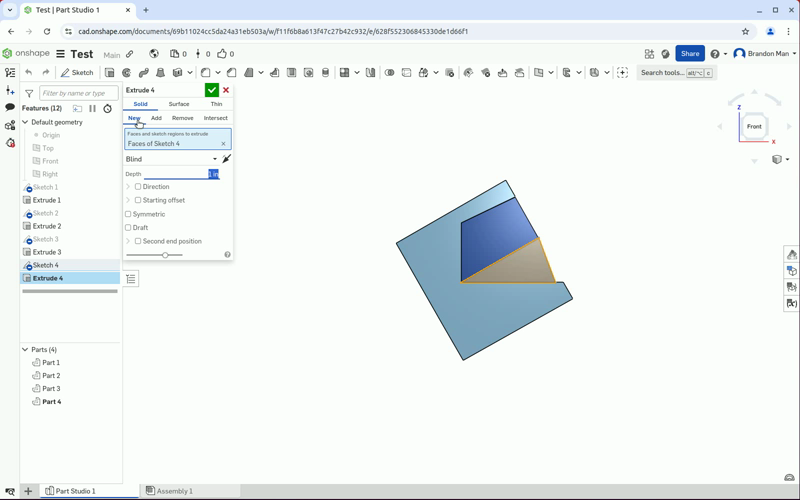
text(-1.444)
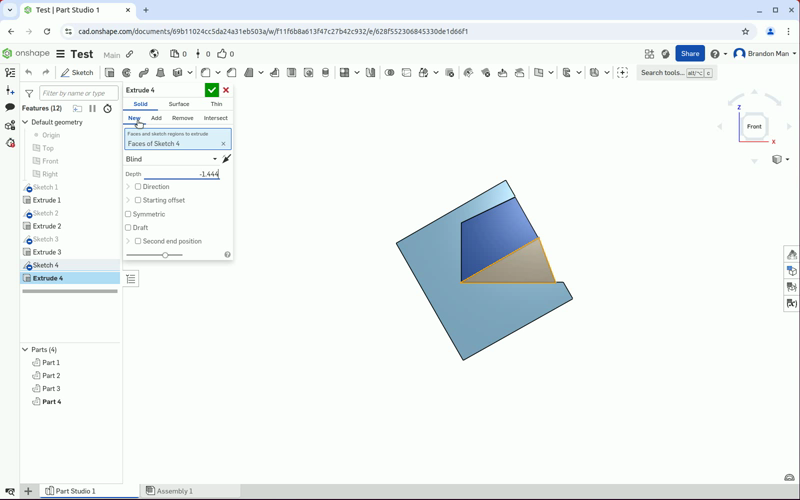
key(enter)
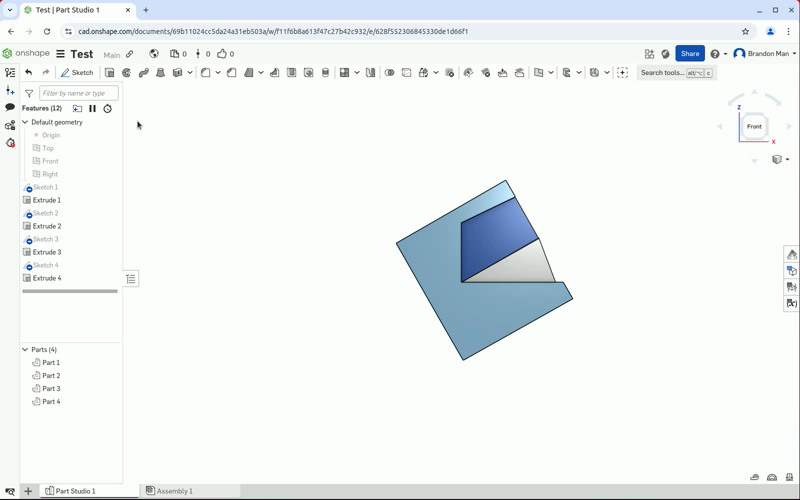
key(shift+h)
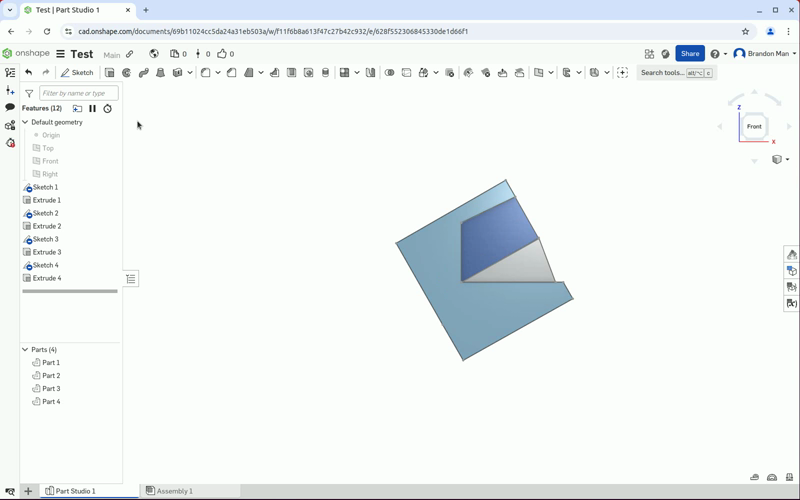
key(shift+h)
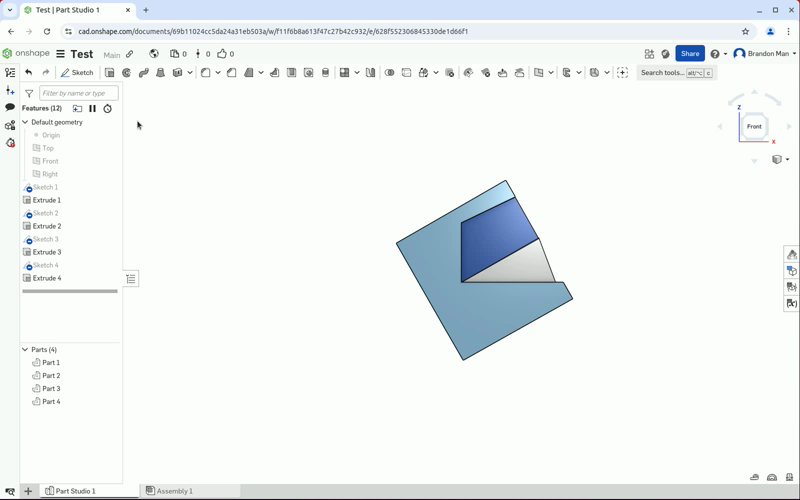
mouse_move(73, 189)
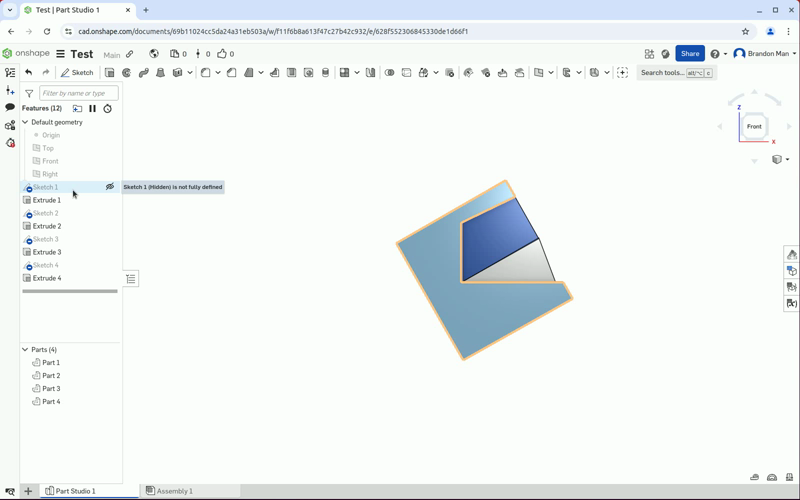
click(73, 189)
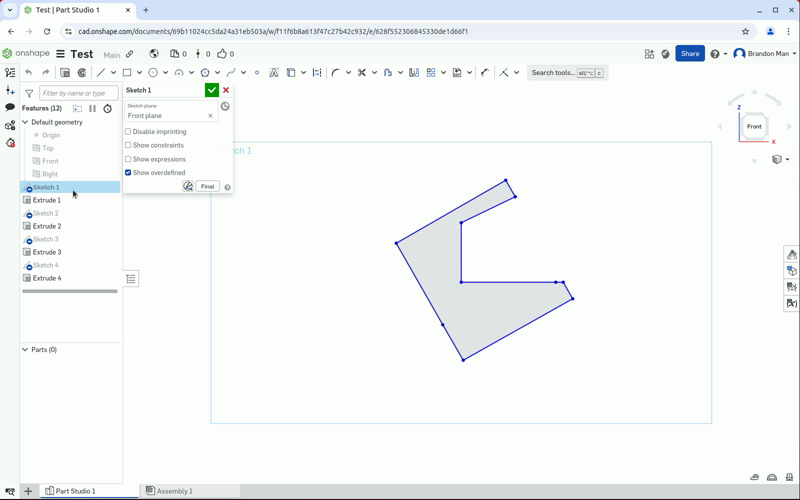
mouse_move(229, 92)
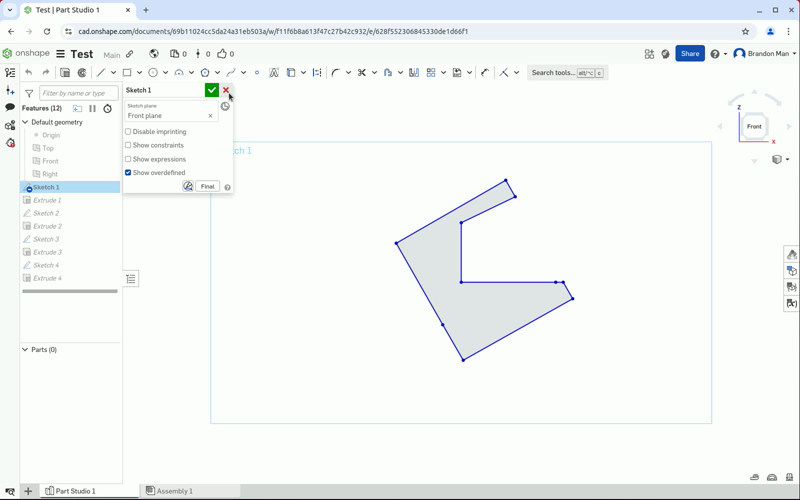
click(229, 92)
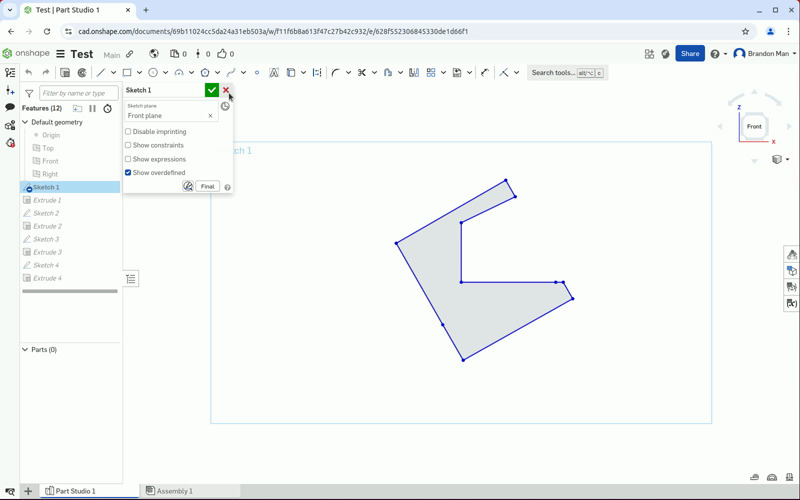
key(shift+s)
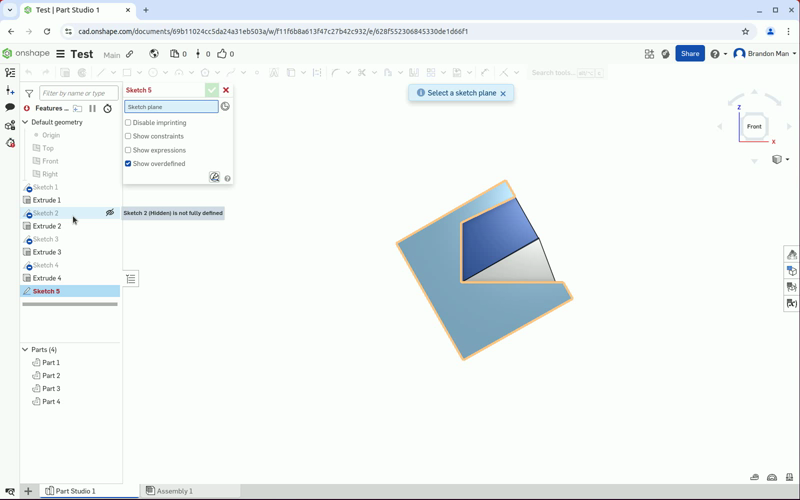
scroll(3)
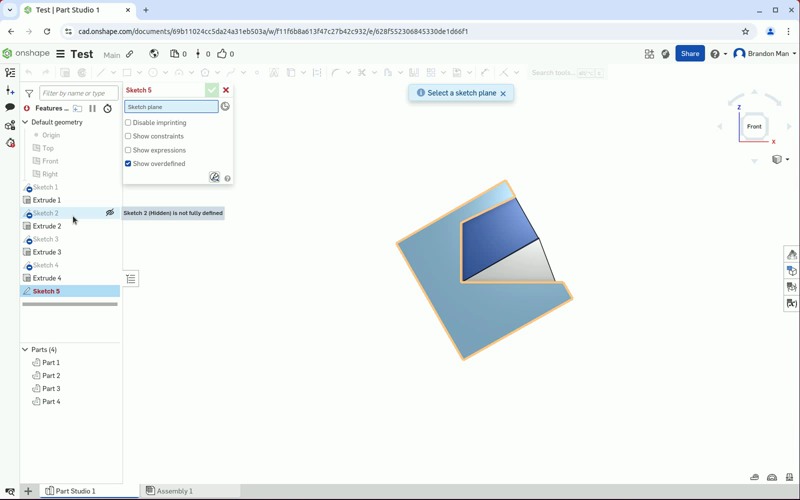
mouse_move(73, 163)
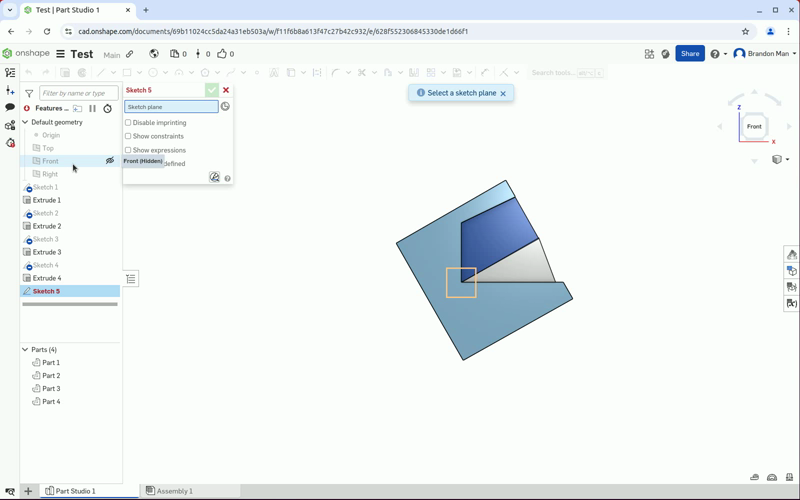
click(73, 163)
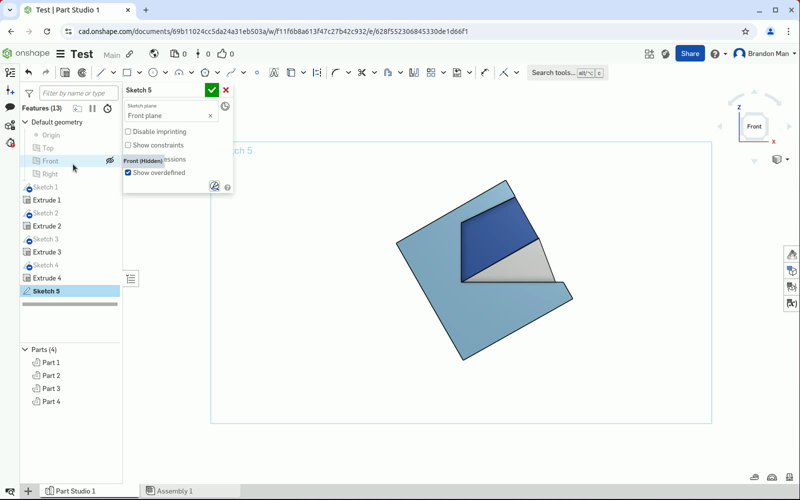
mouse_move(73, 352)
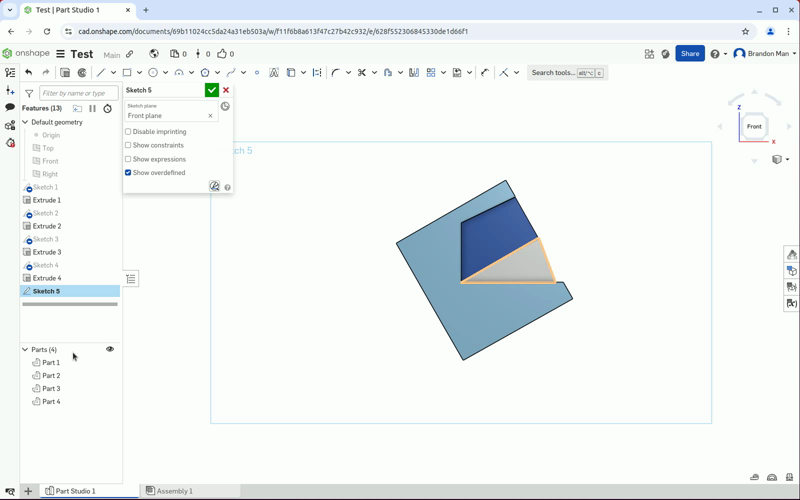
key(y)
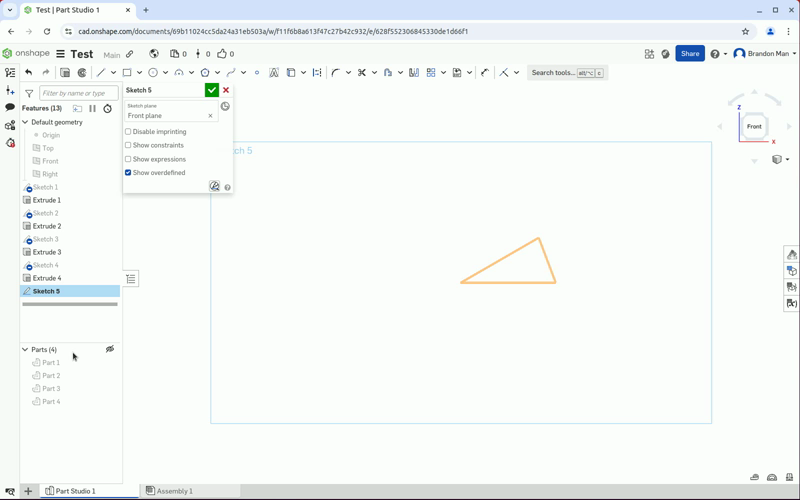
key(l)
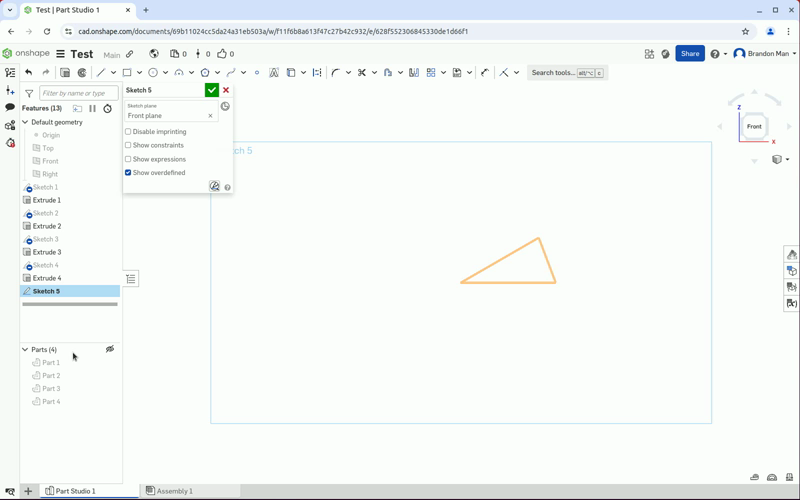
key_down(shift)
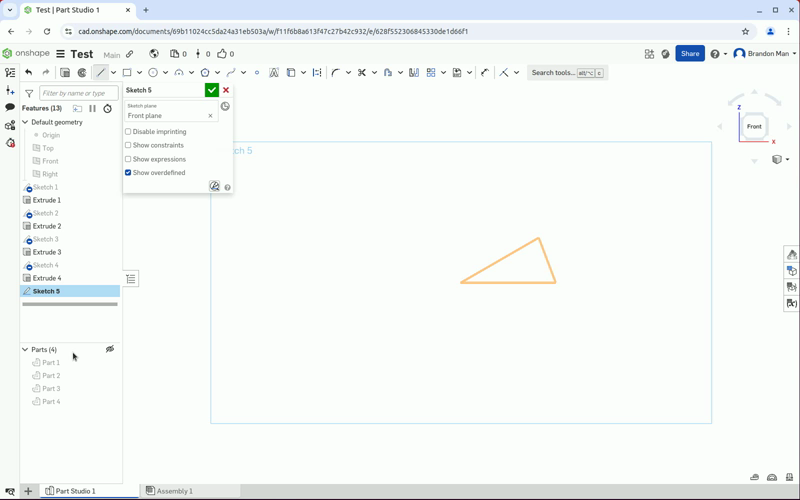
mouse_move(539, 238)
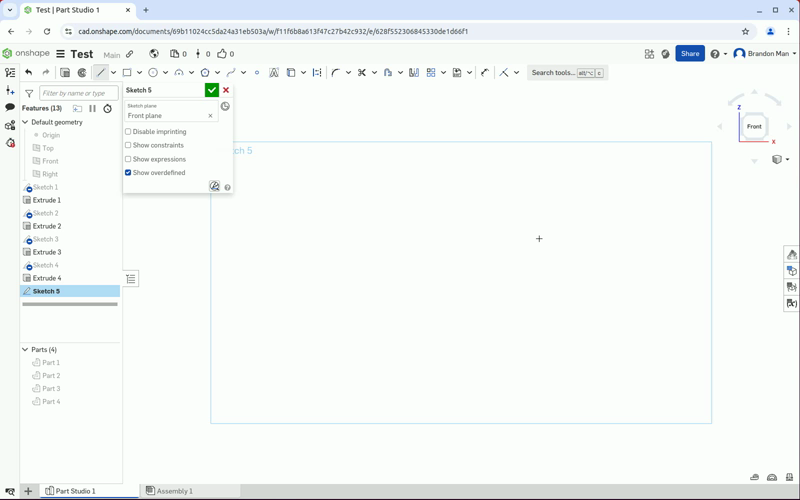
click(539, 238)
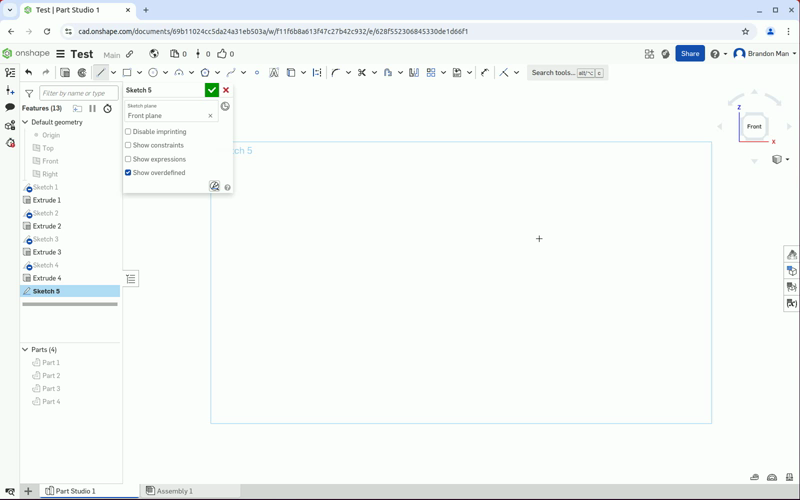
key_up(shift)
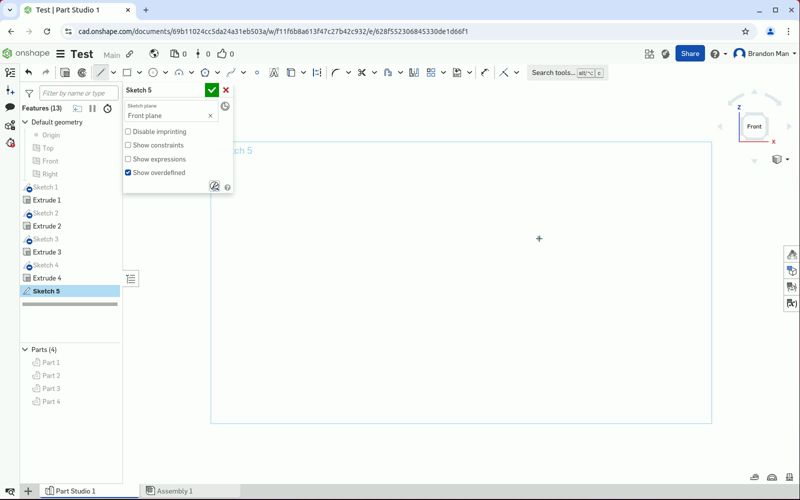
key_down(shift)
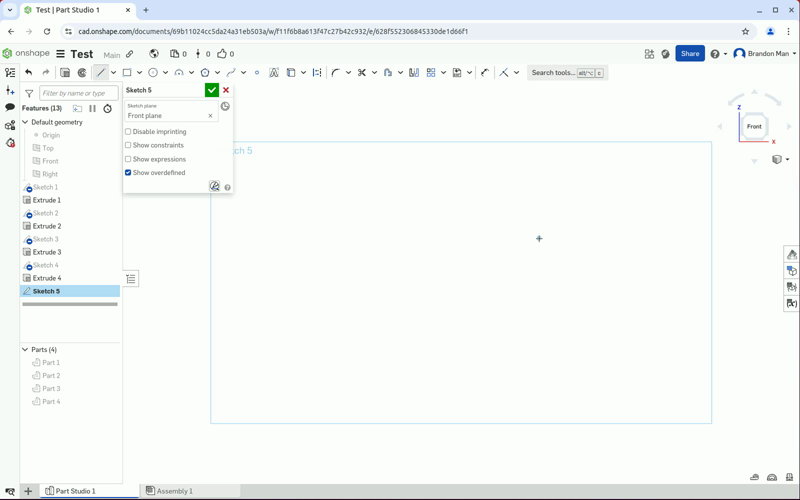
mouse_move(569, 238)
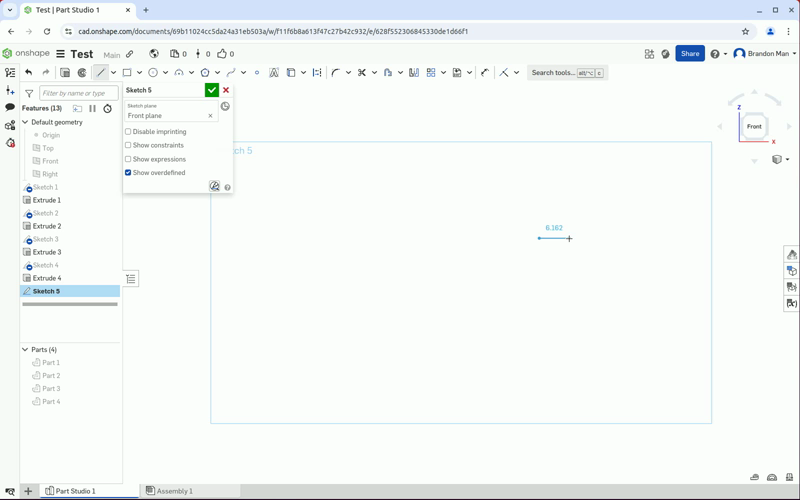
mouse_move(556, 283)
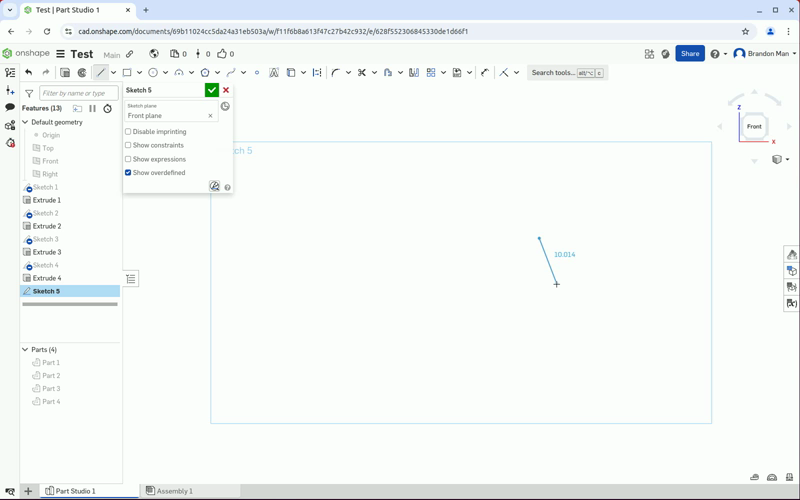
click(556, 283)
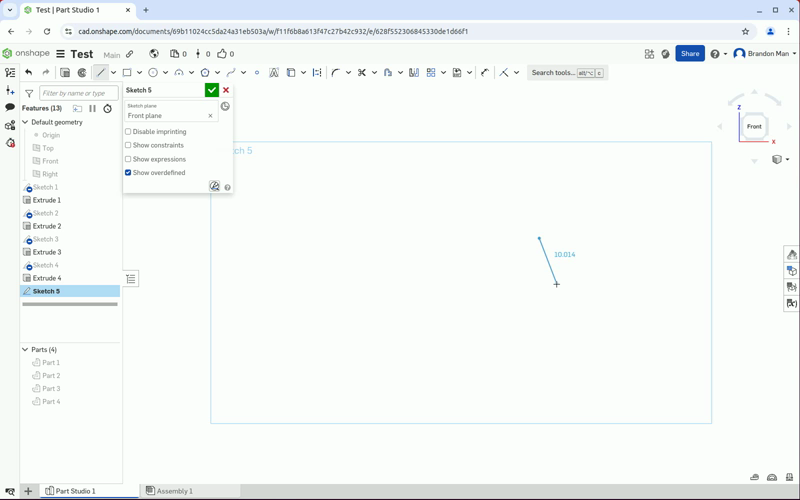
key_up(shift)
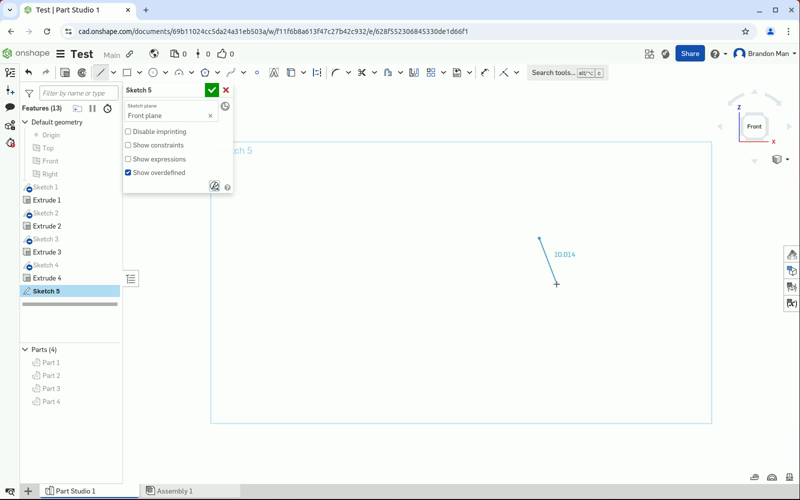
key_down(shift)
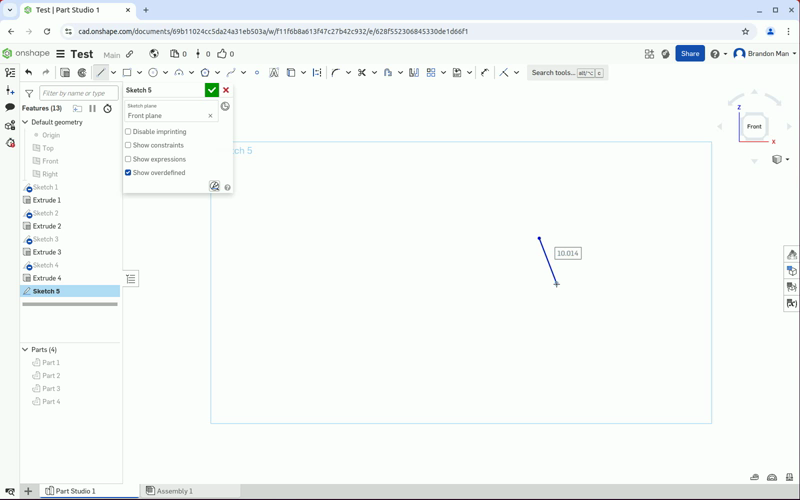
mouse_move(586, 283)
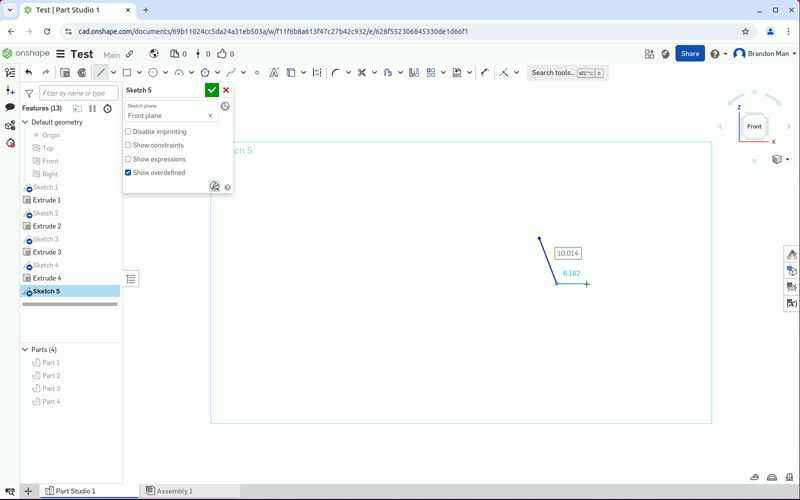
mouse_move(564, 283)
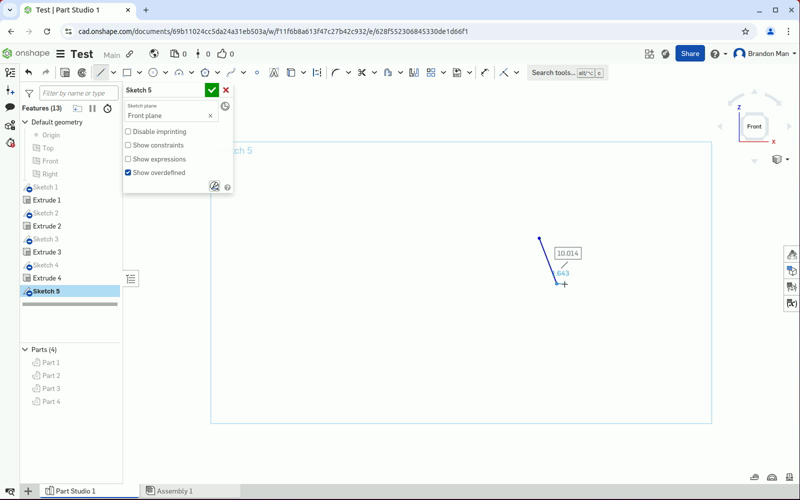
click(564, 283)
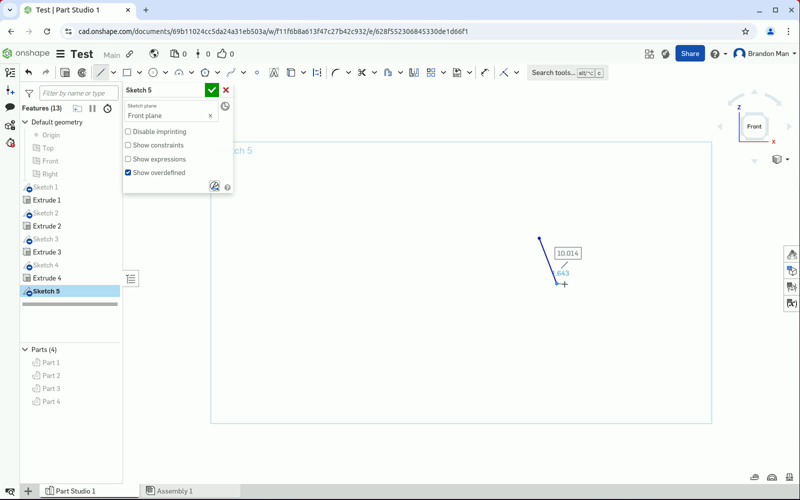
key_up(shift)
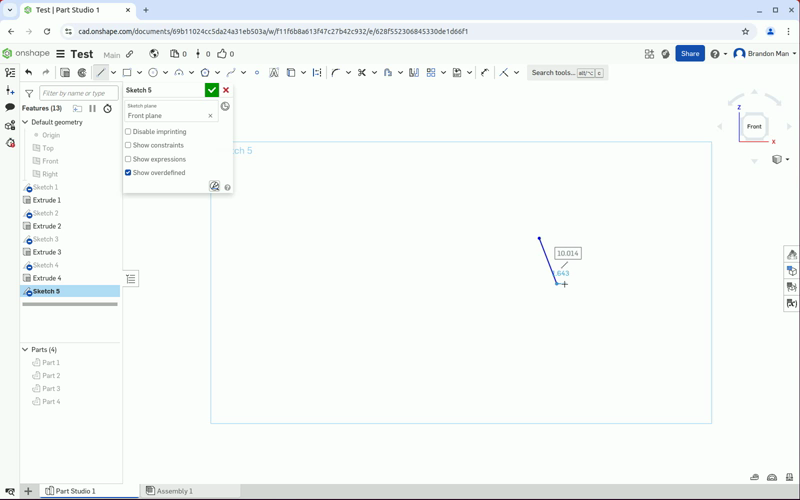
key_down(shift)
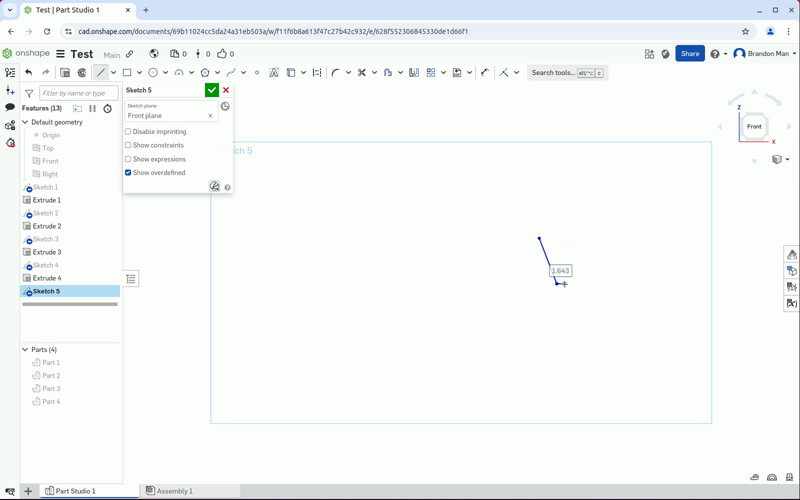
mouse_move(589, 283)
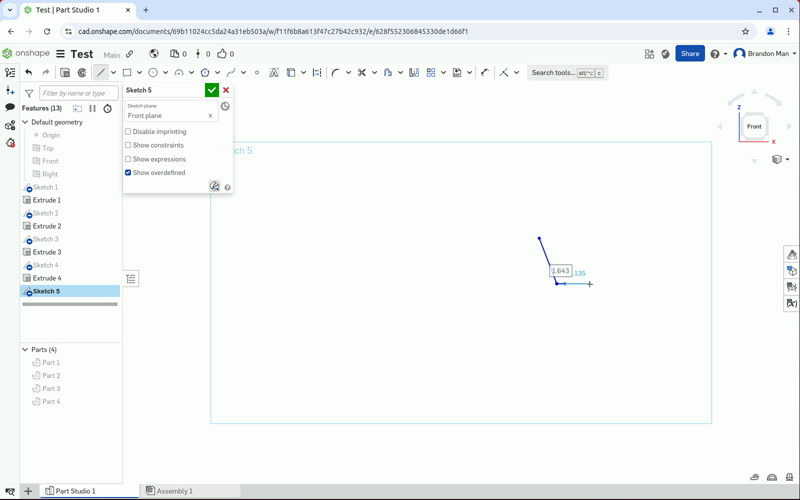
mouse_move(564, 282)
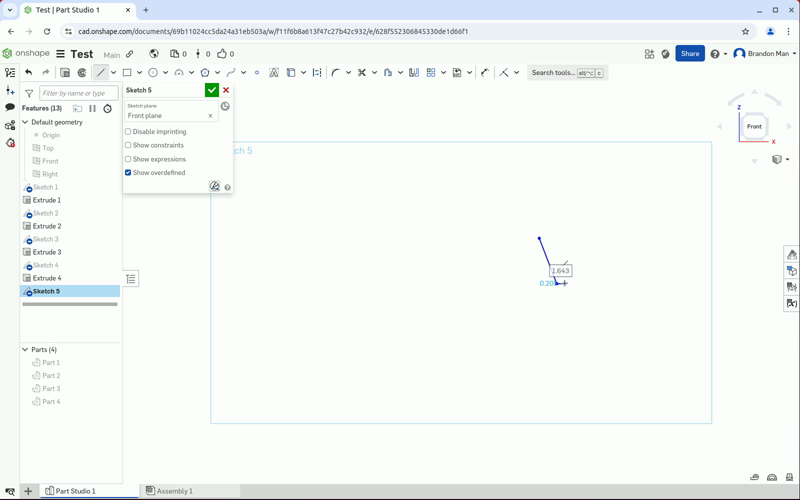
scroll(6)
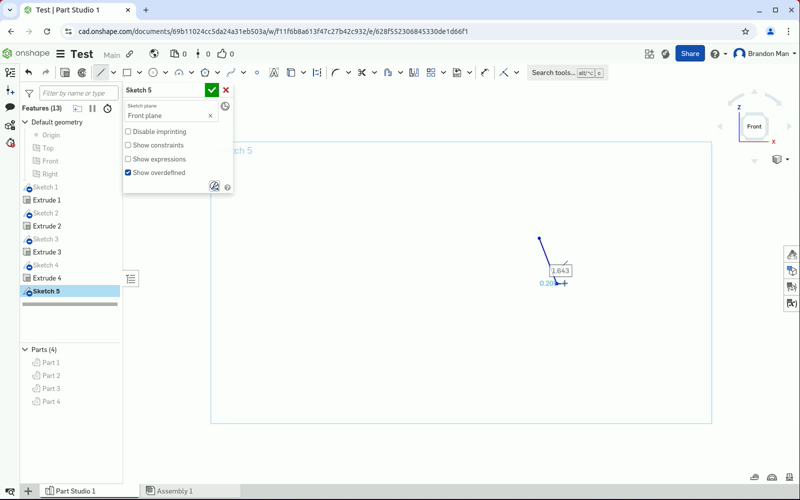
scroll(6)
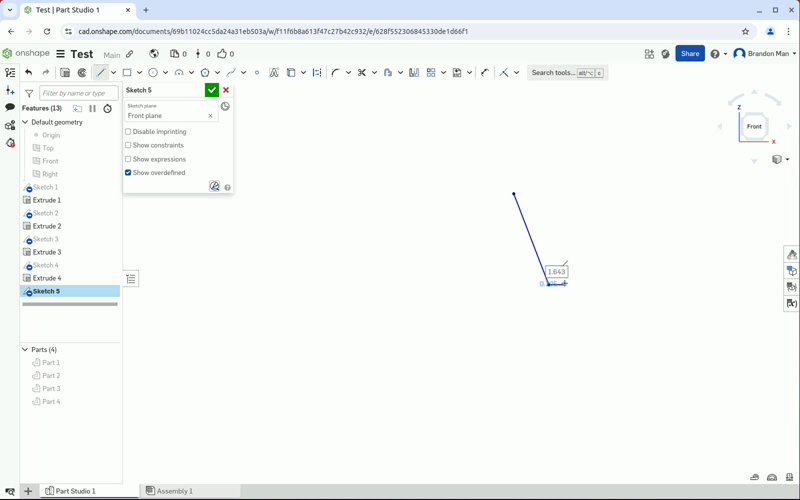
scroll(6)
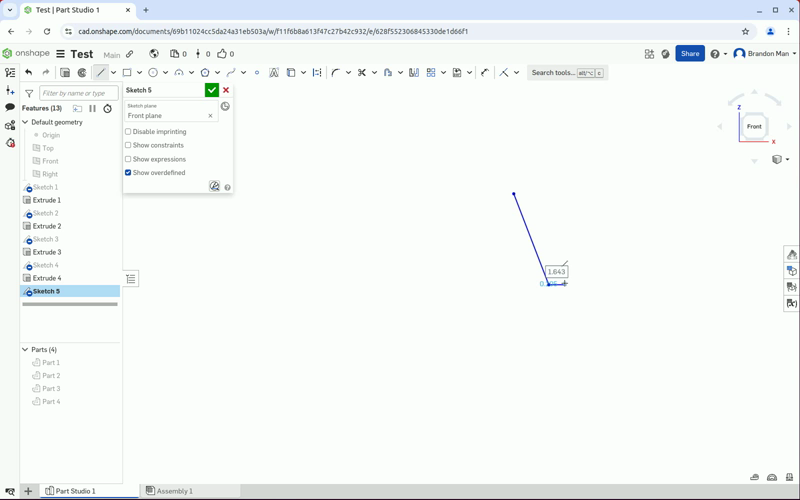
scroll(6)
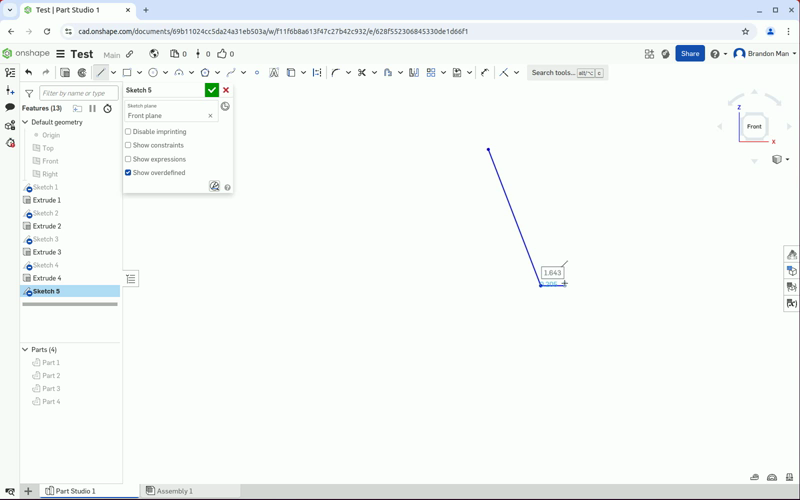
scroll(6)
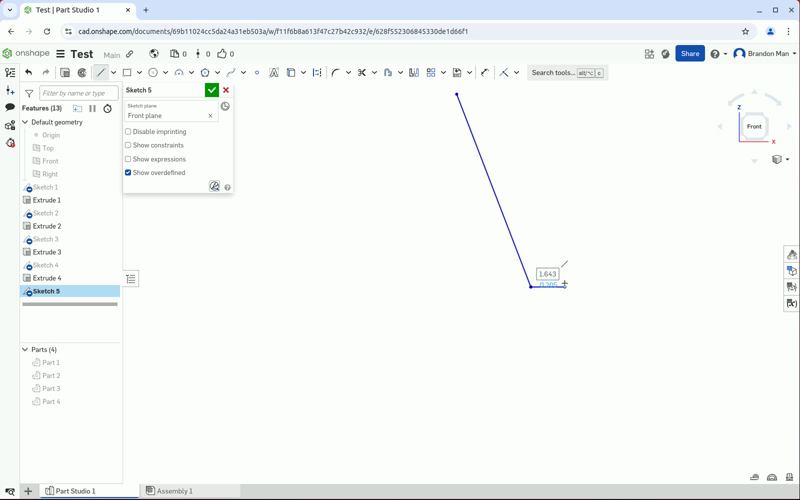
scroll(6)
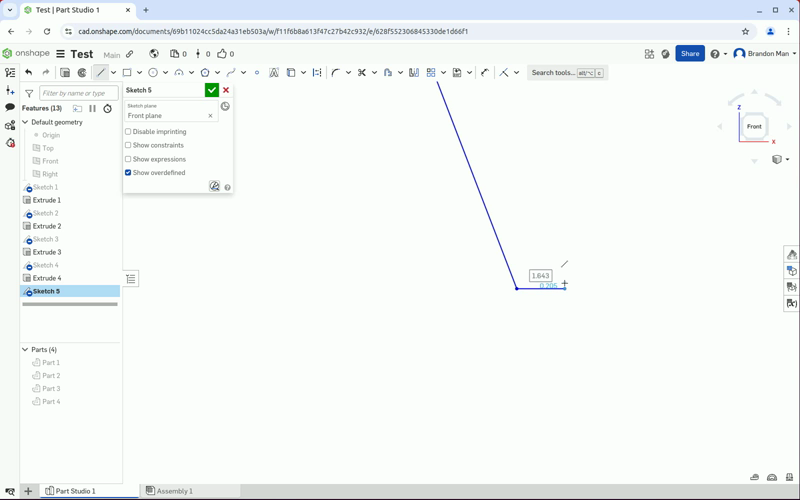
scroll(6)
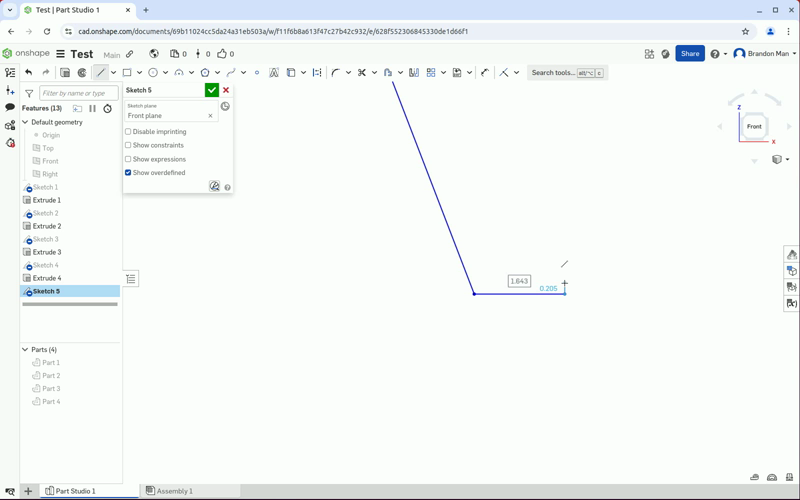
click(564, 282)
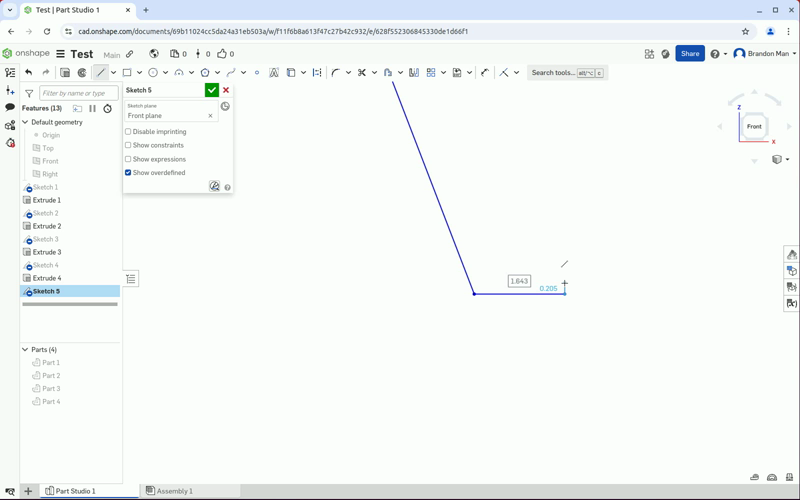
scroll(-6)
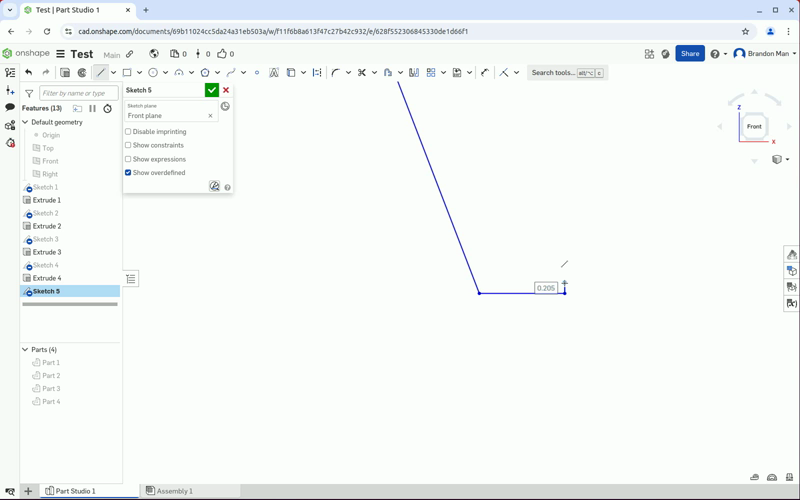
scroll(-6)
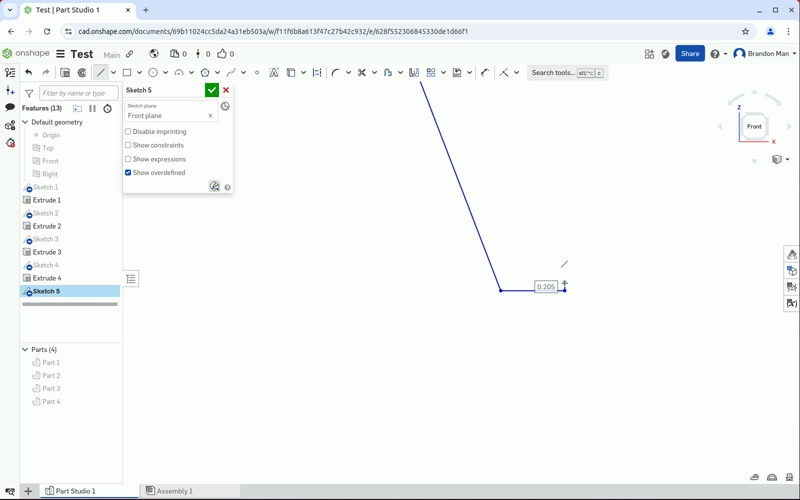
scroll(-6)
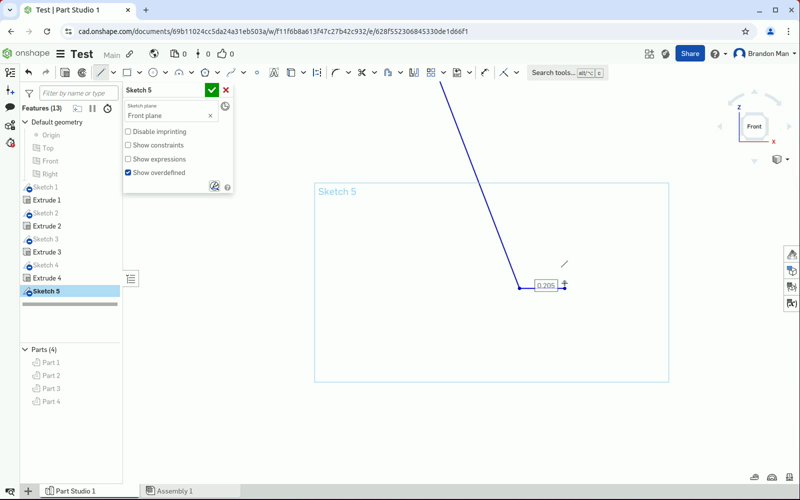
scroll(-6)
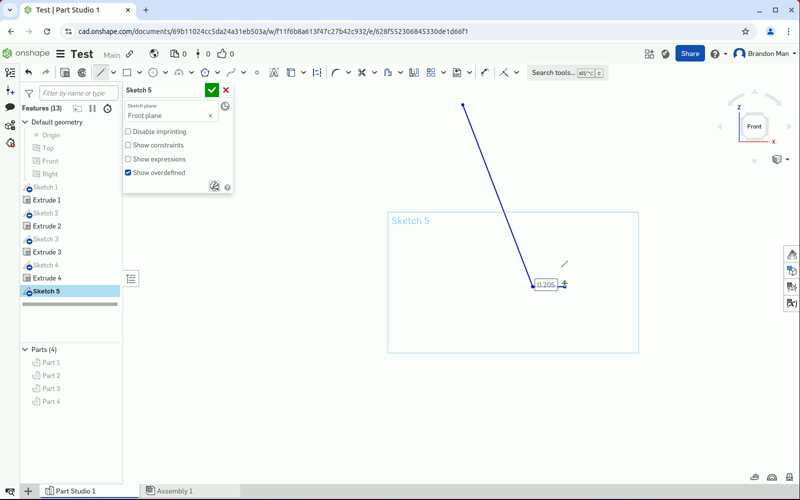
scroll(-6)
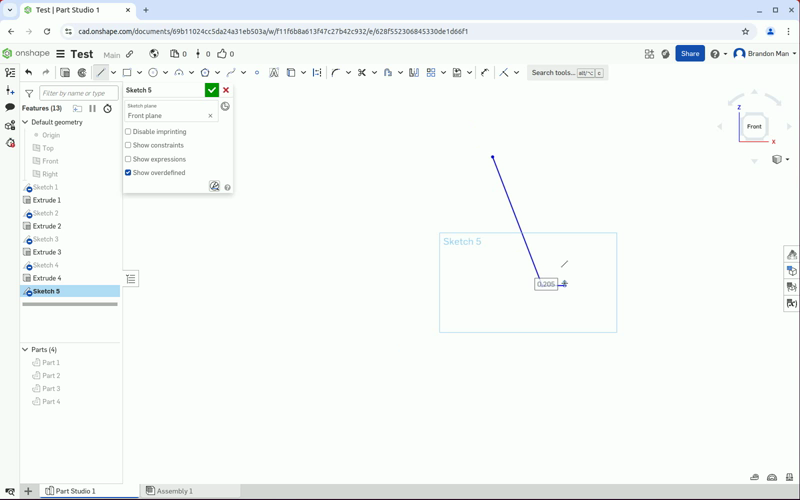
scroll(-6)
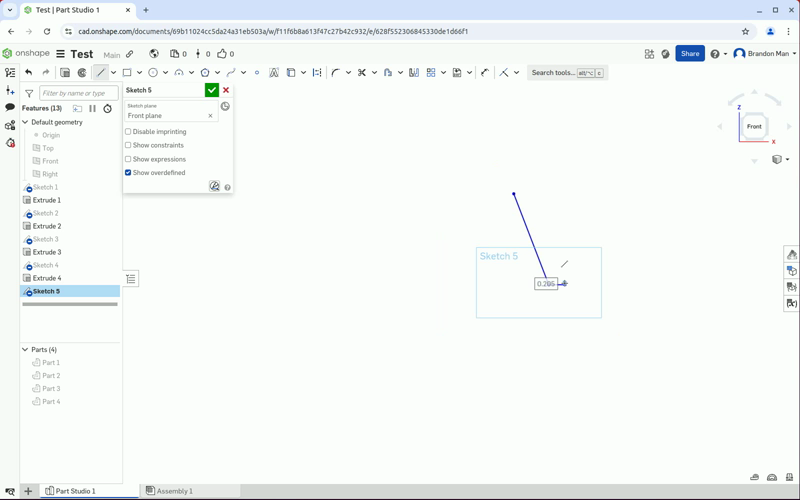
scroll(-6)
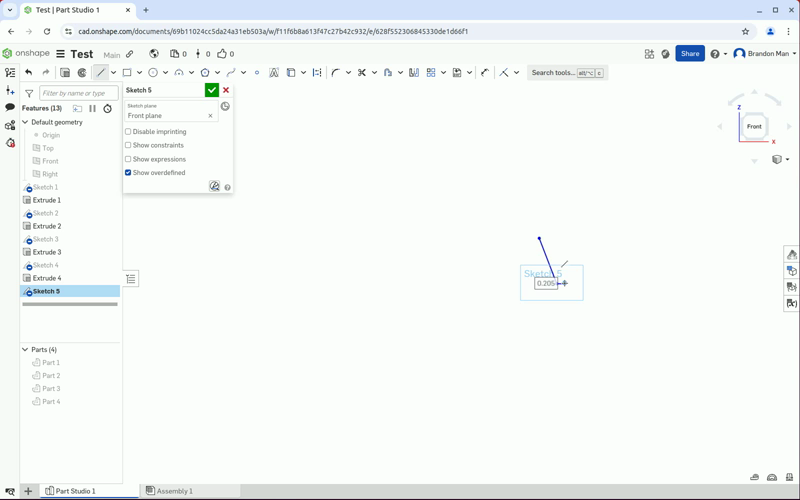
key_up(shift)
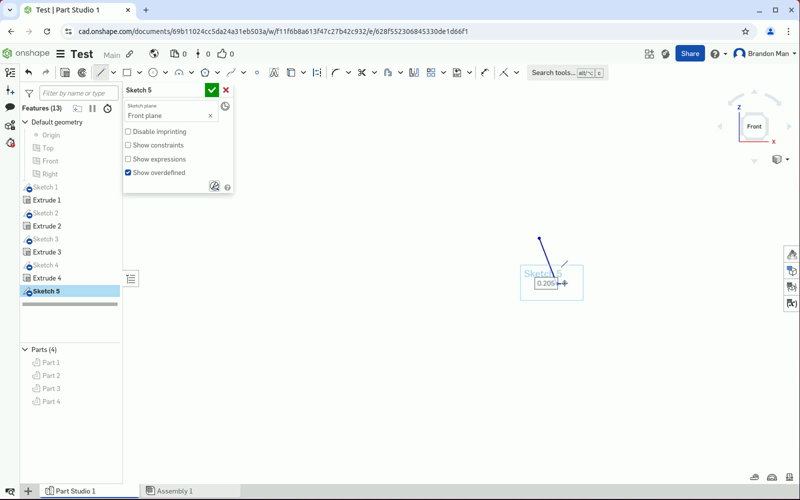
mouse_move(589, 282)
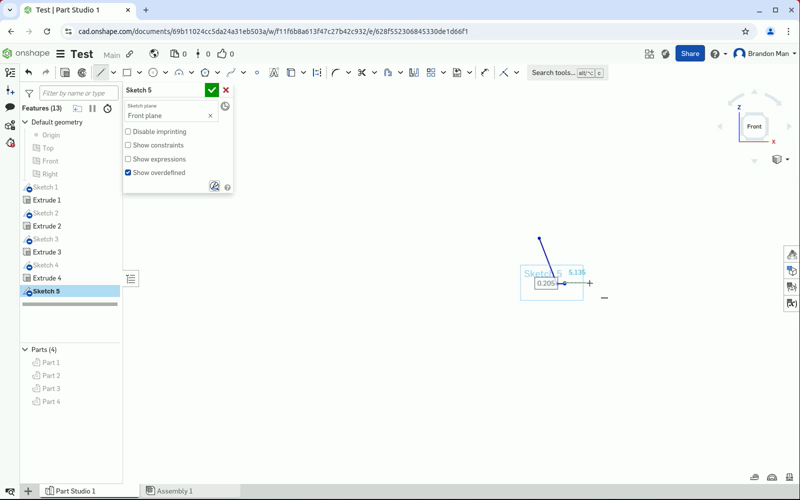
key_down(shift)
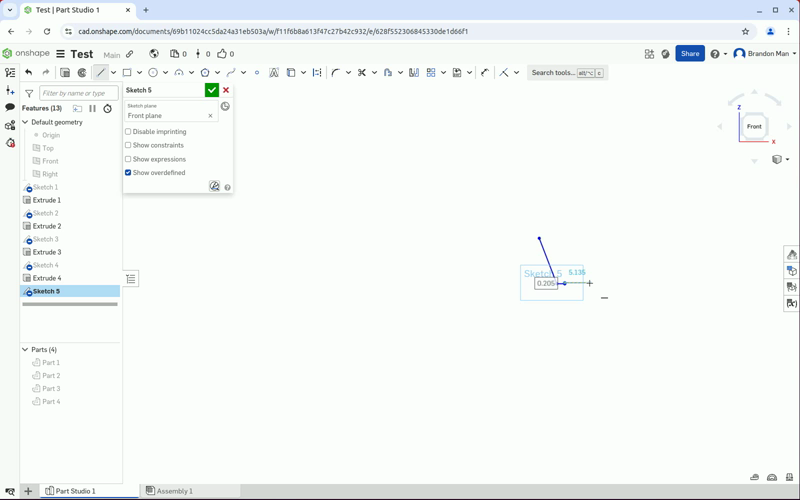
mouse_move(539, 238)
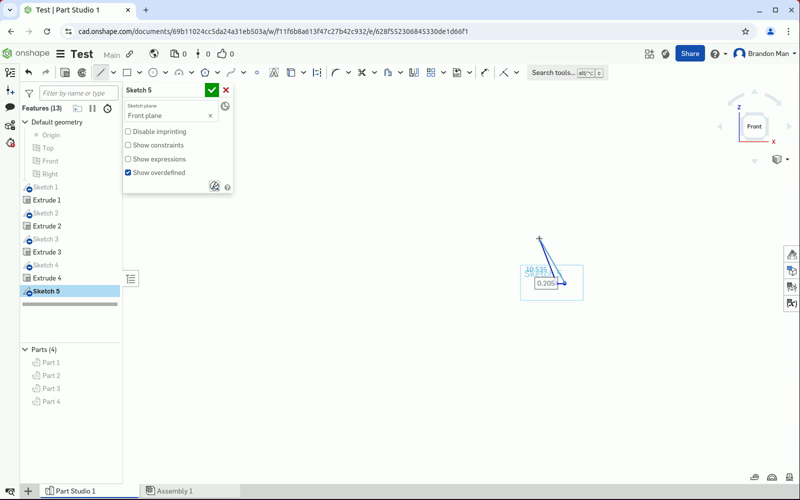
key_up(shift)
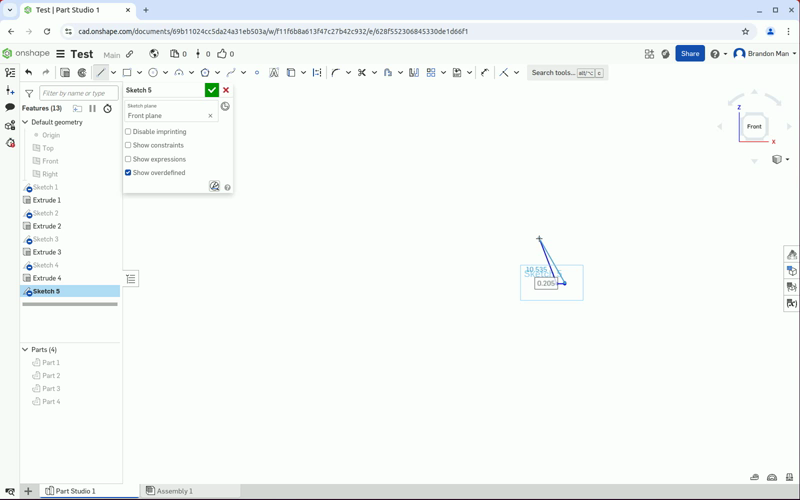
click(539, 238)
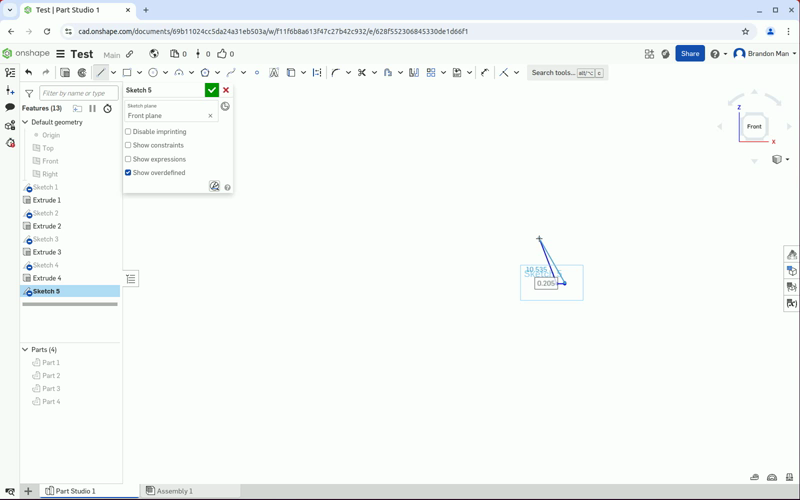
key(esc)
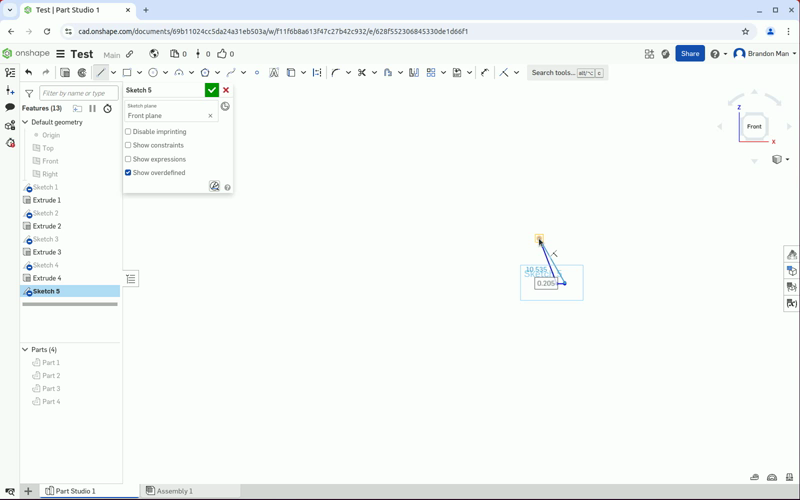
mouse_move(543, 247)
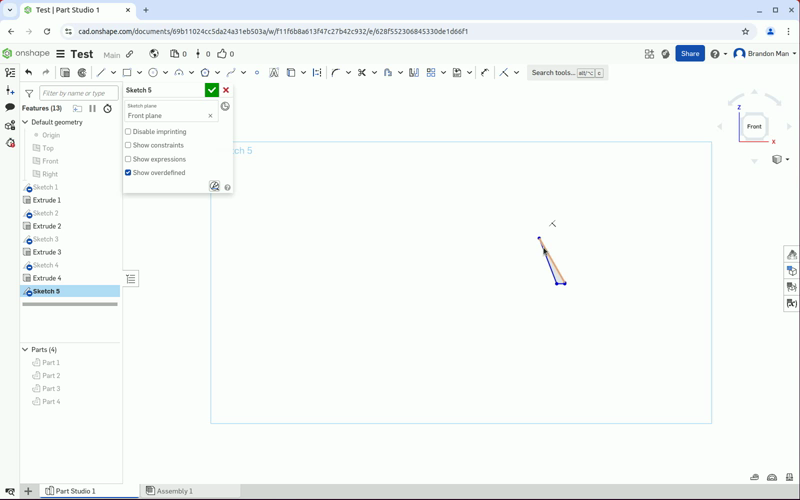
scroll(6)
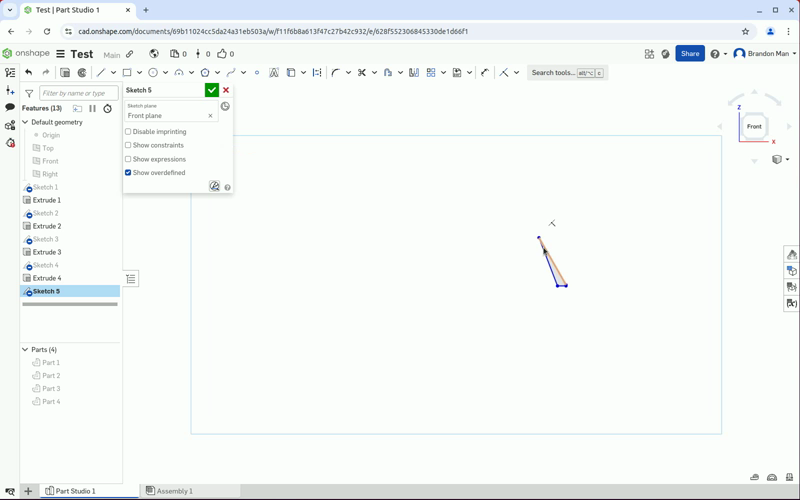
scroll(6)
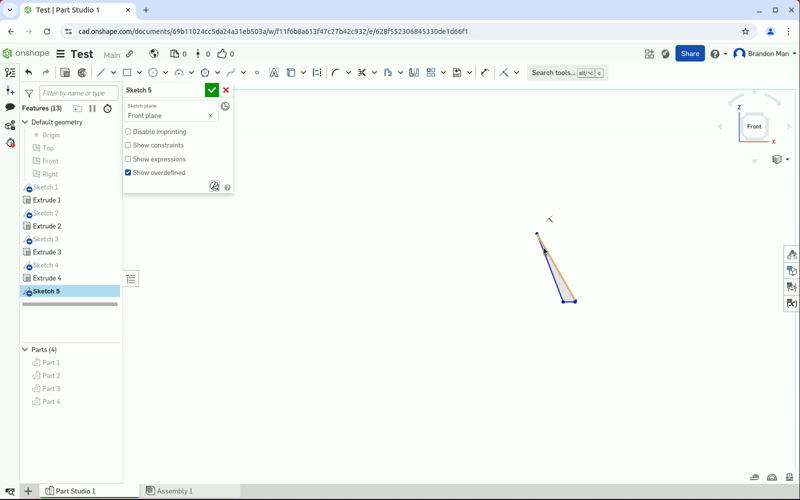
scroll(6)
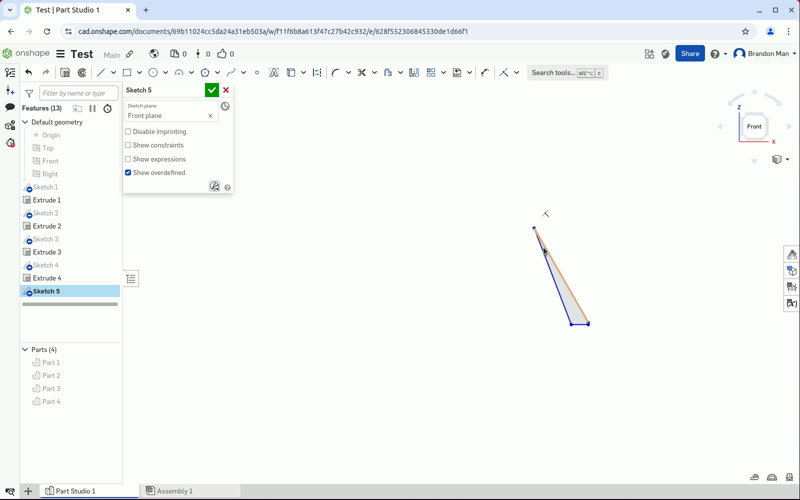
scroll(6)
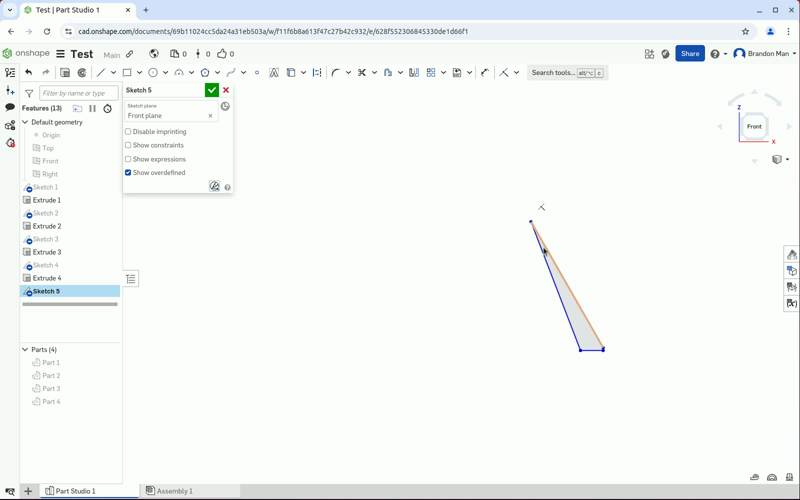
scroll(6)
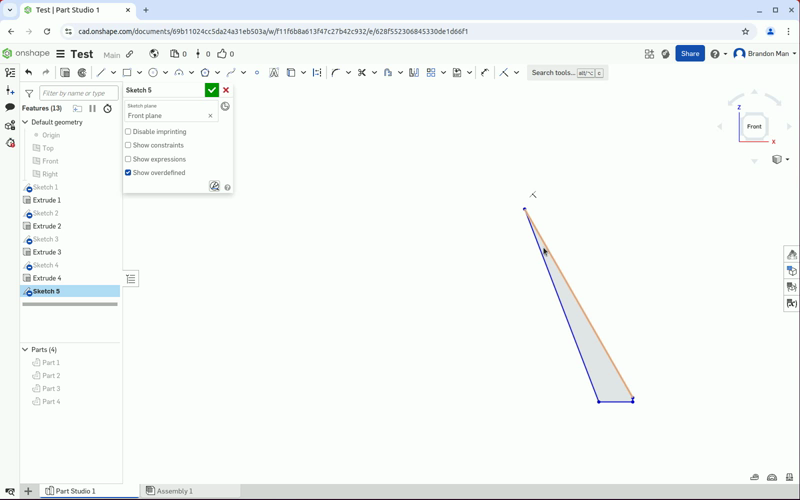
scroll(6)
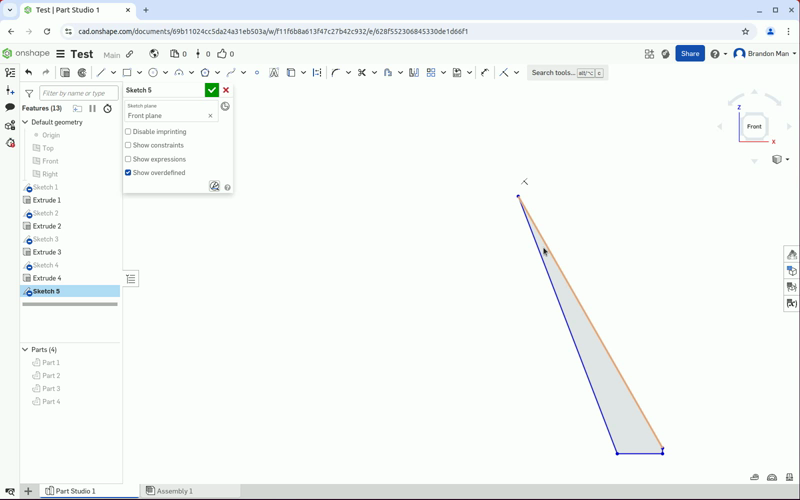
scroll(6)
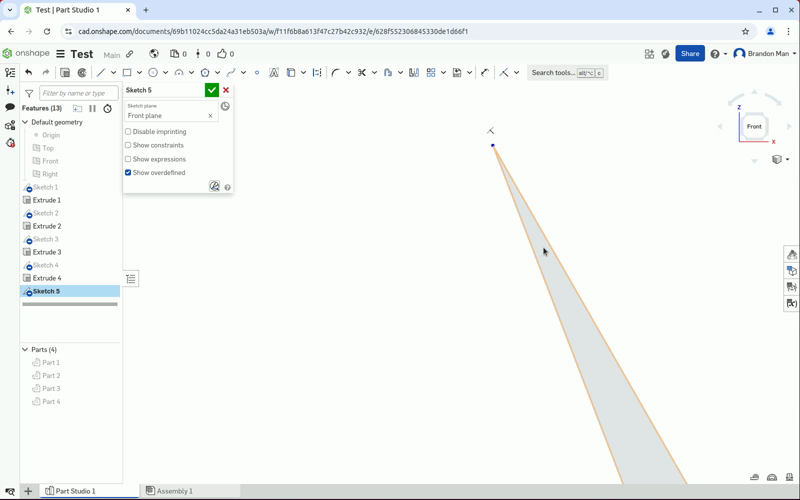
click(543, 247)
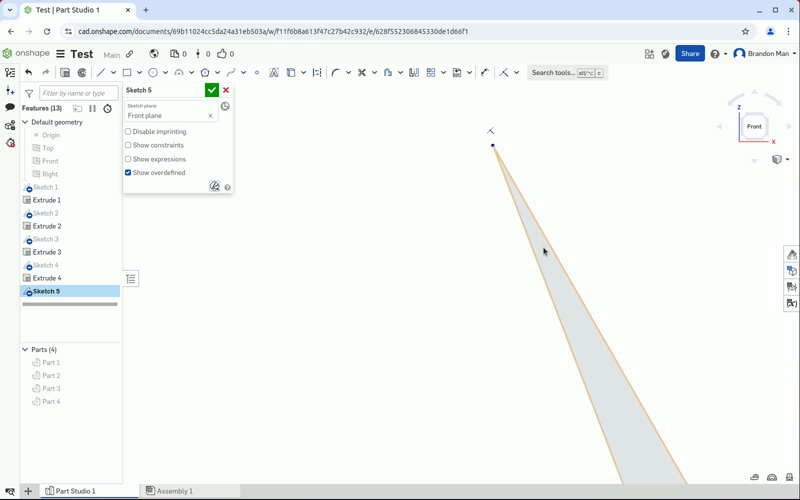
scroll(-6)
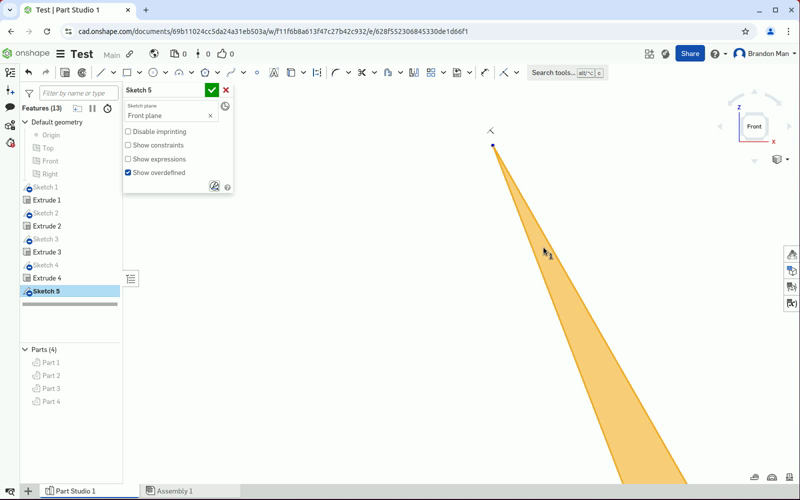
scroll(-6)
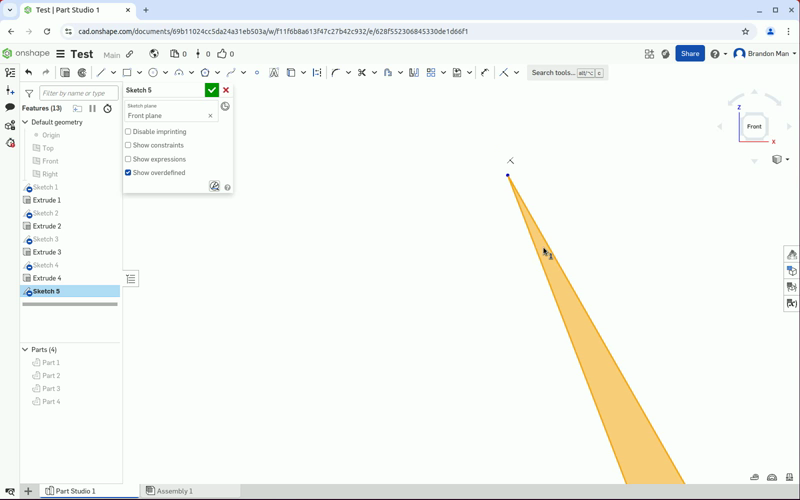
scroll(-6)
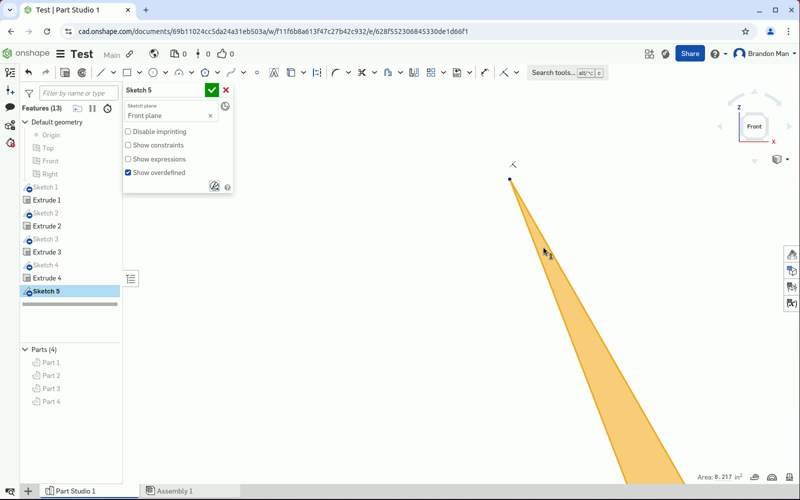
scroll(-6)
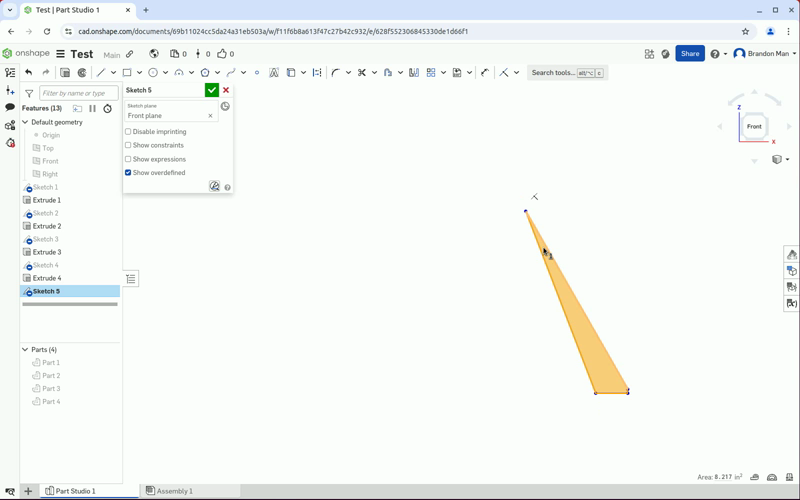
scroll(-6)
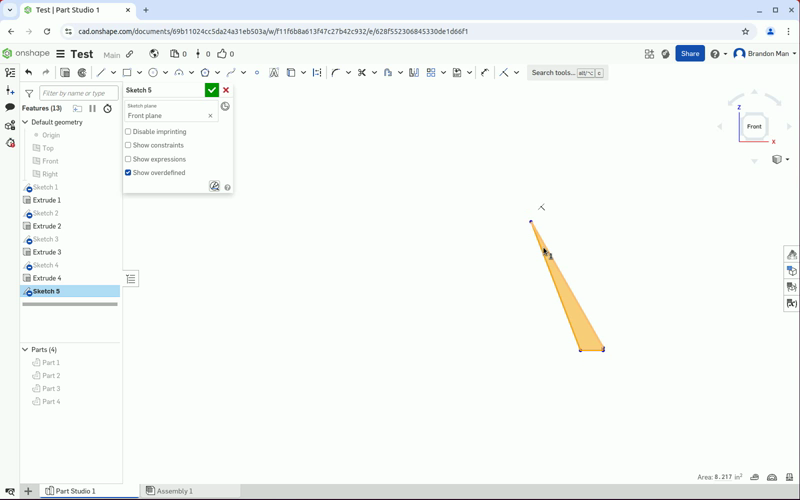
scroll(-6)
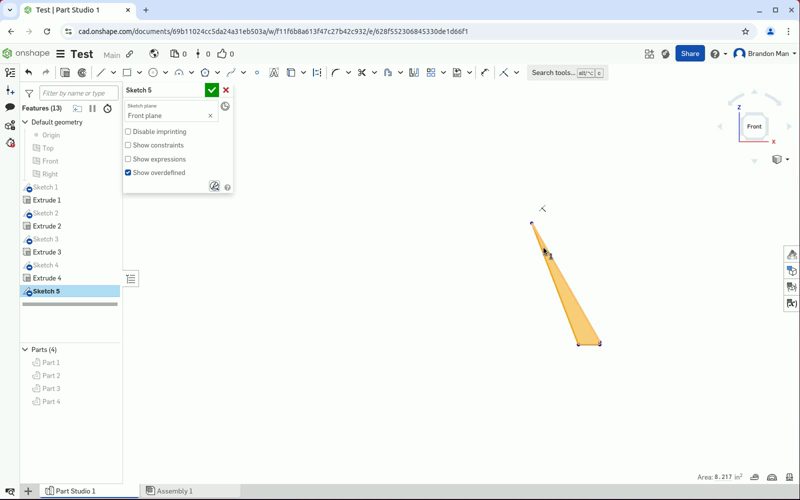
scroll(-6)
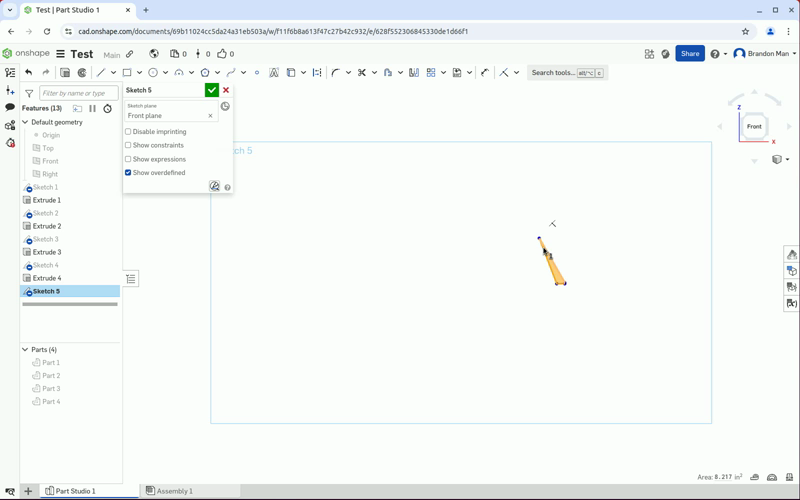
mouse_move(73, 352)
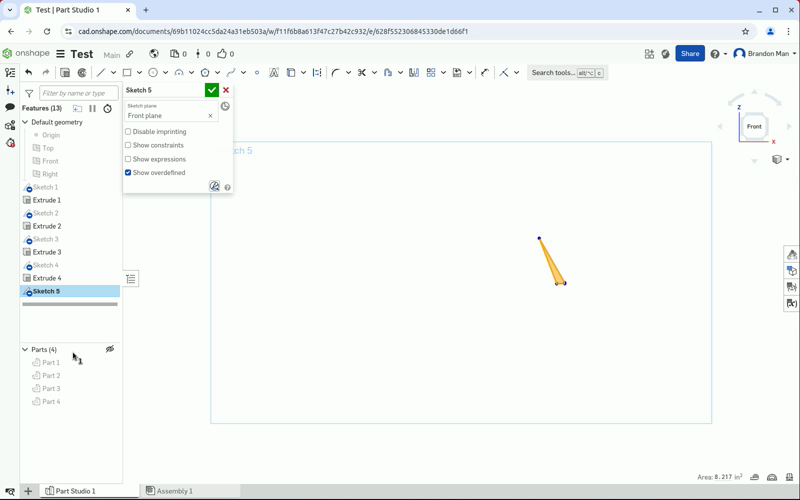
key(shift+y)
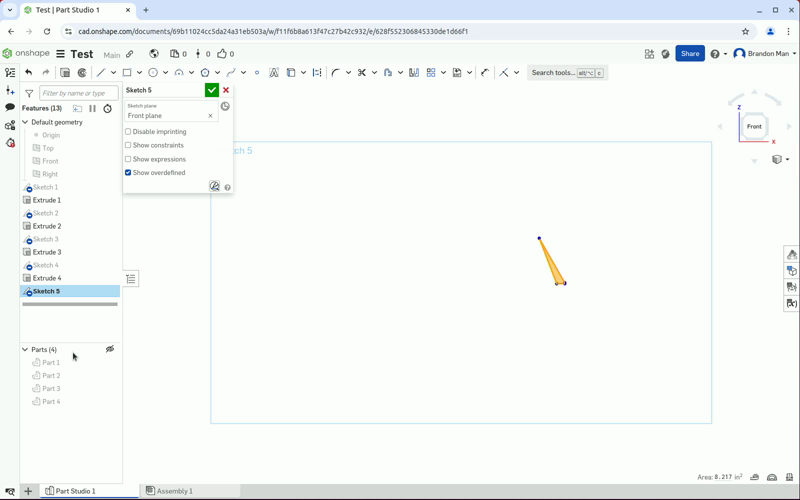
key(shift+e)
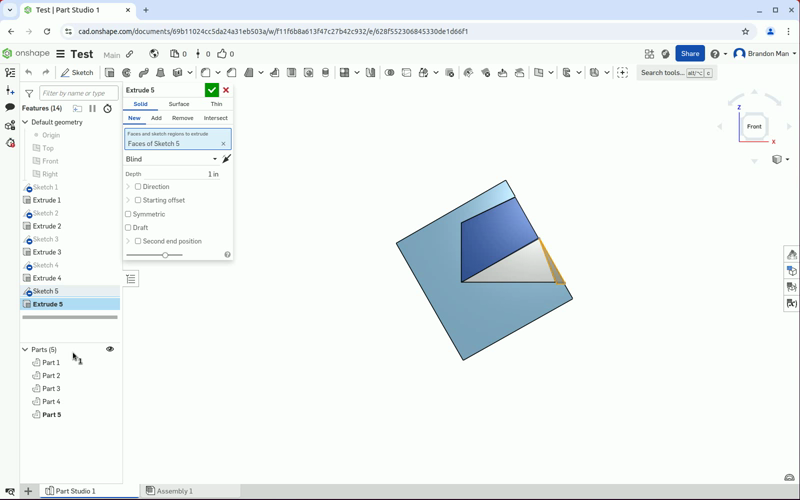
mouse_move(143, 106)
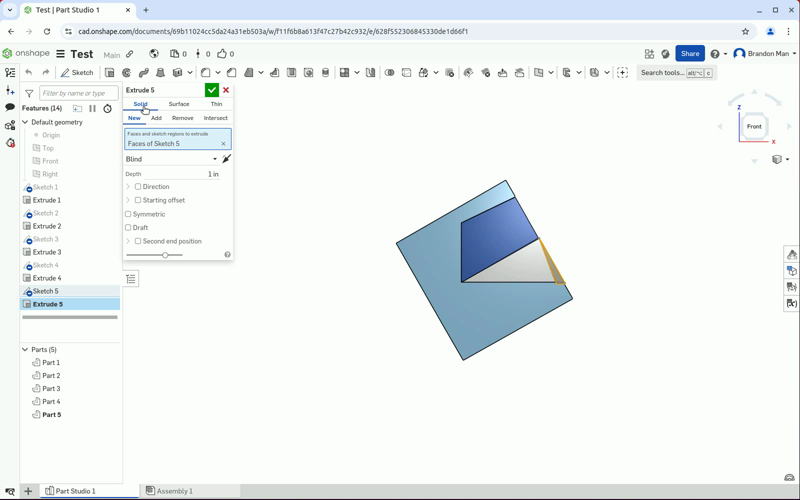
click(143, 106)
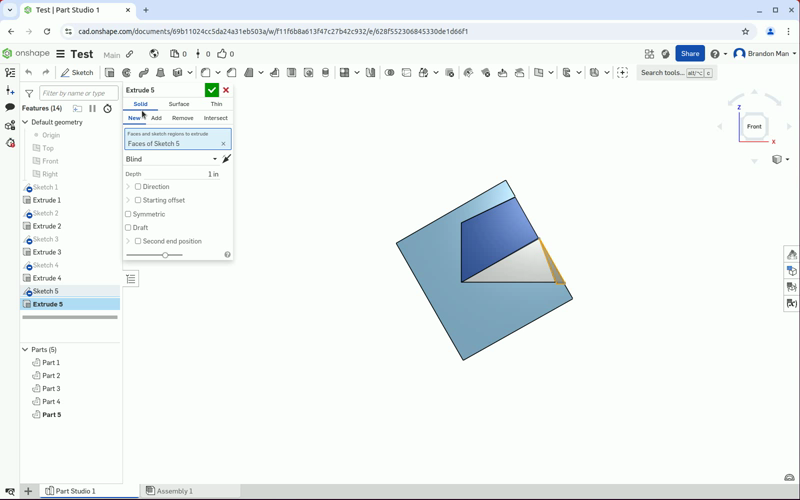
mouse_move(137, 120)
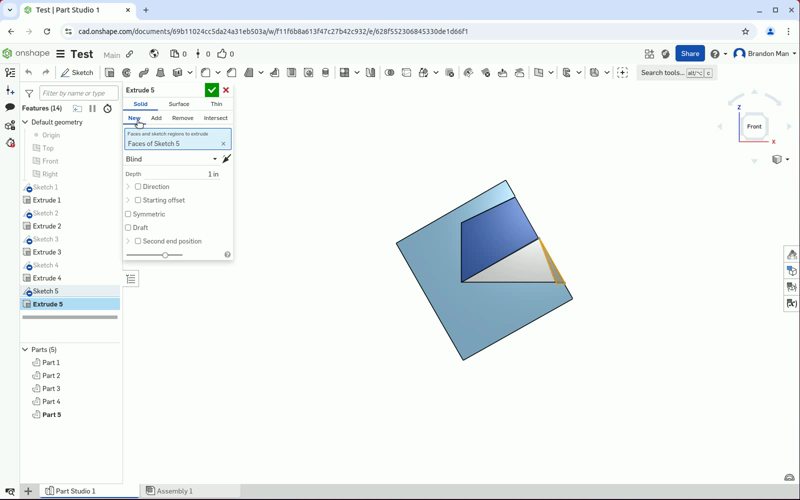
click(137, 120)
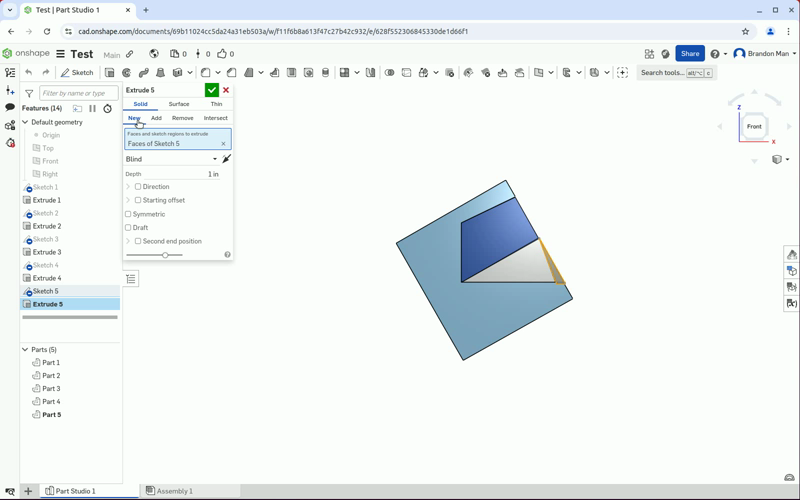
key(tab, 4)
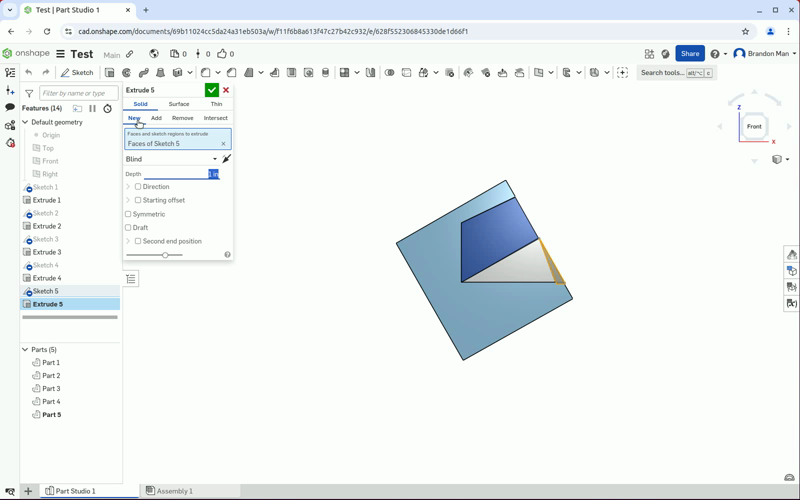
text(-1.444)
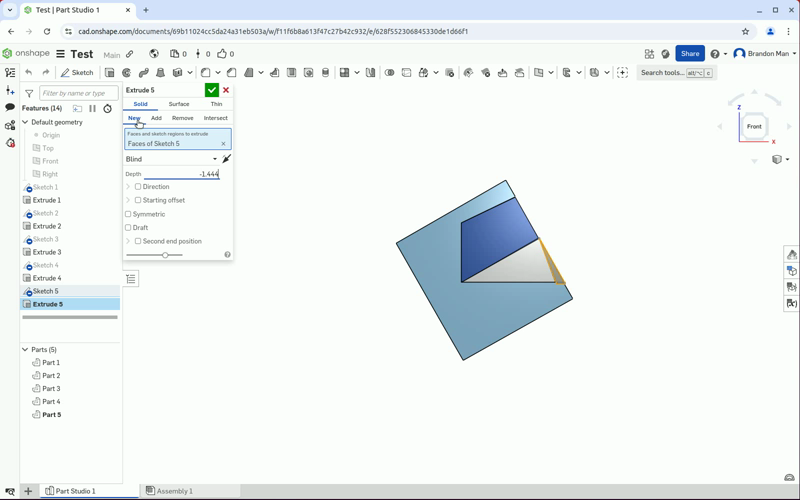
key(enter)
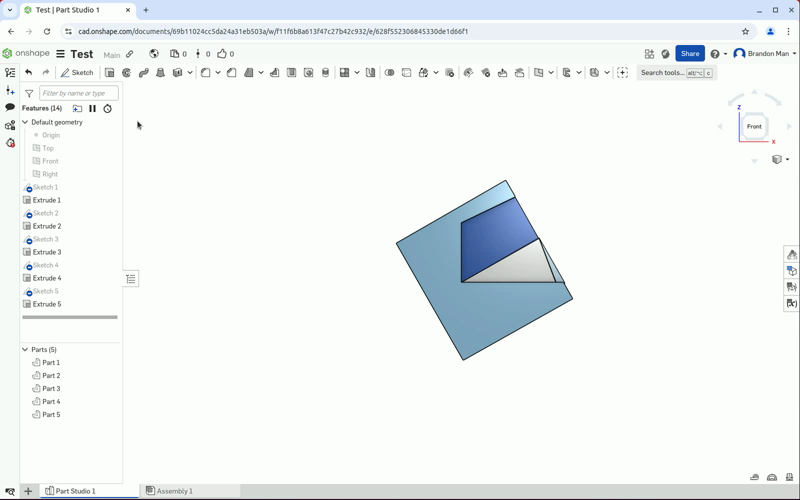
key(shift+h)
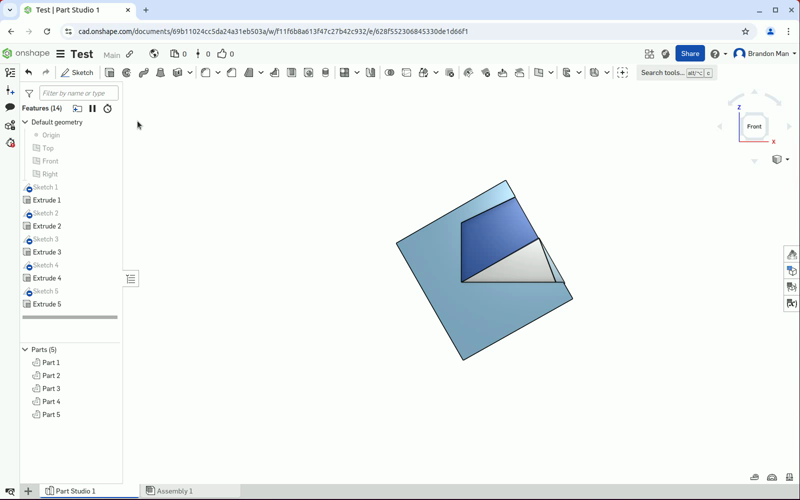
key(shift+h)
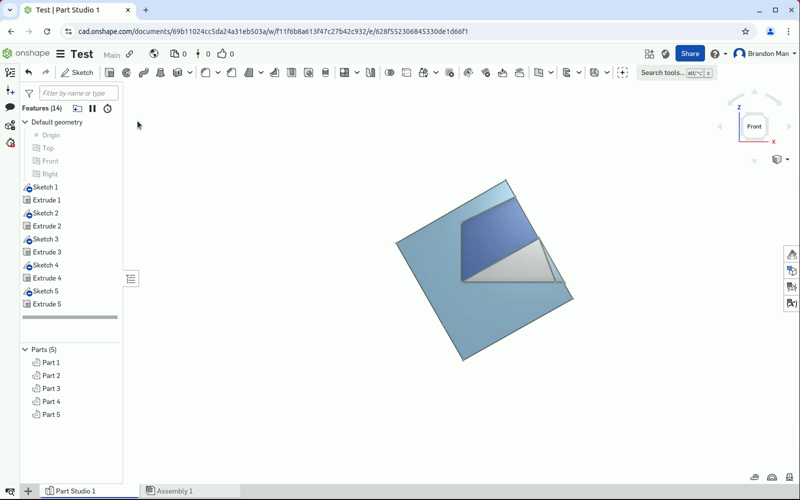
key(shift+7)
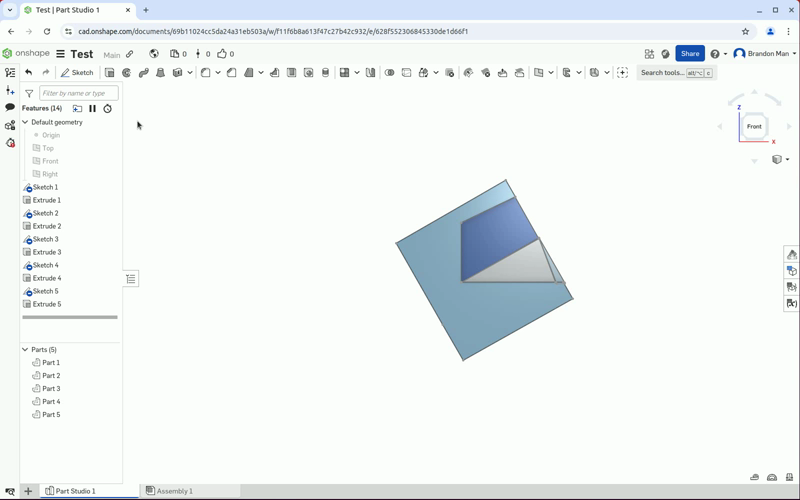
key(left, 2)
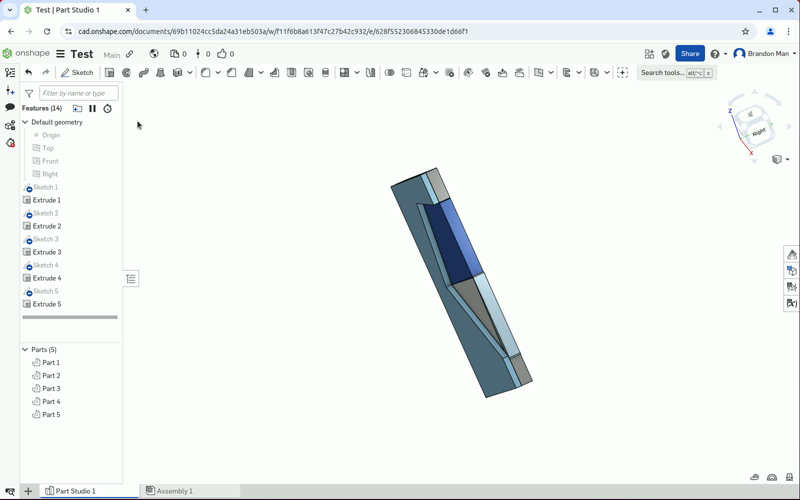
key(down, 2)
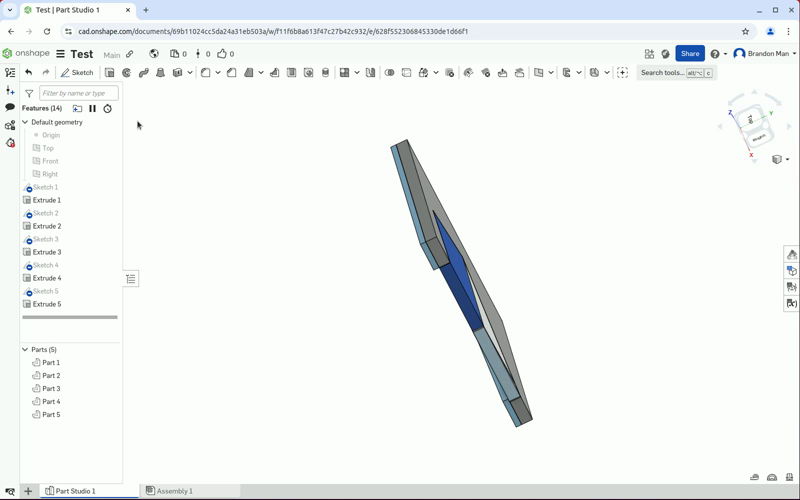
key(up, 2)
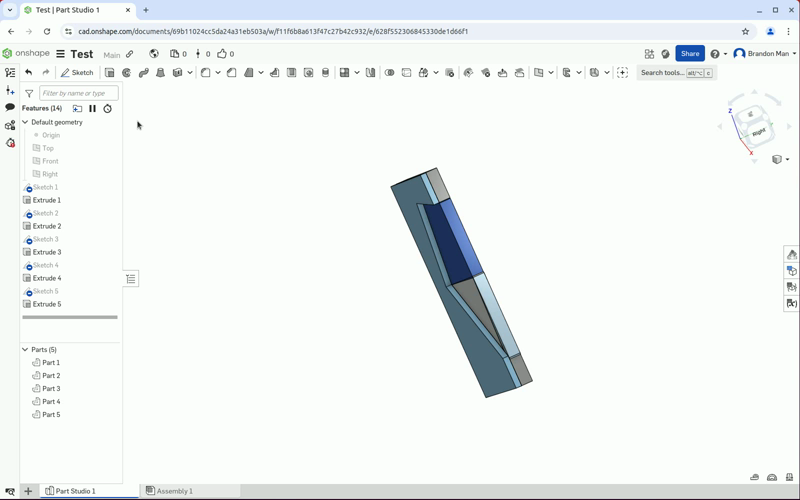
key(right, 2)
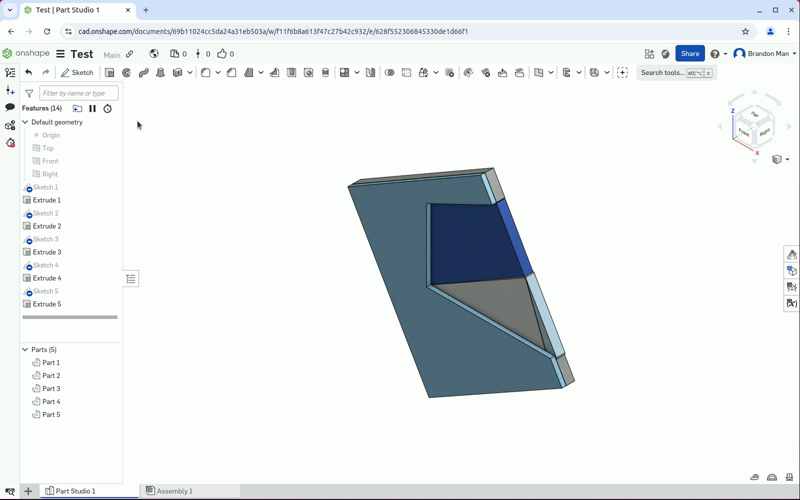
mouse_move(73, 189)
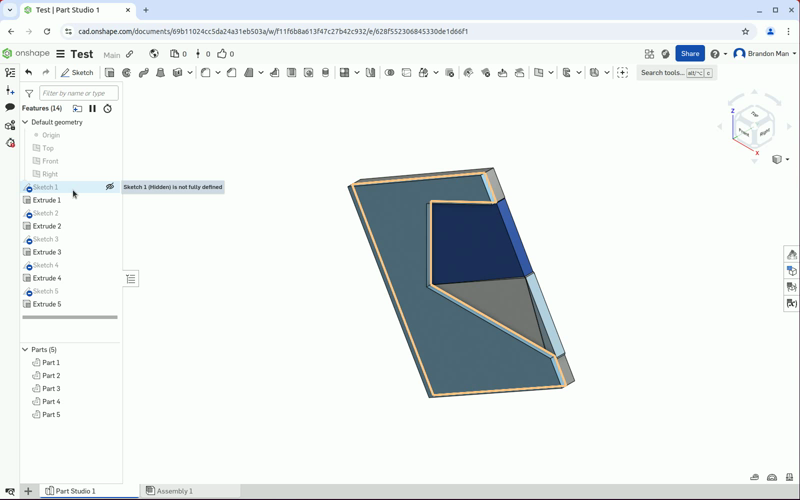
click(73, 189)